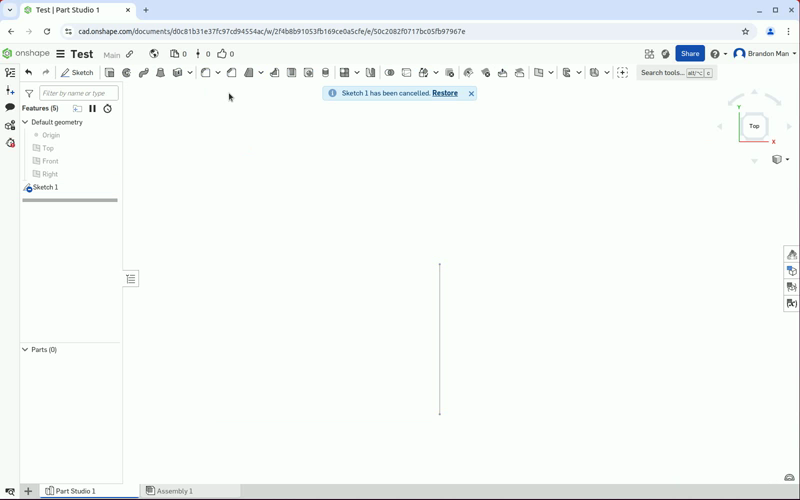
key(shift+h)
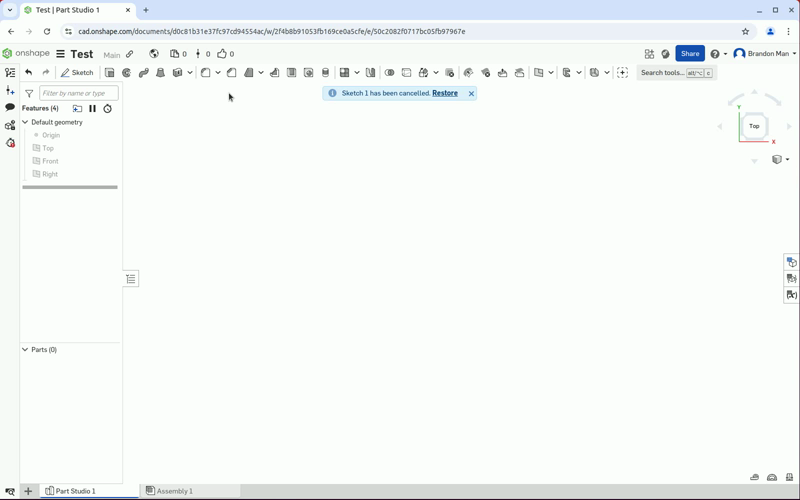
mouse_move(73, 352)
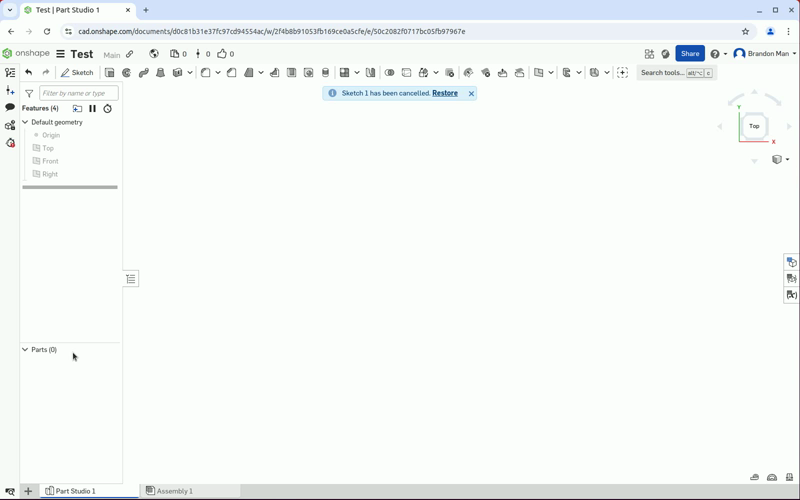
key(y)
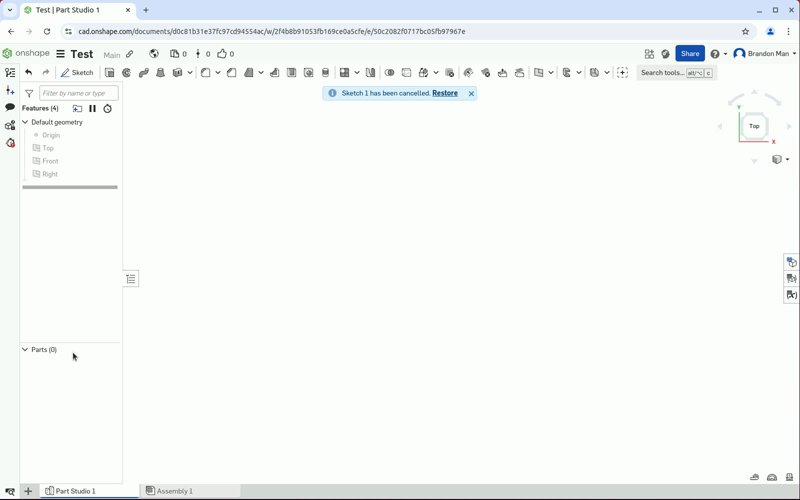
key(shift+p)
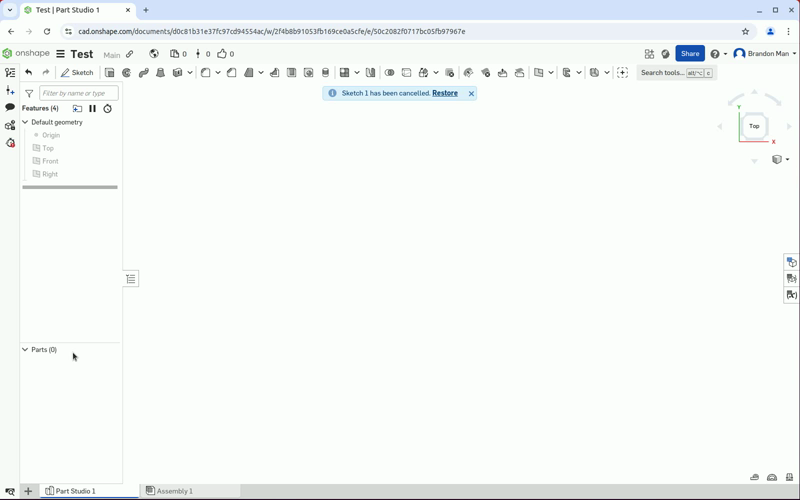
key(space)
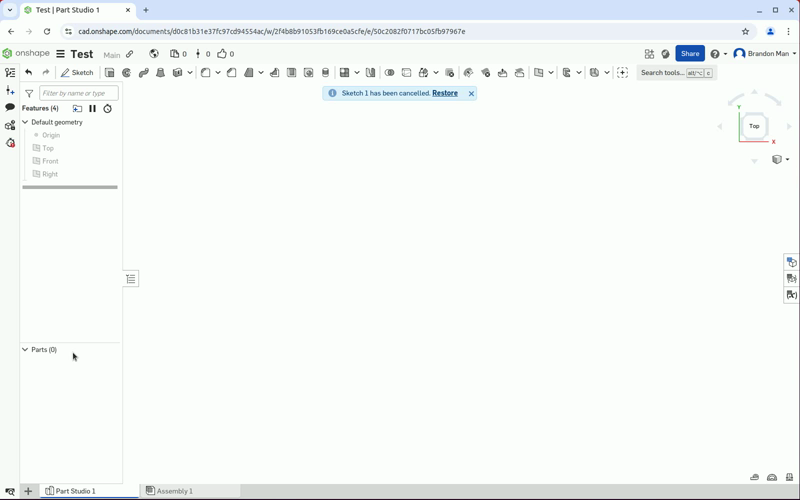
key_down(shift)
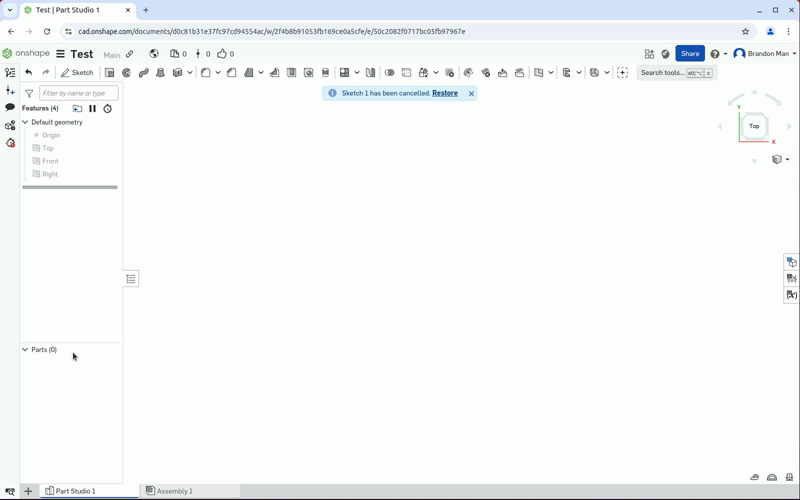
key(up)
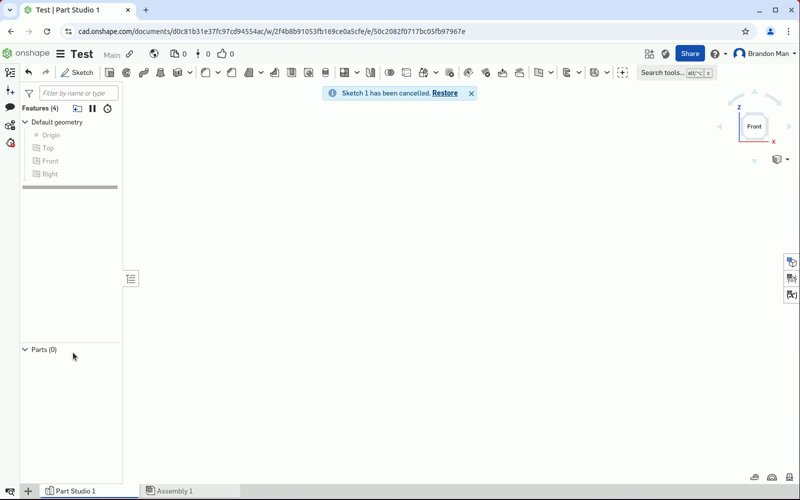
key_up(shift)
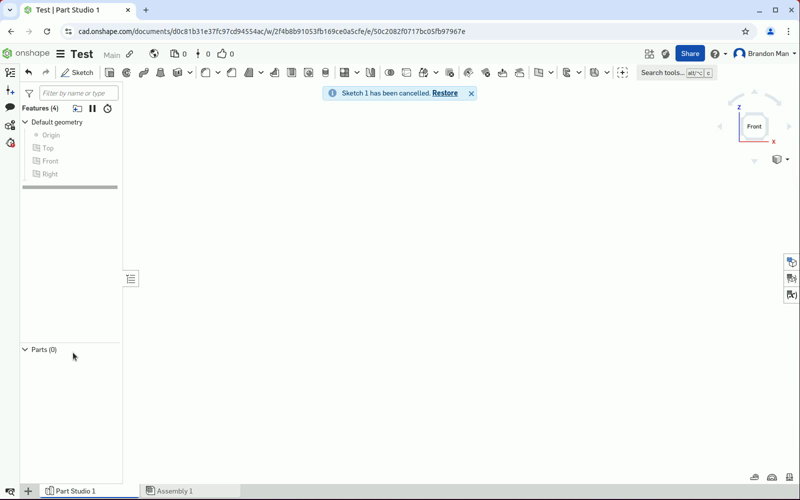
mouse_move(73, 352)
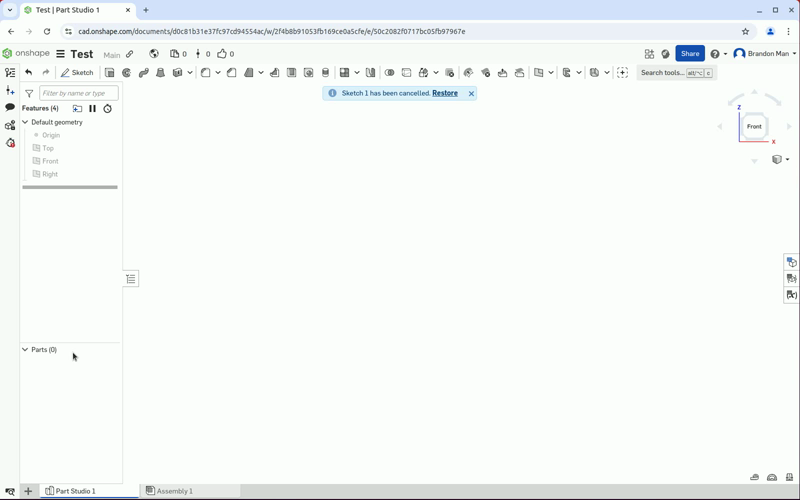
key(shift+y)
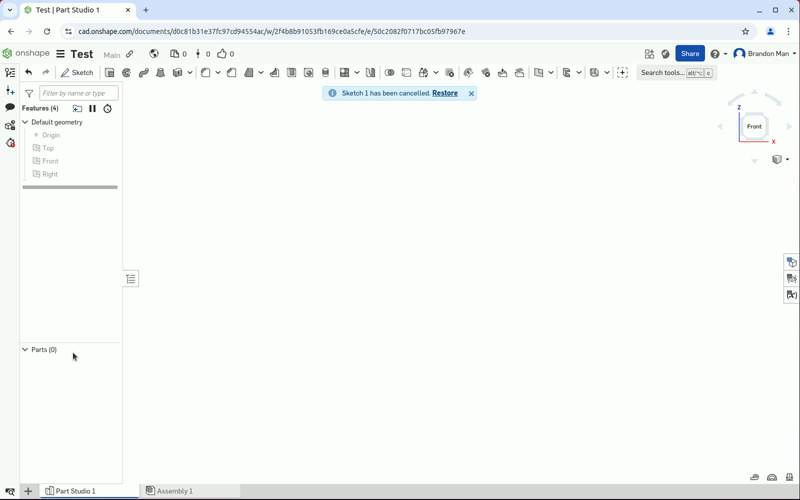
key(shift+s)
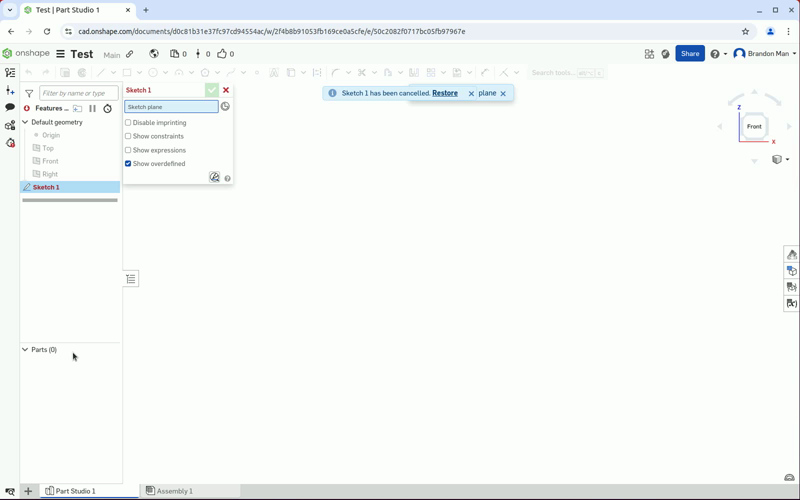
mouse_move(73, 163)
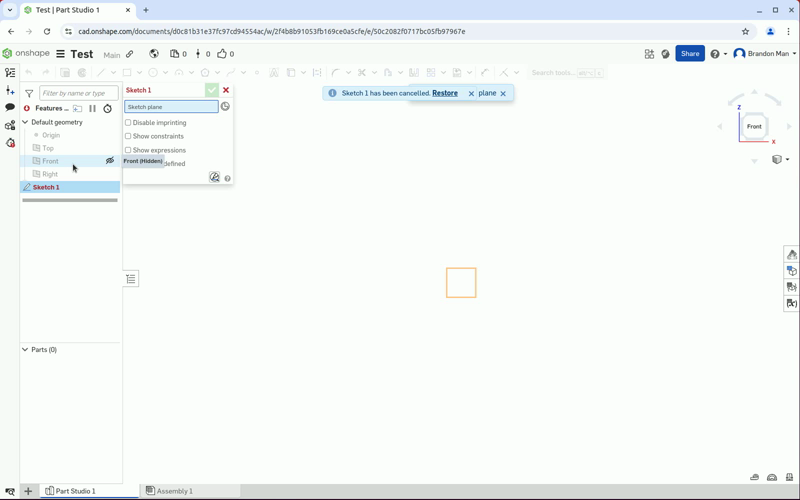
click(73, 163)
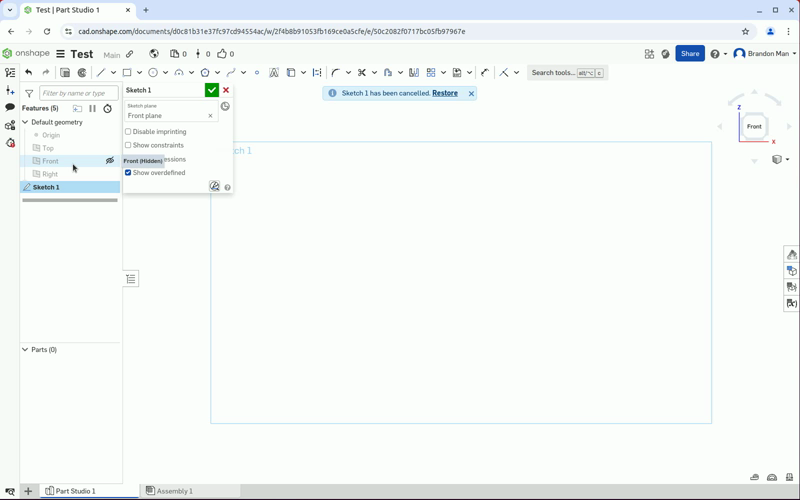
mouse_move(73, 352)
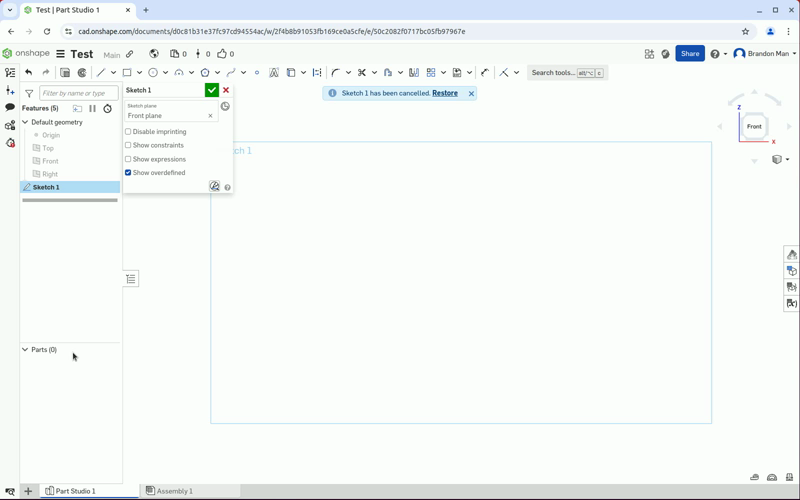
key(y)
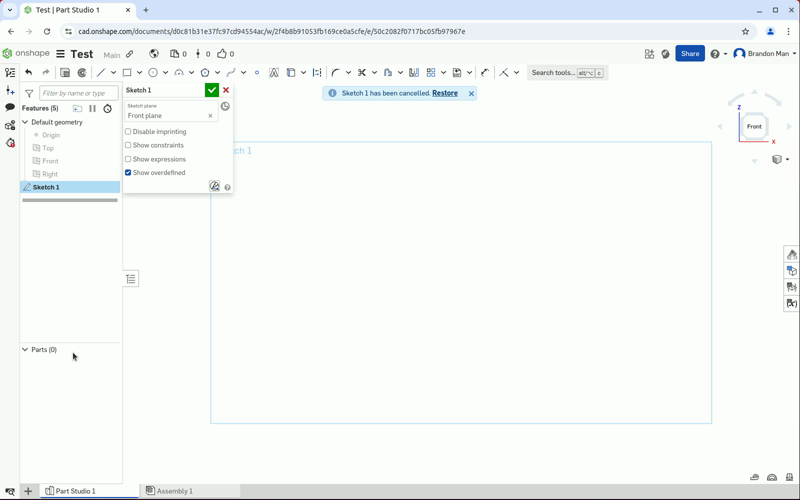
key(l)
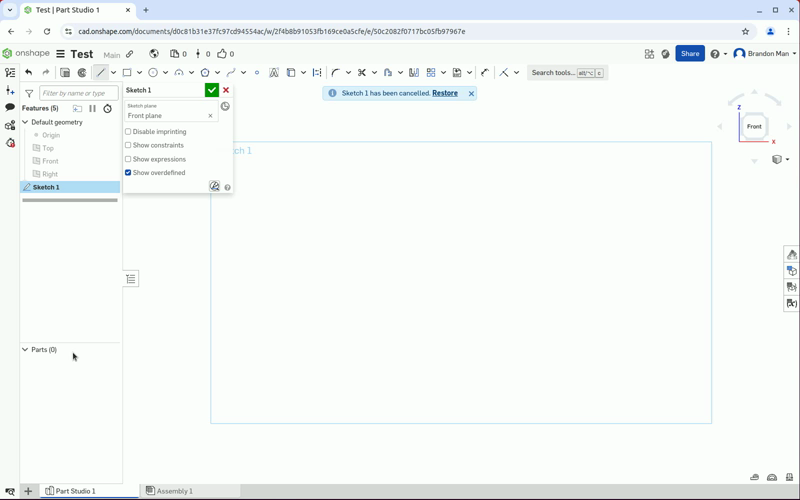
key_down(shift)
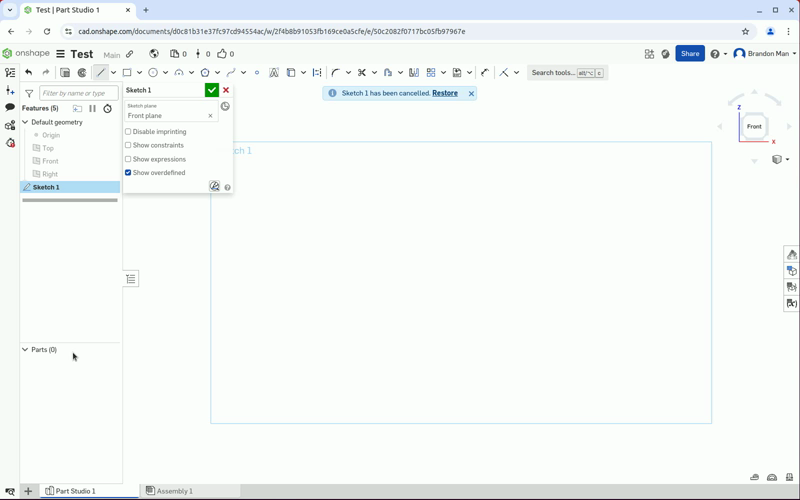
mouse_move(460, 282)
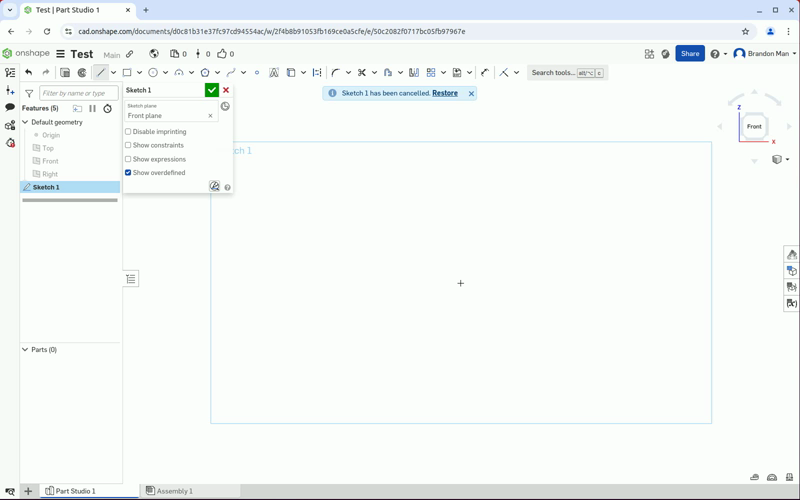
click(460, 282)
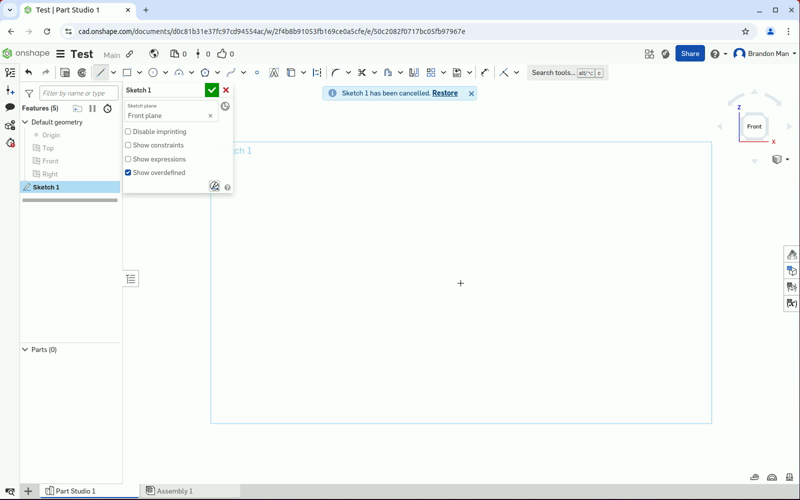
key_up(shift)
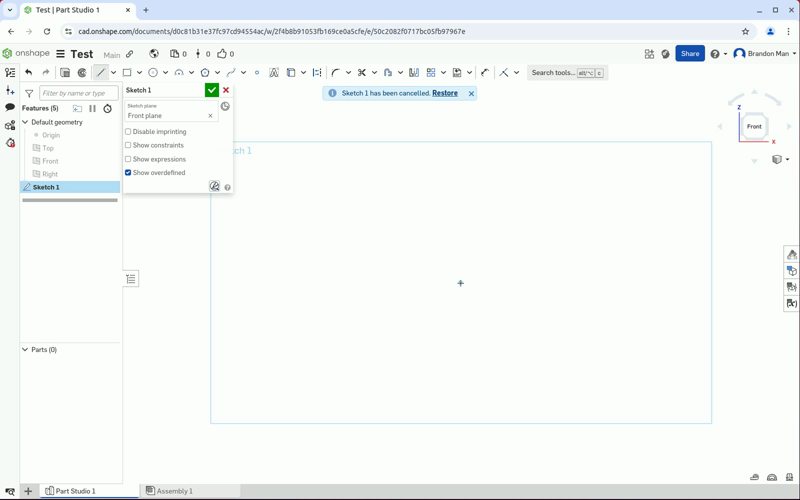
key_down(shift)
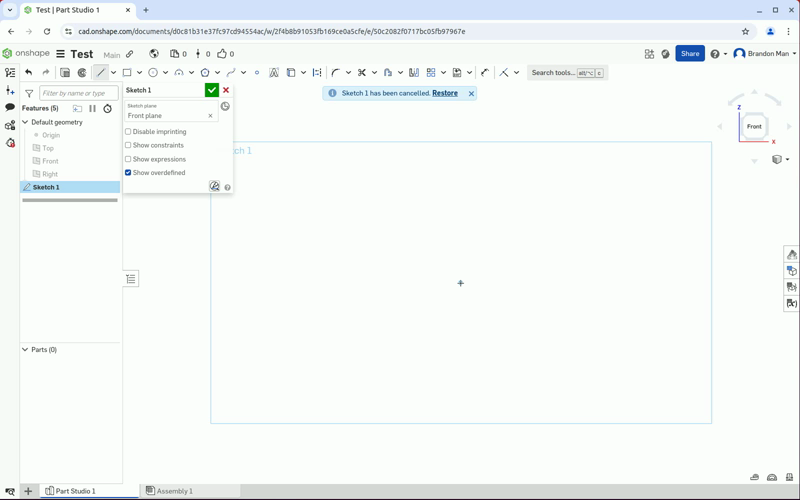
mouse_move(490, 282)
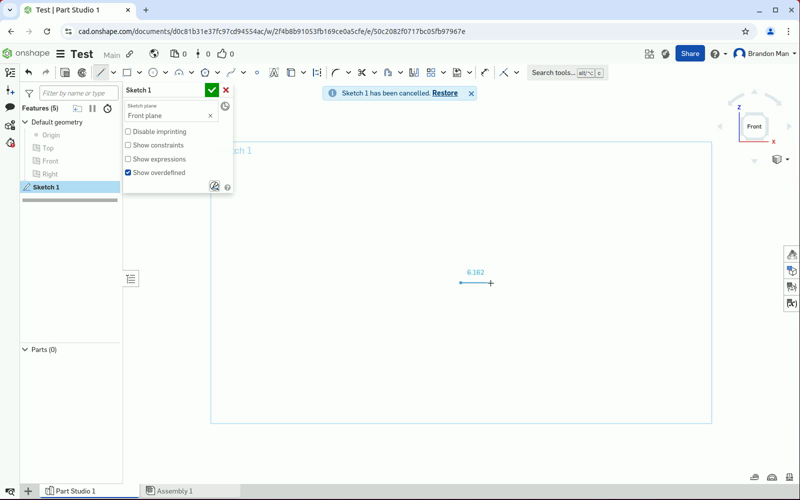
mouse_move(463, 282)
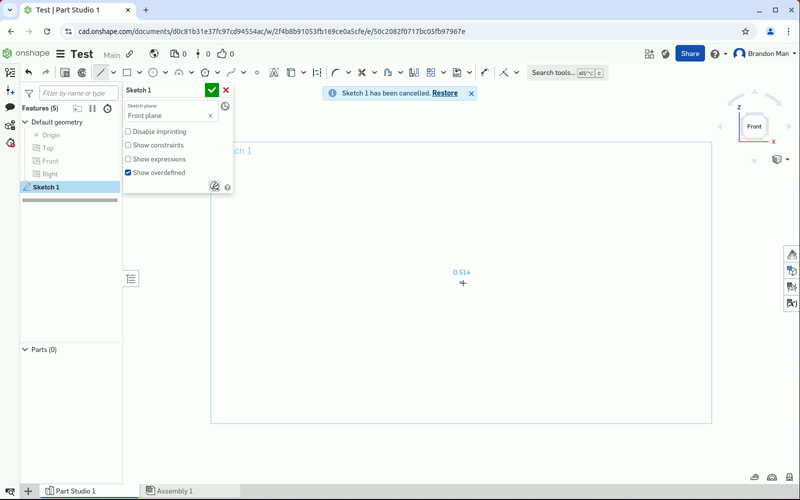
scroll(6)
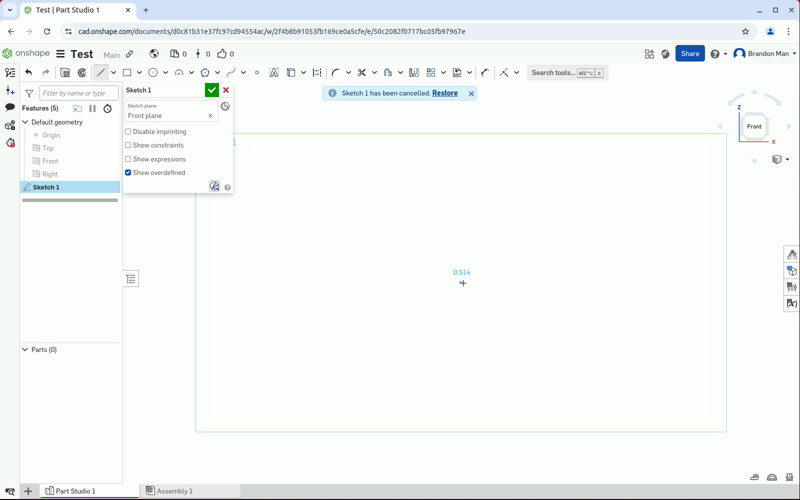
scroll(6)
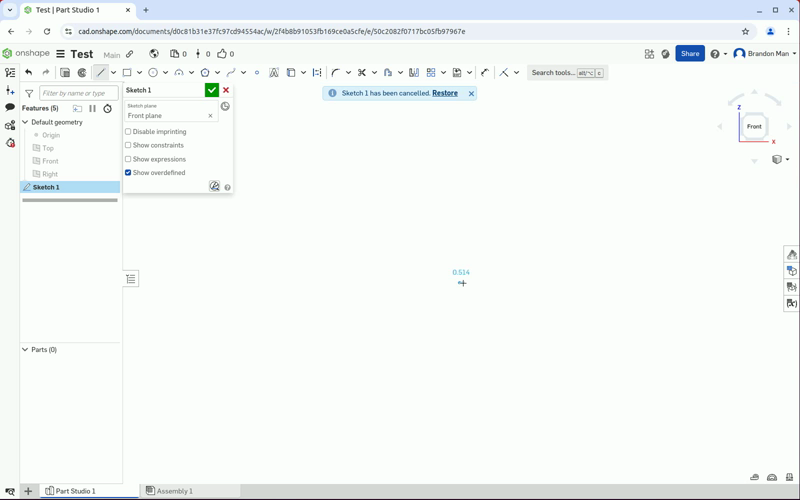
scroll(6)
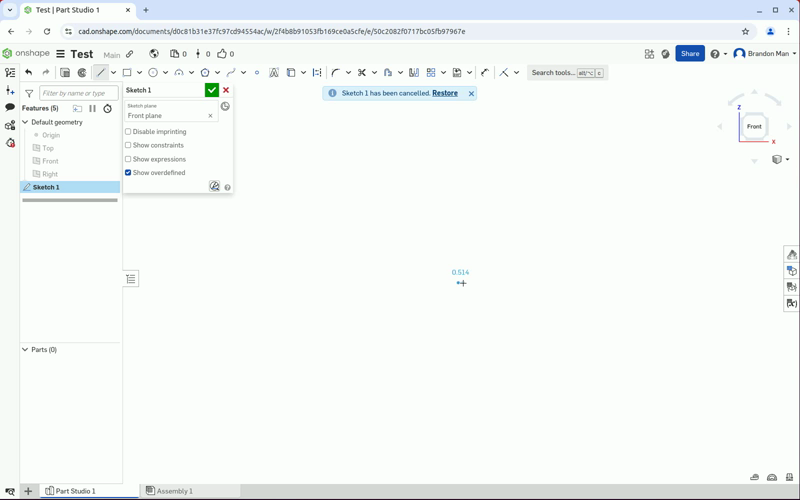
scroll(6)
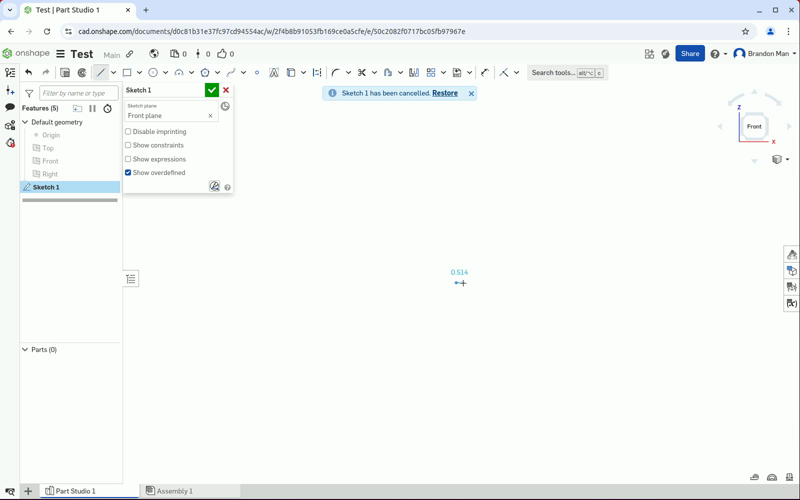
scroll(6)
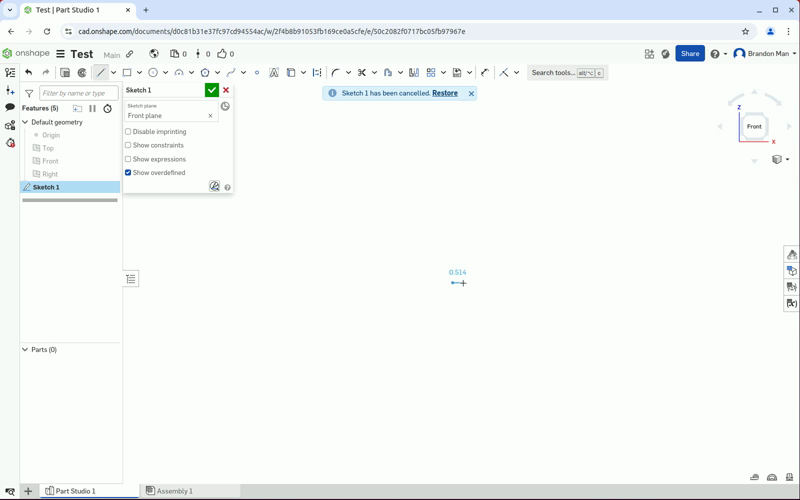
scroll(6)
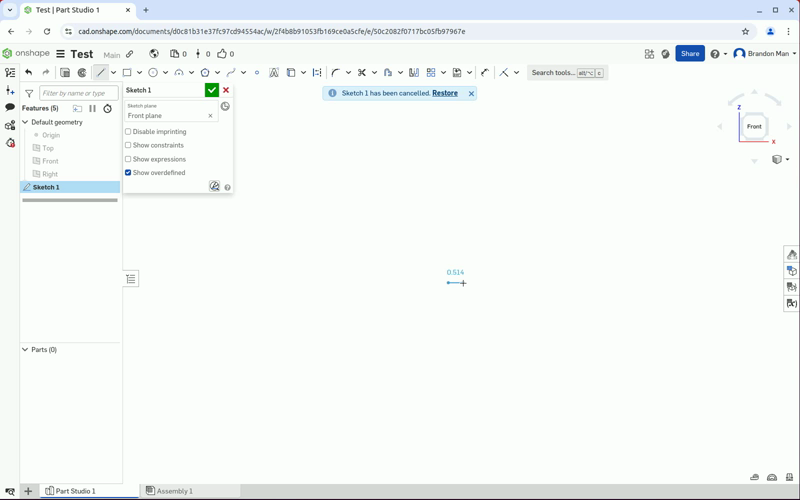
scroll(6)
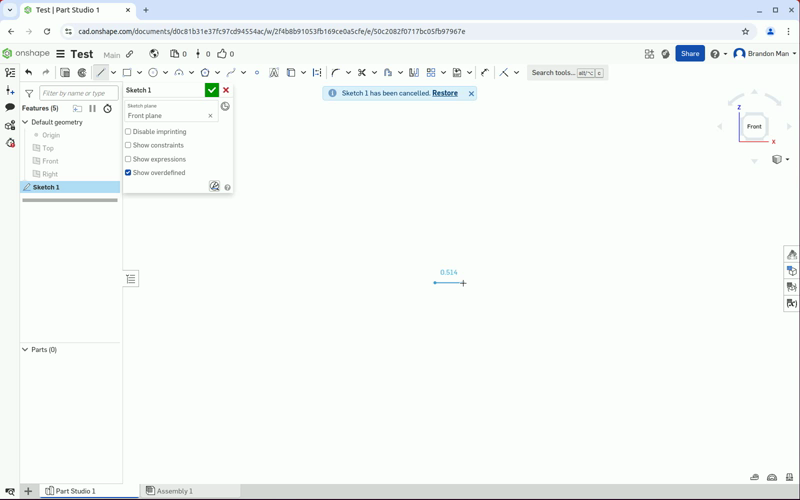
click(463, 282)
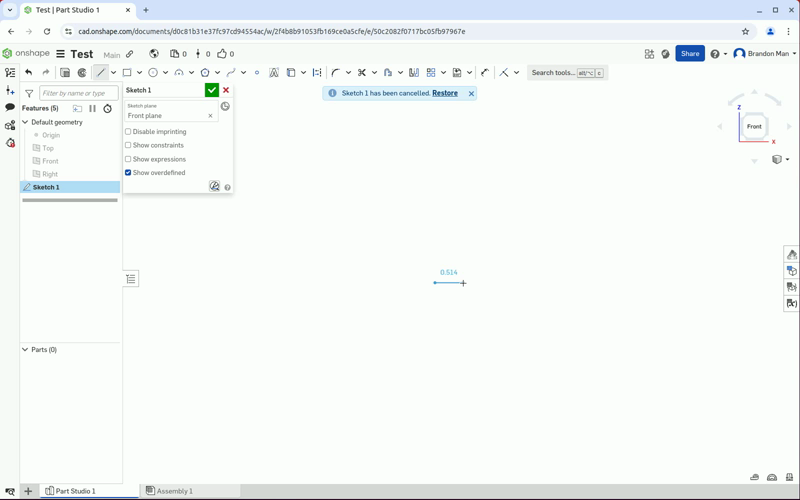
scroll(-6)
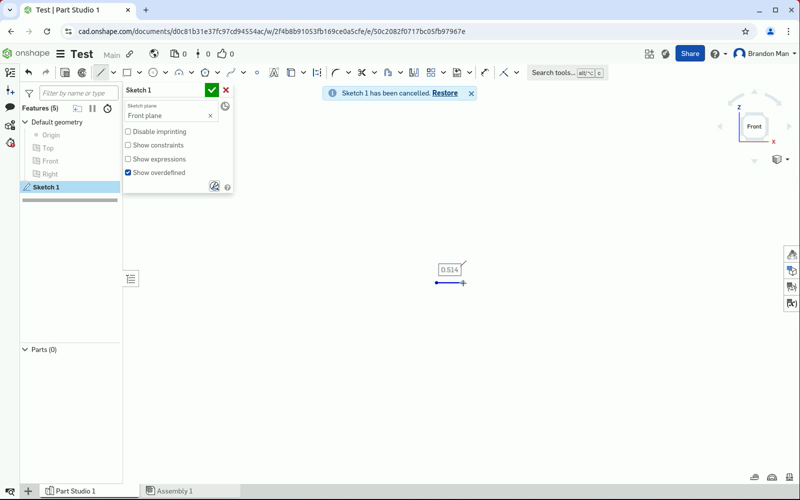
scroll(-6)
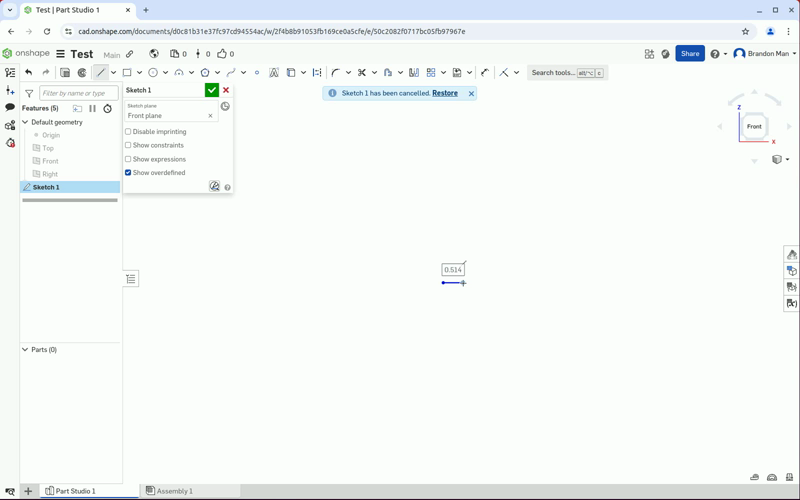
scroll(-6)
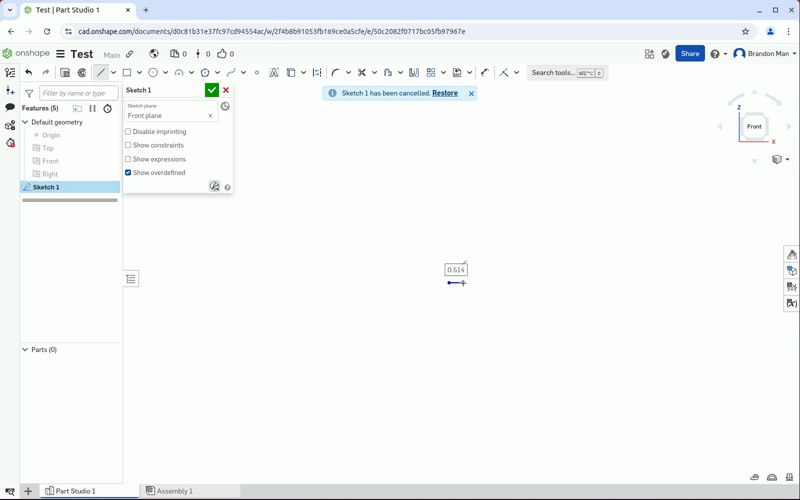
scroll(-6)
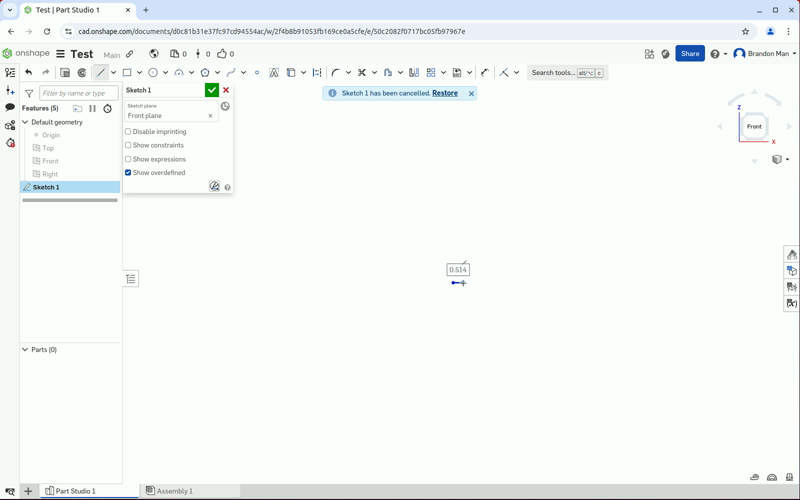
scroll(-6)
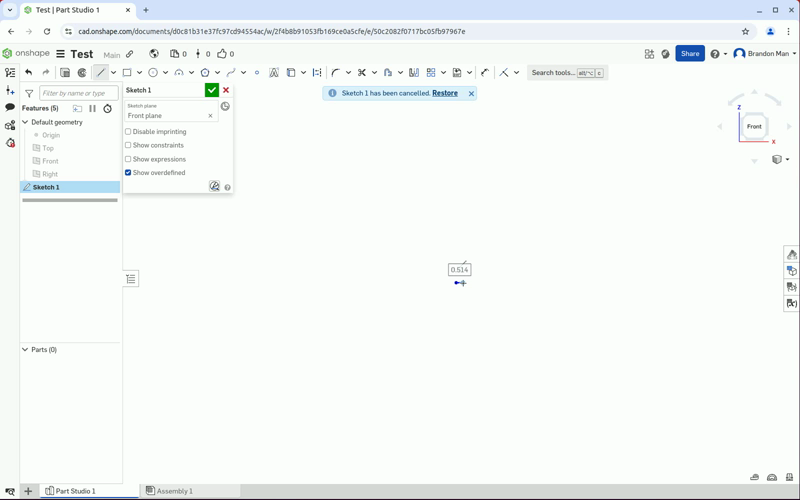
scroll(-6)
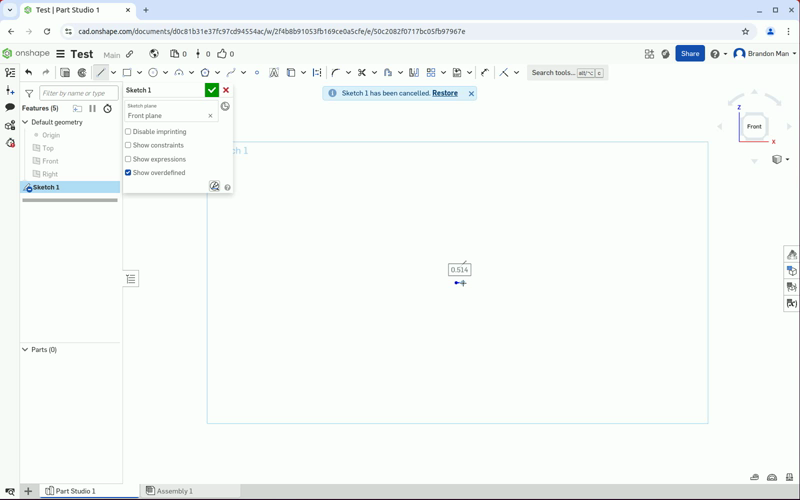
scroll(-6)
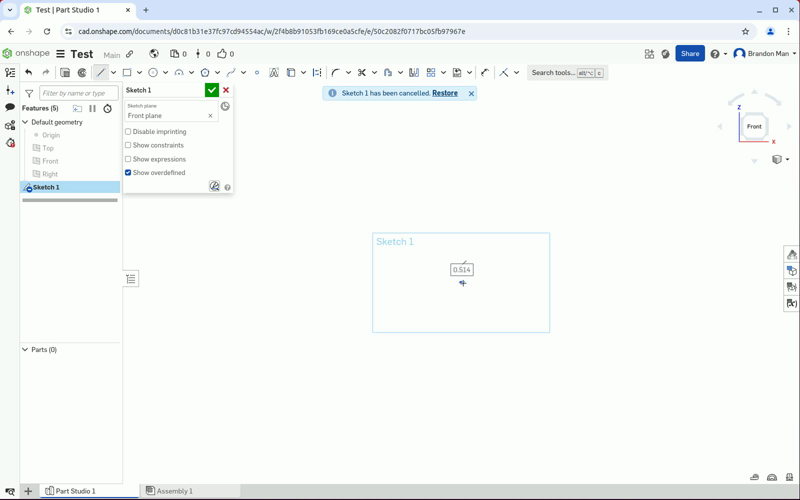
key_up(shift)
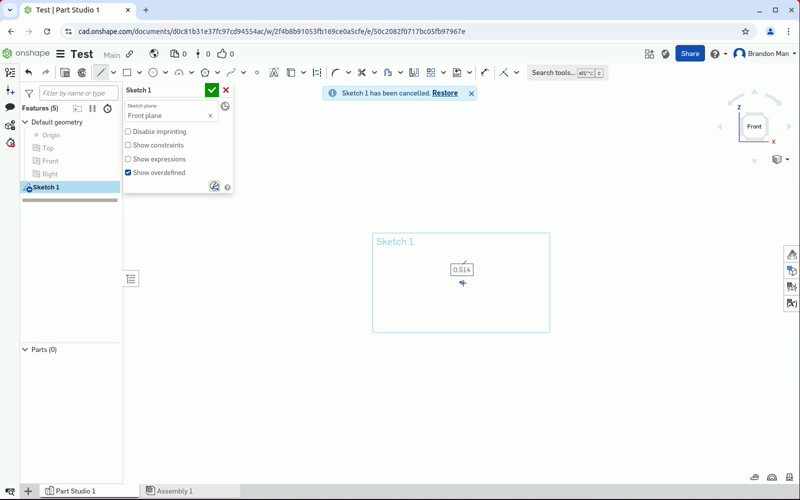
key_down(shift)
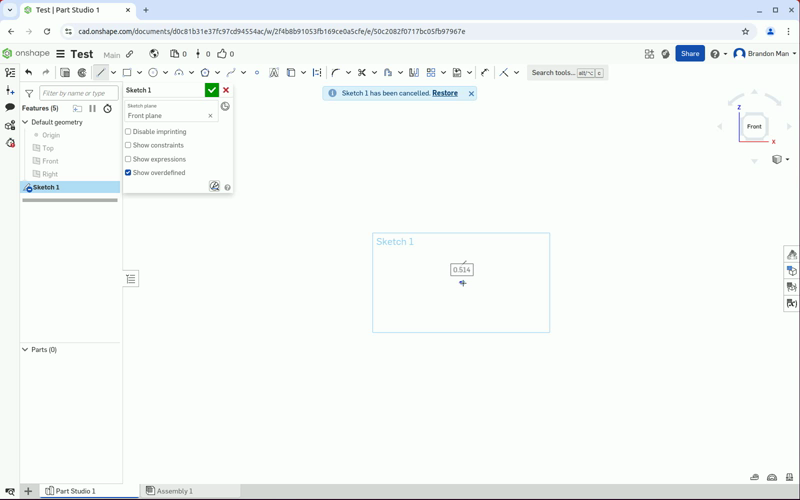
mouse_move(493, 282)
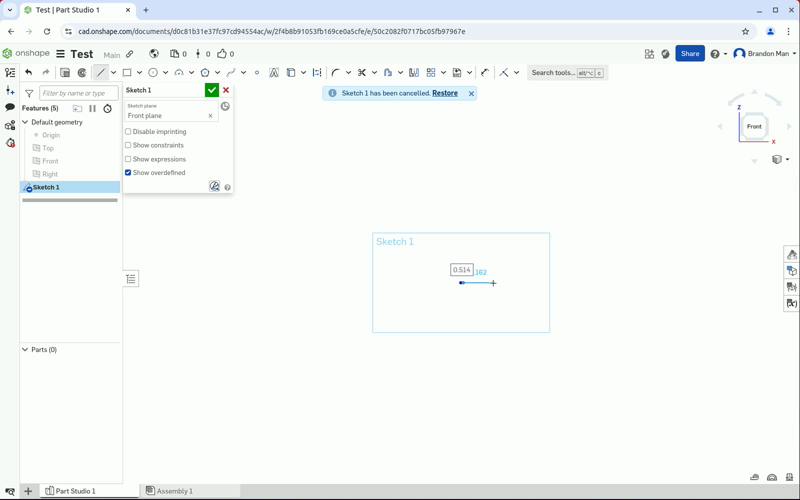
mouse_move(463, 264)
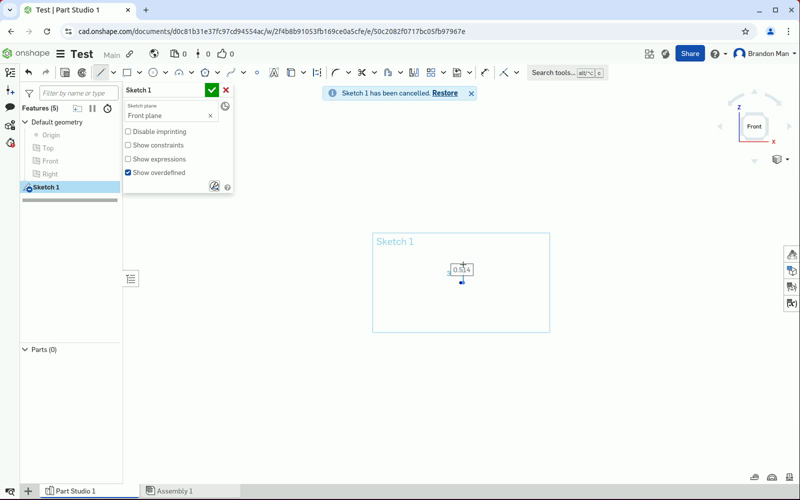
click(463, 264)
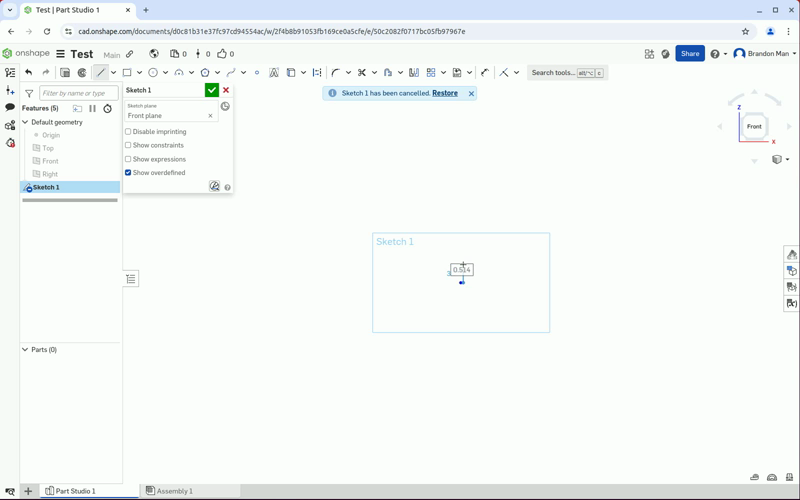
key_up(shift)
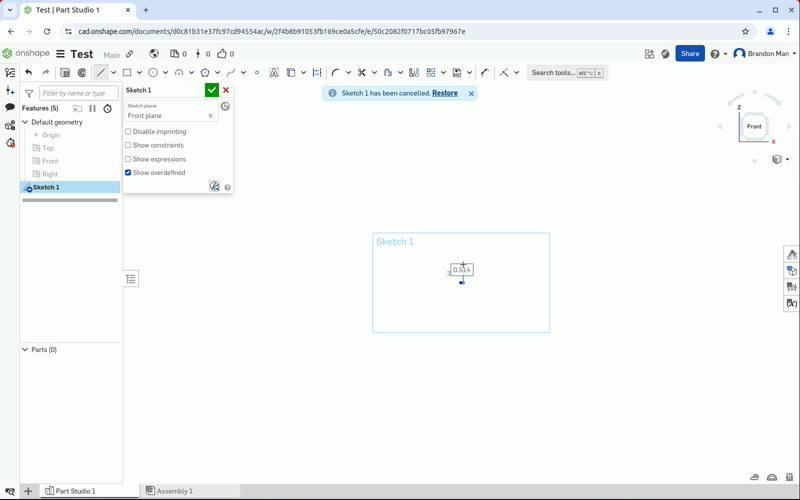
key_down(shift)
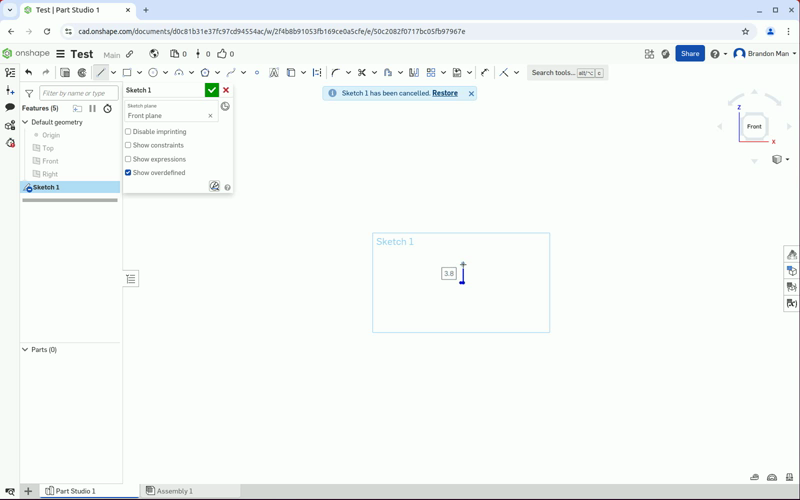
mouse_move(493, 264)
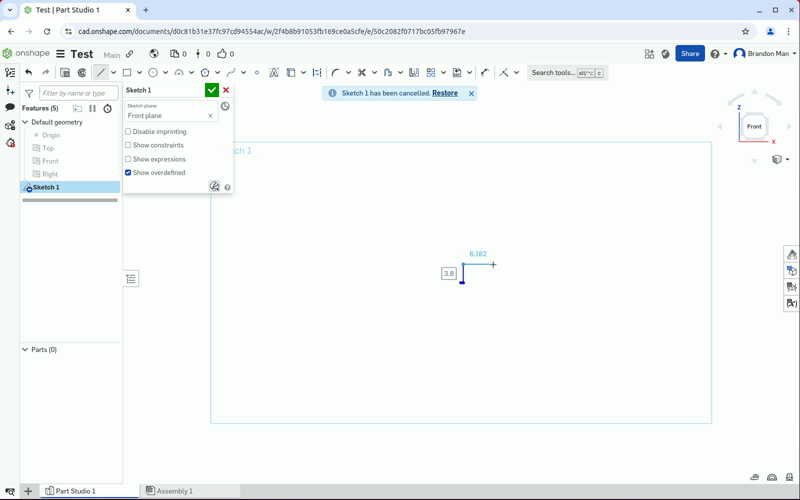
mouse_move(460, 264)
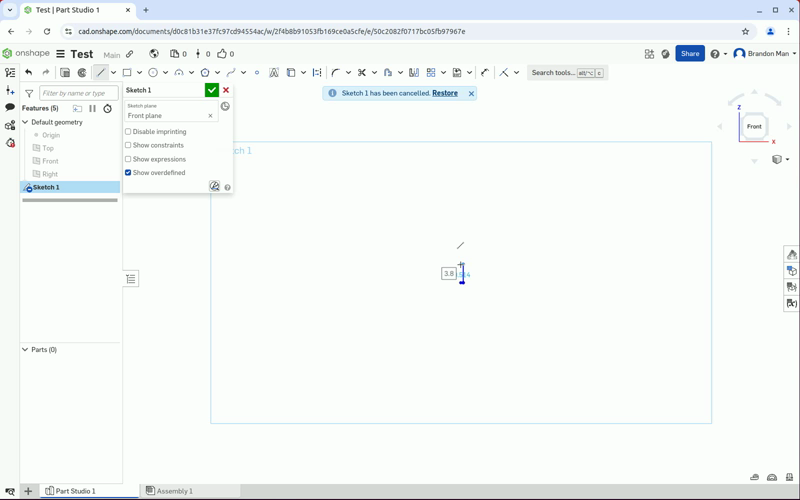
scroll(6)
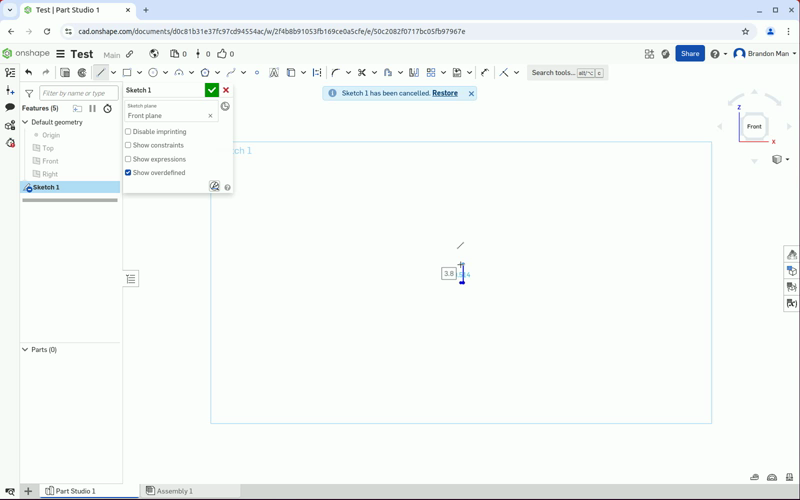
scroll(6)
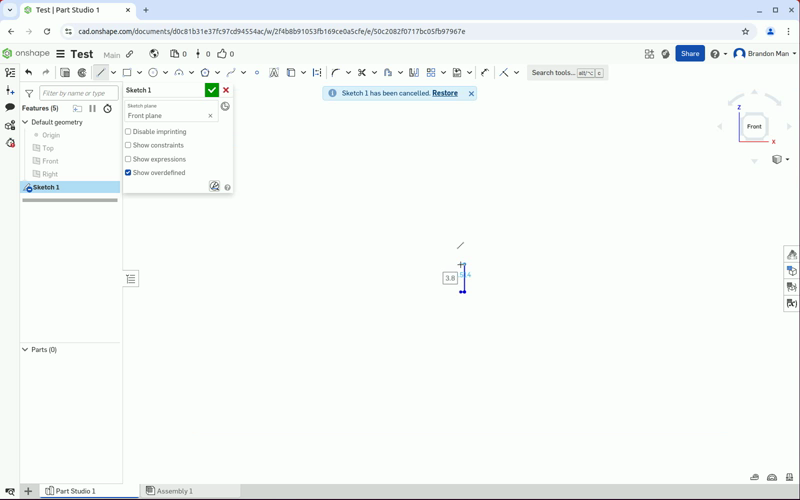
scroll(6)
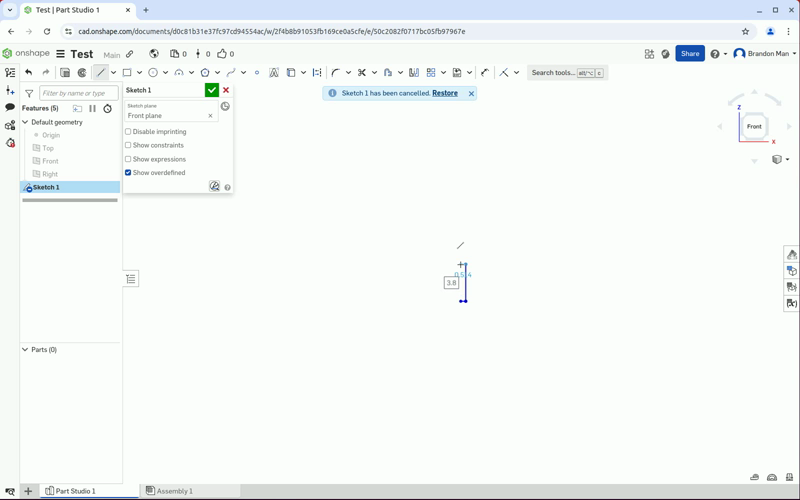
scroll(6)
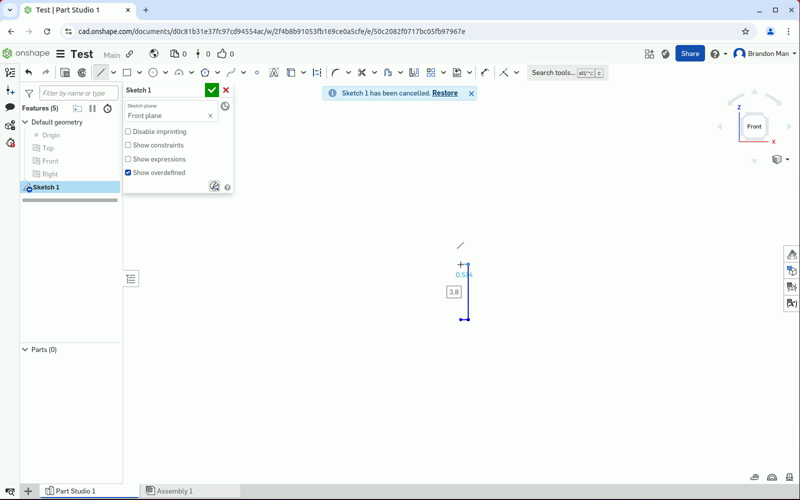
scroll(6)
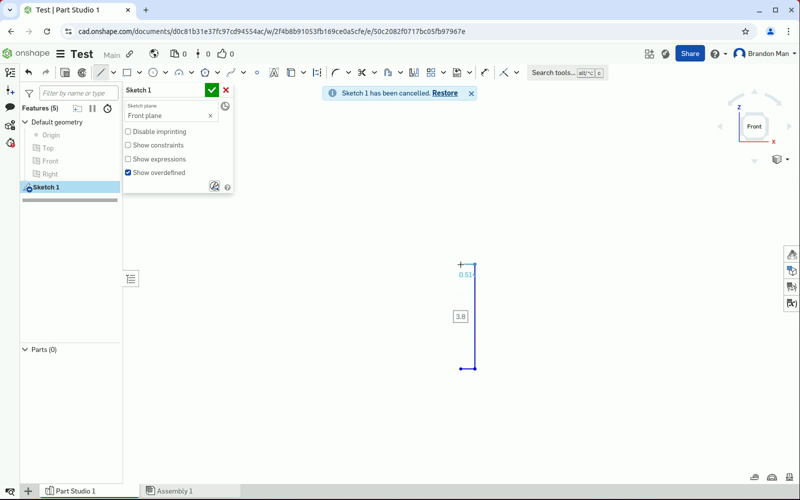
scroll(6)
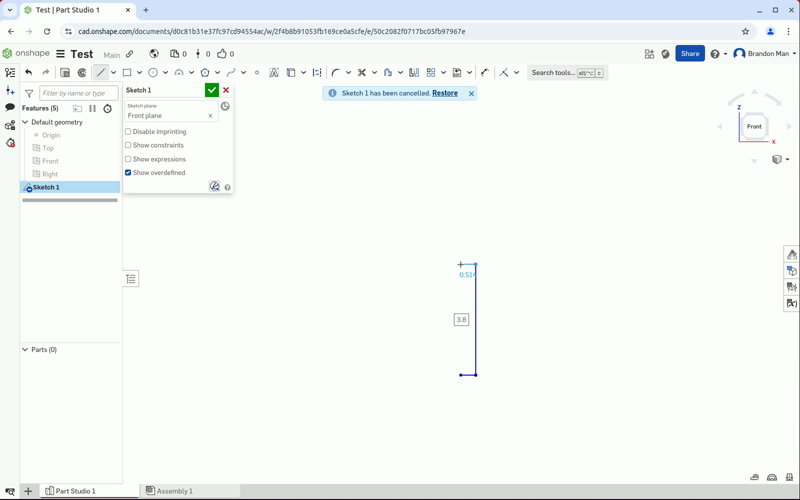
scroll(6)
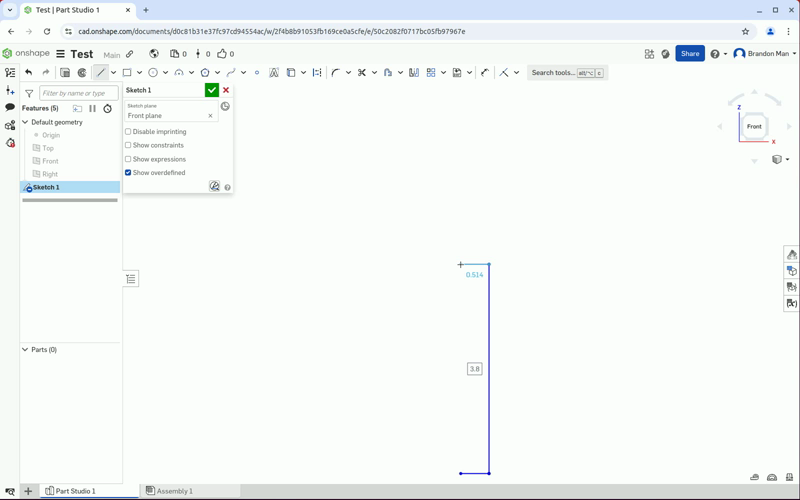
click(460, 264)
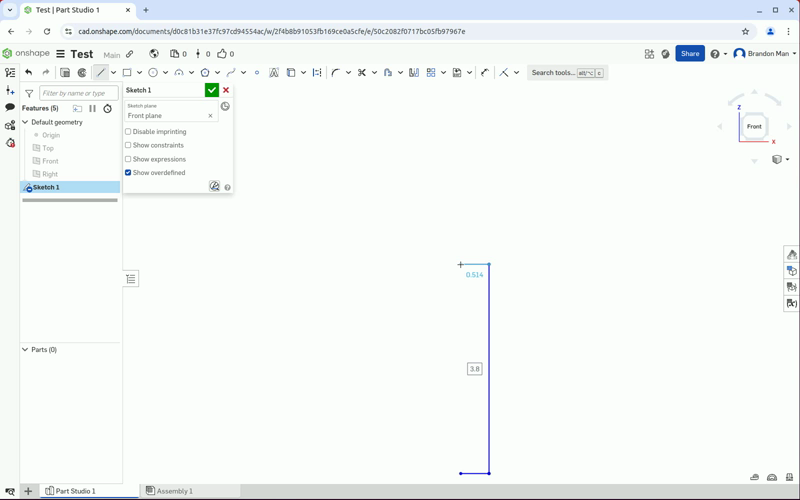
scroll(-6)
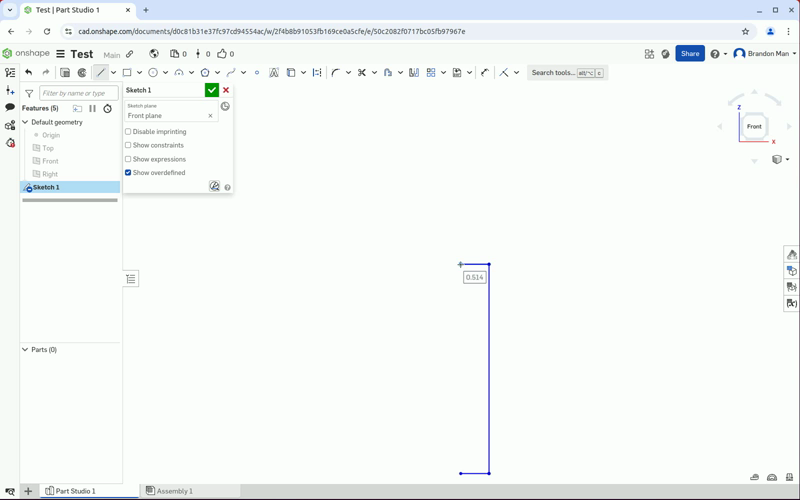
scroll(-6)
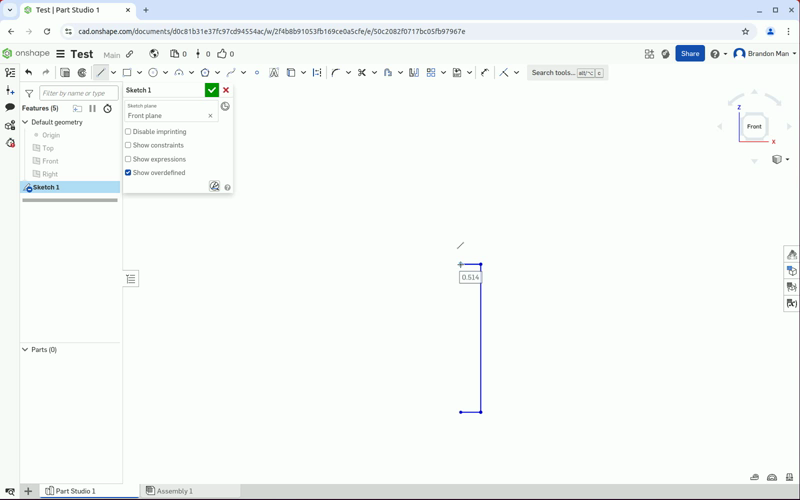
scroll(-6)
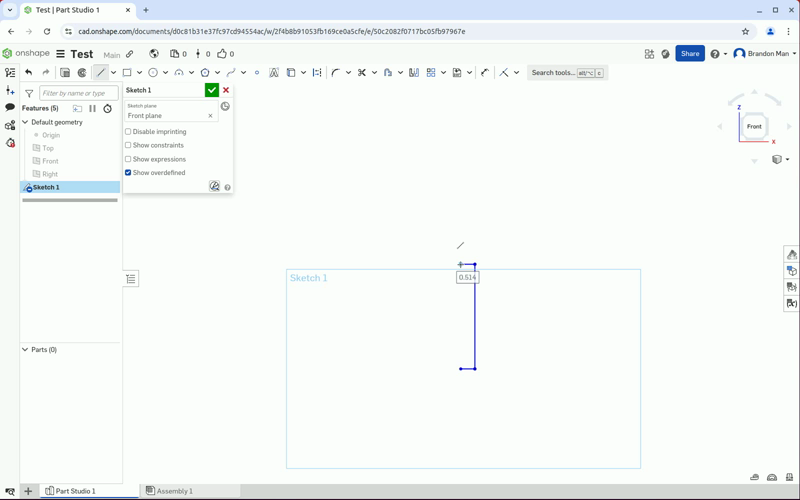
scroll(-6)
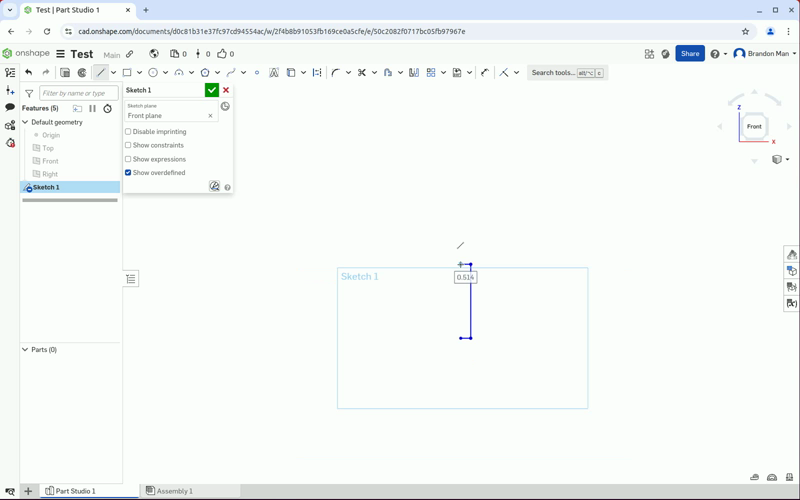
scroll(-6)
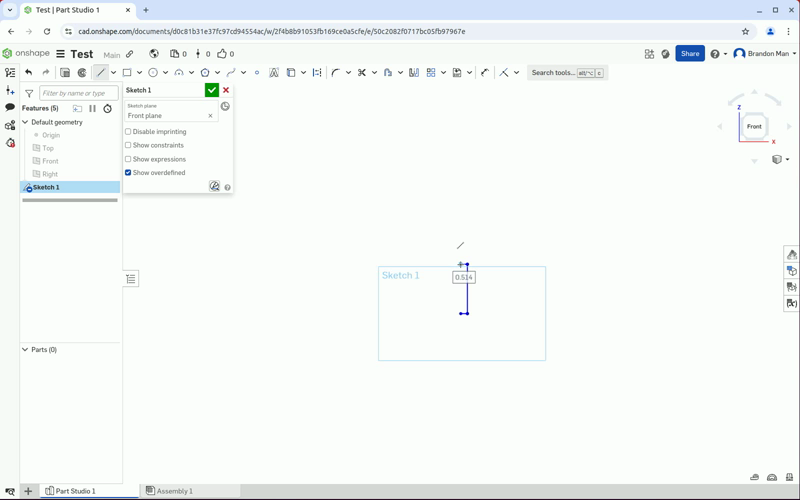
scroll(-6)
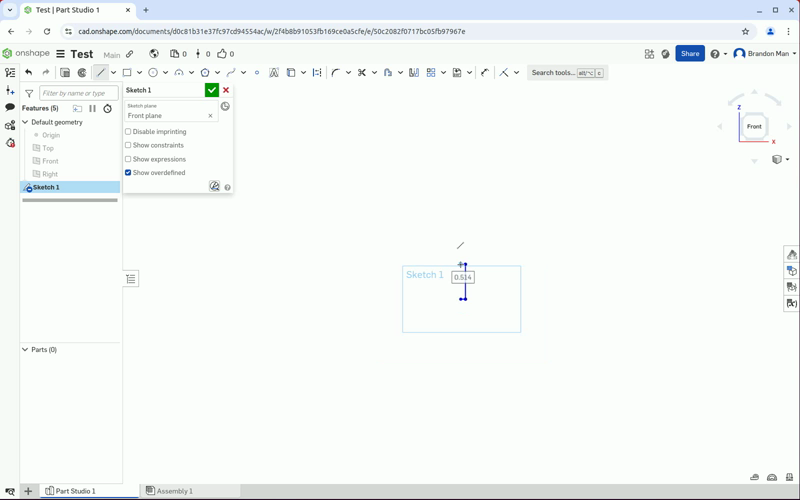
scroll(-6)
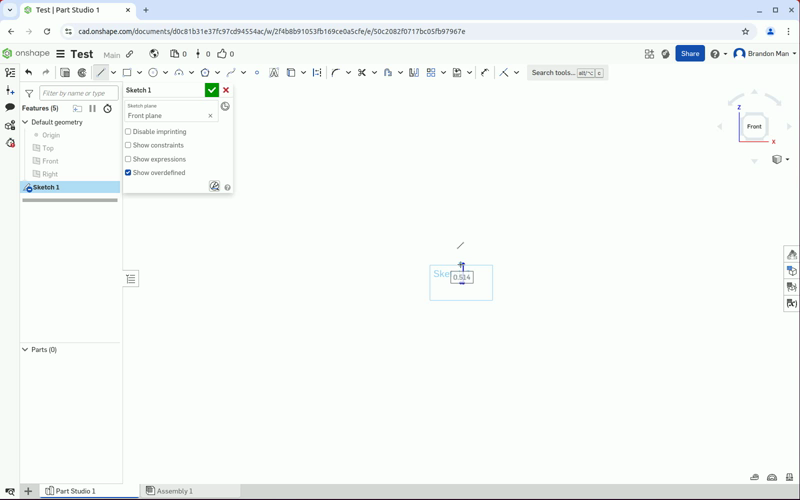
key_up(shift)
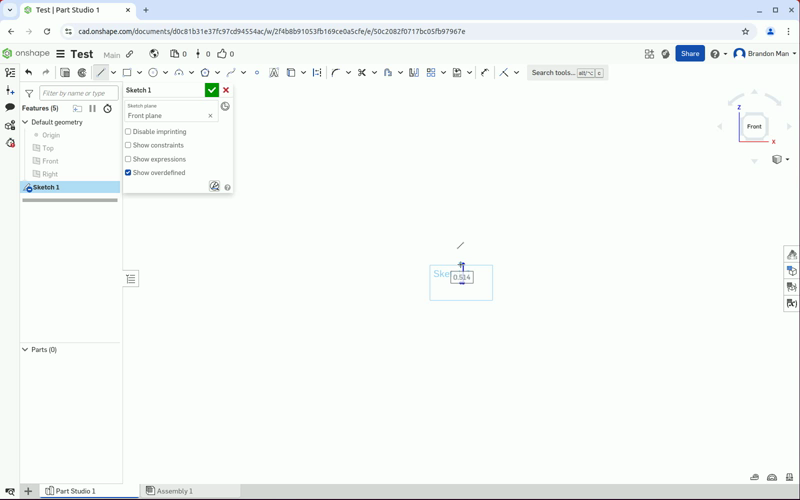
mouse_move(490, 264)
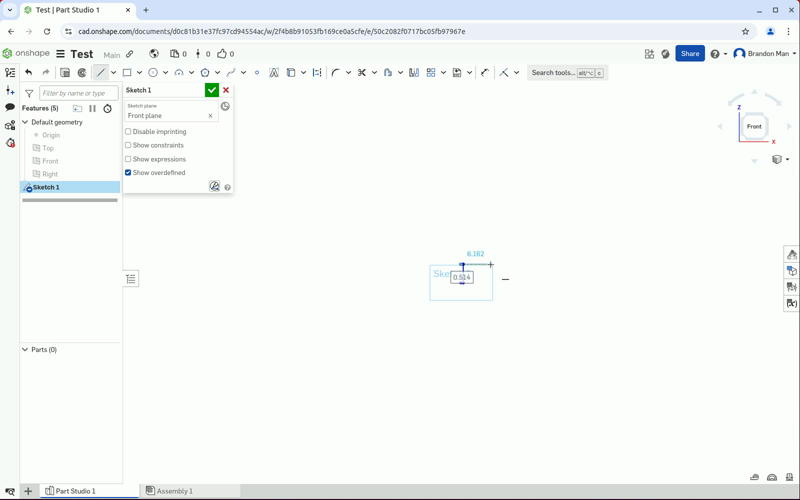
key_down(shift)
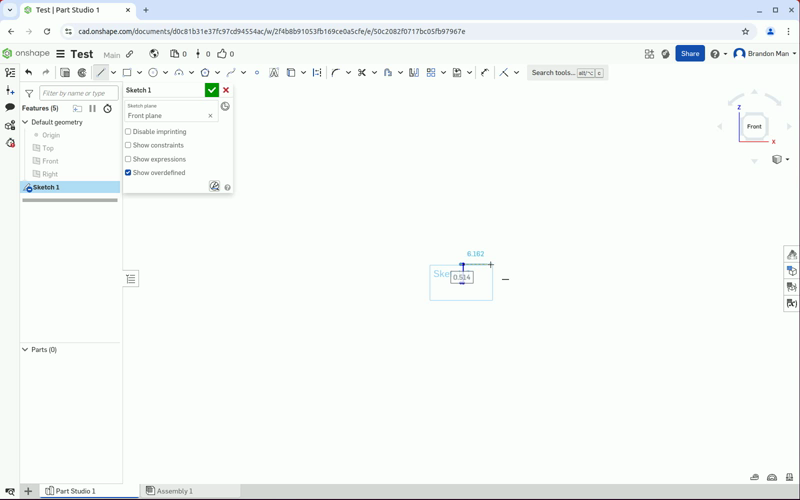
mouse_move(460, 282)
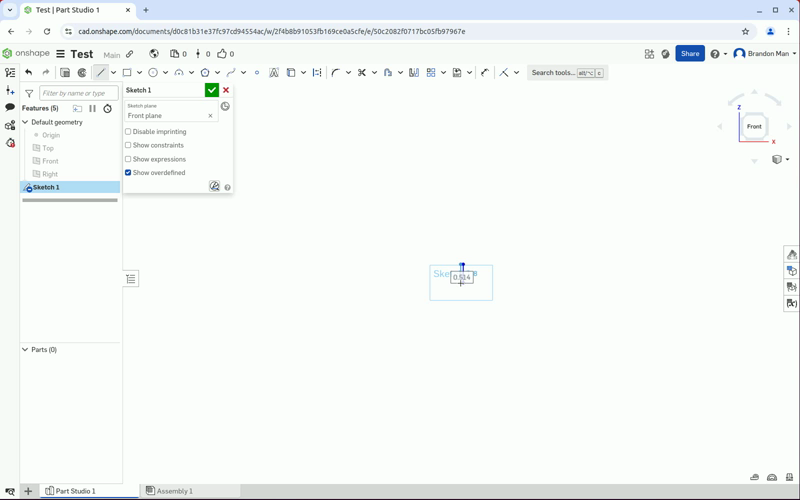
scroll(6)
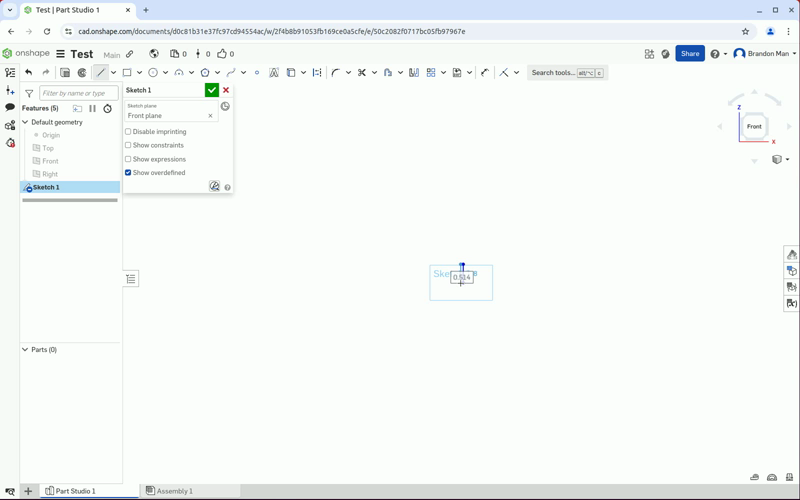
scroll(6)
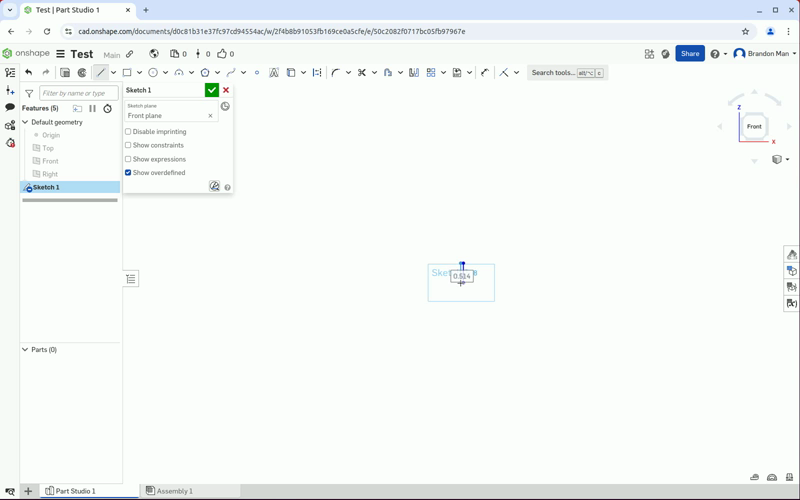
scroll(6)
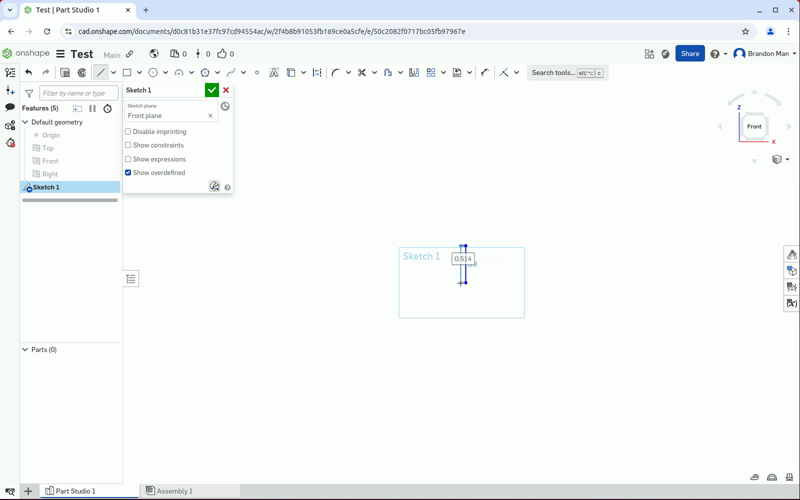
scroll(6)
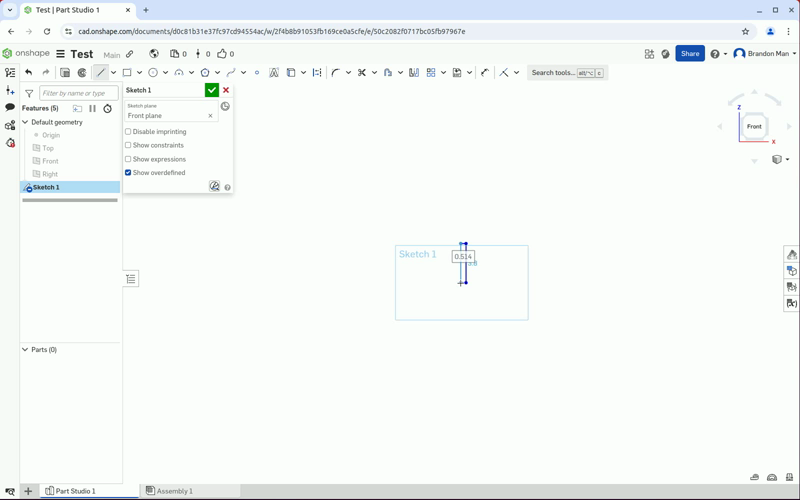
scroll(6)
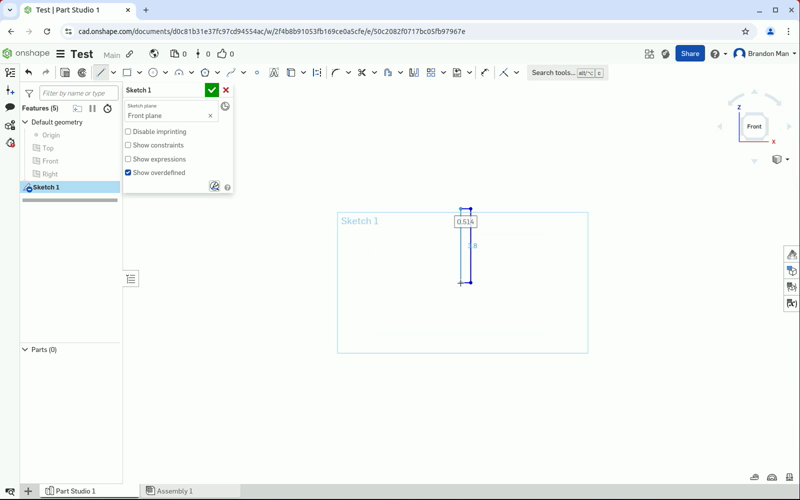
scroll(6)
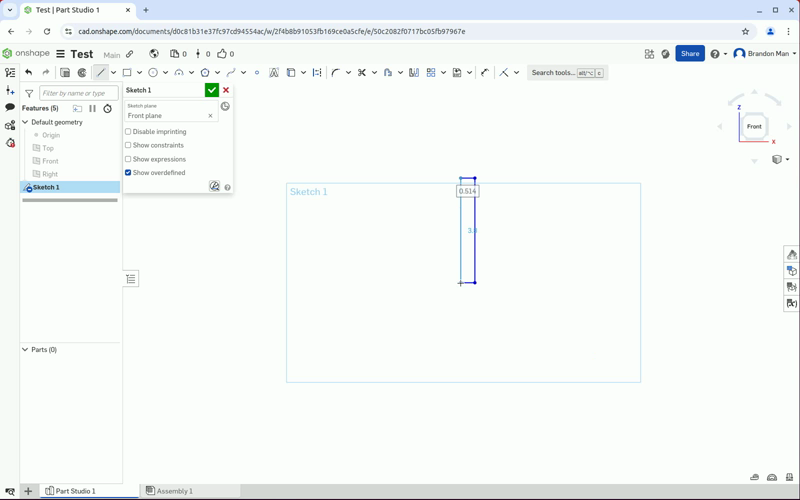
scroll(6)
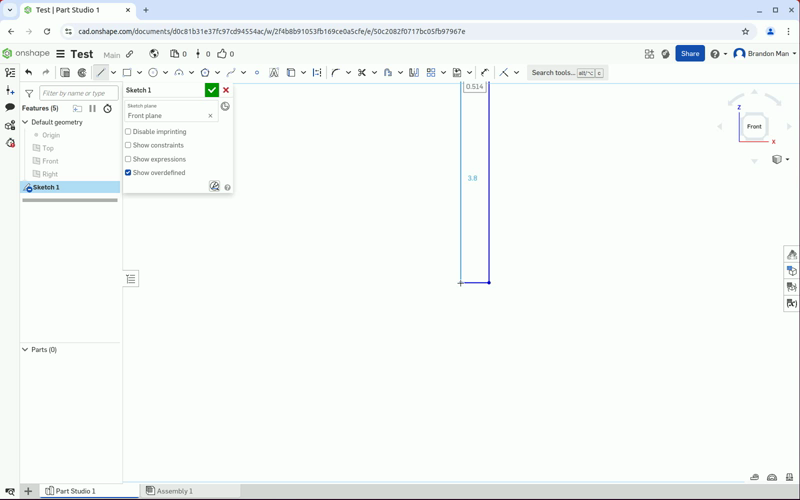
key_up(shift)
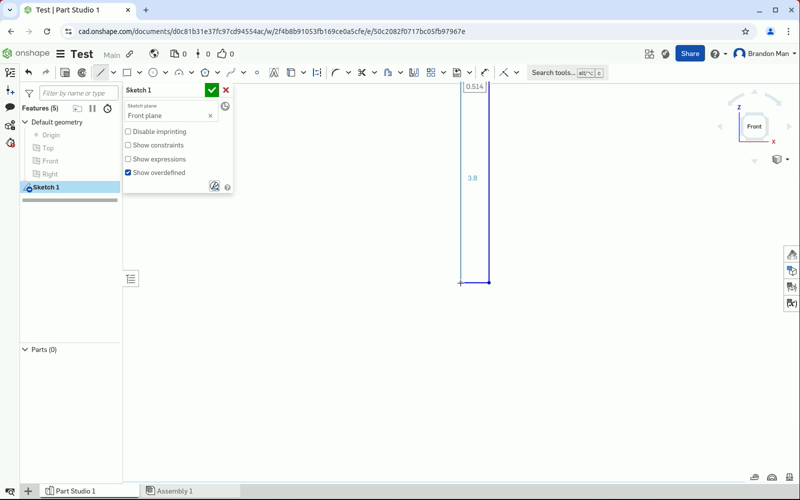
click(460, 282)
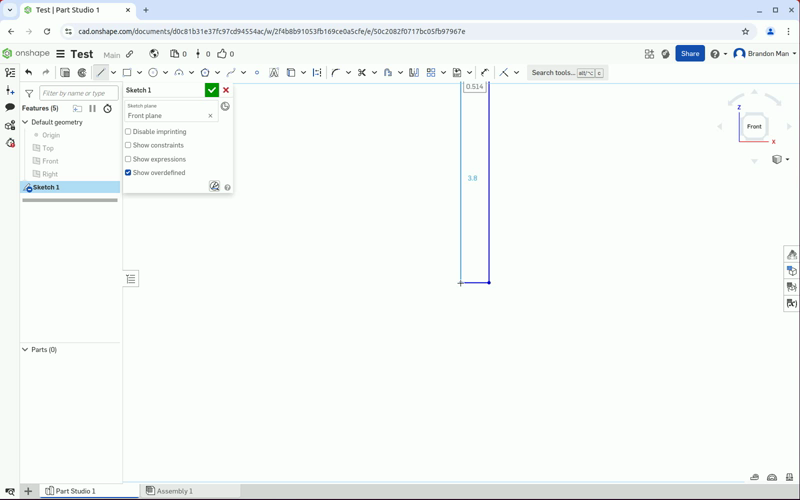
scroll(-6)
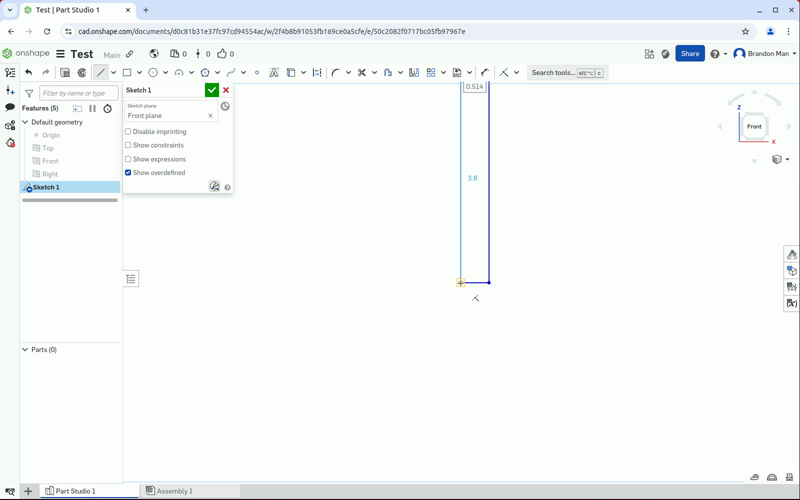
scroll(-6)
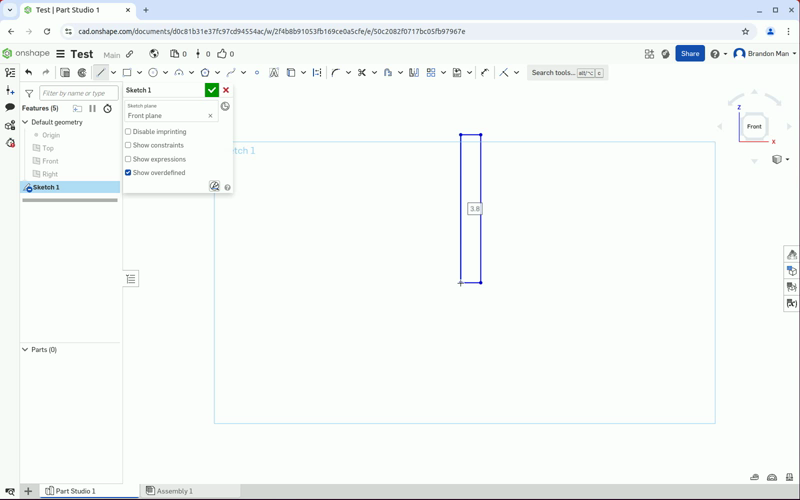
scroll(-6)
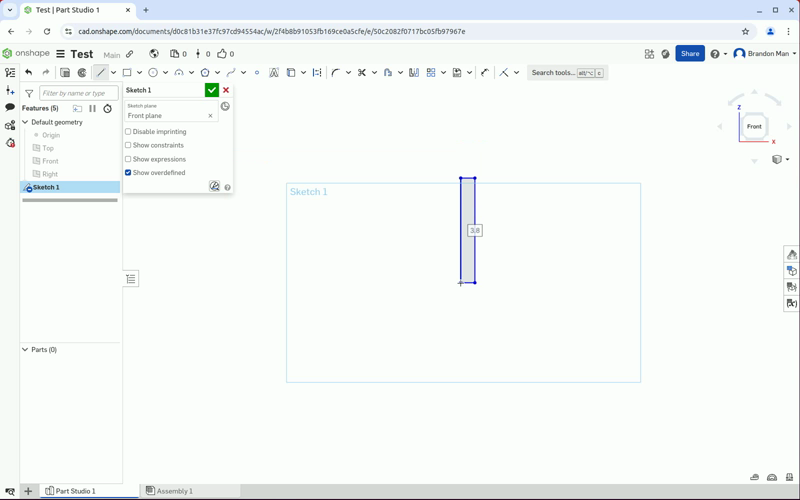
scroll(-6)
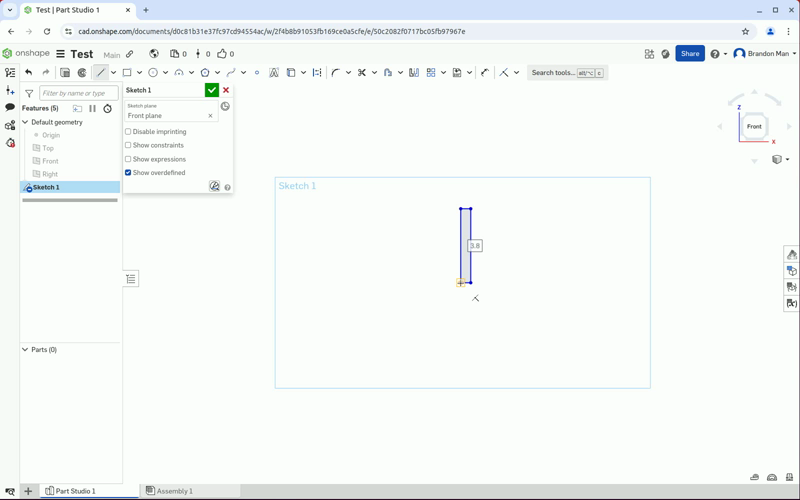
scroll(-6)
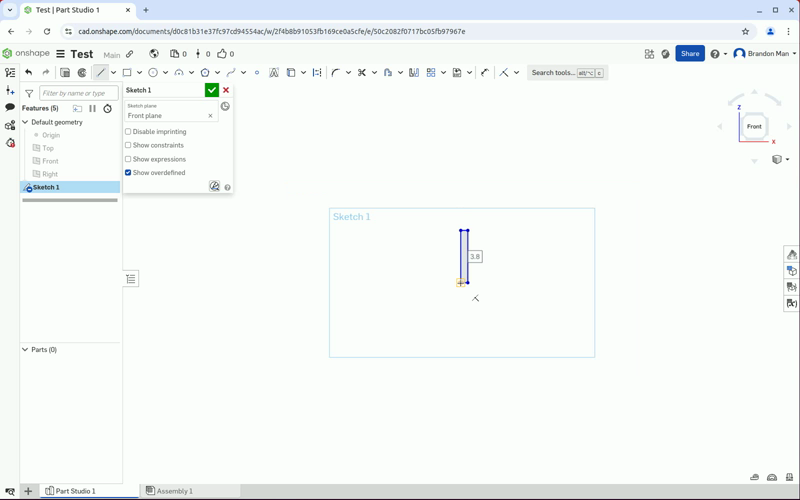
scroll(-6)
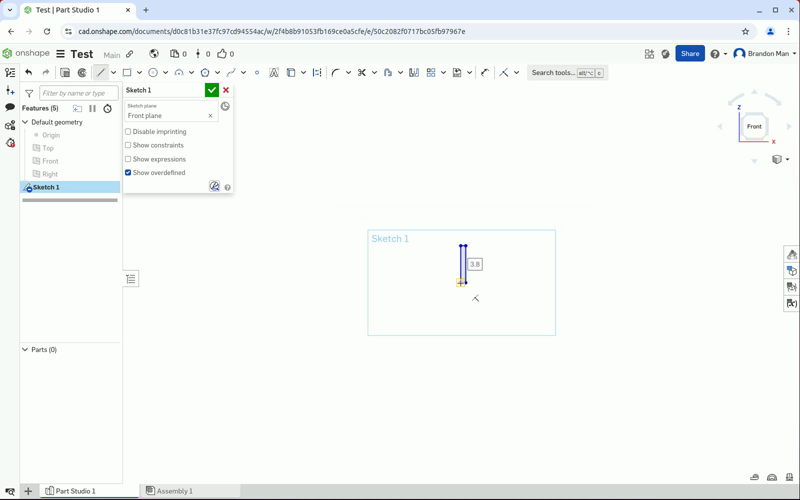
scroll(-6)
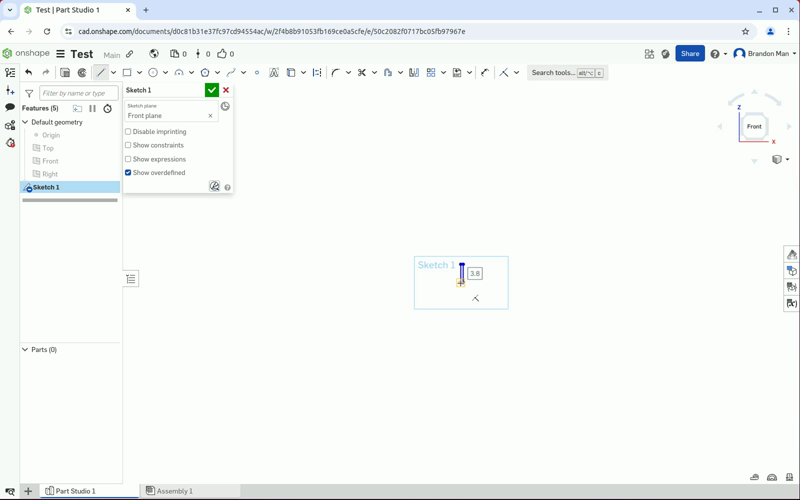
key(esc)
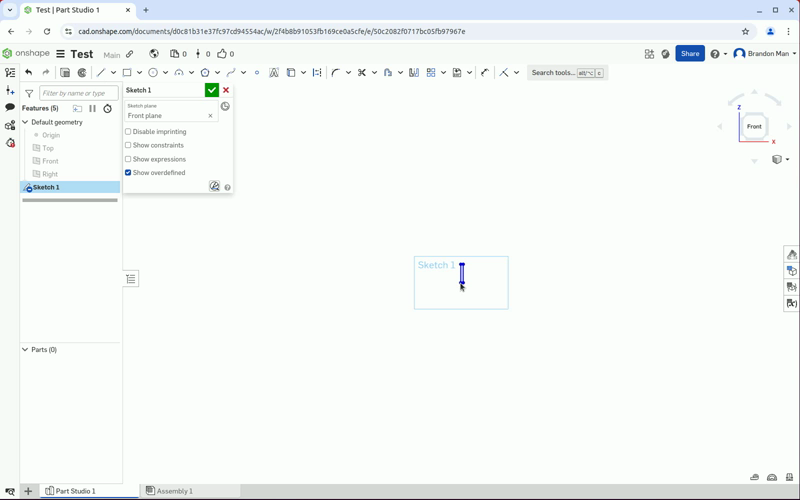
mouse_move(462, 282)
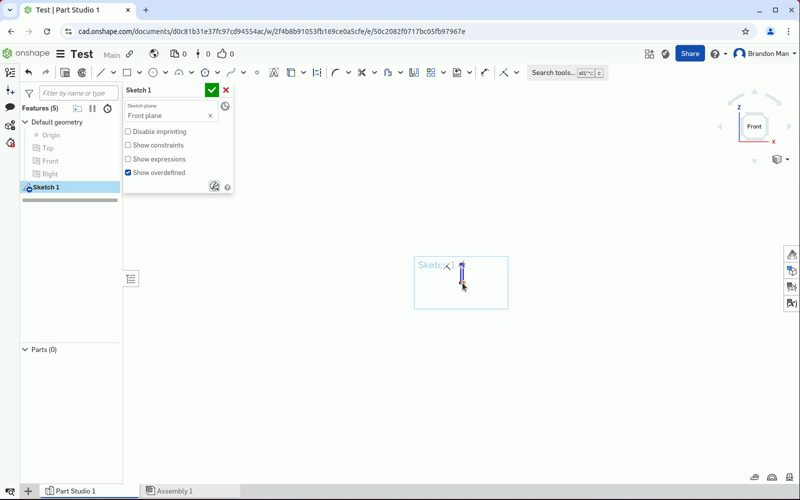
scroll(6)
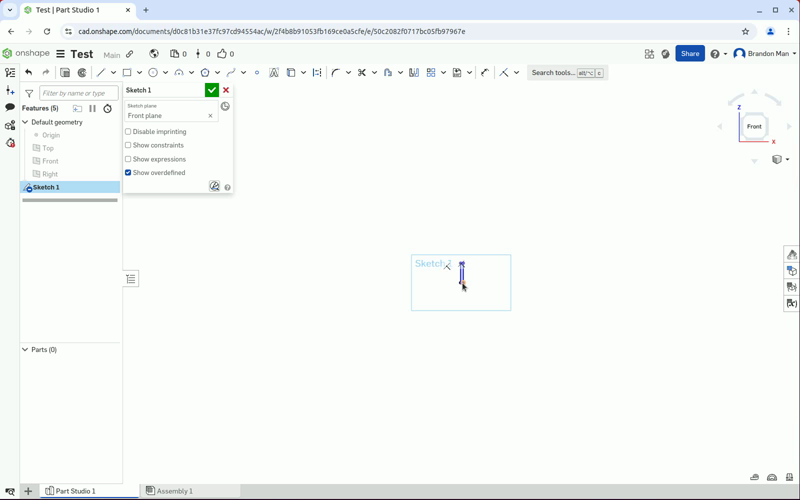
scroll(6)
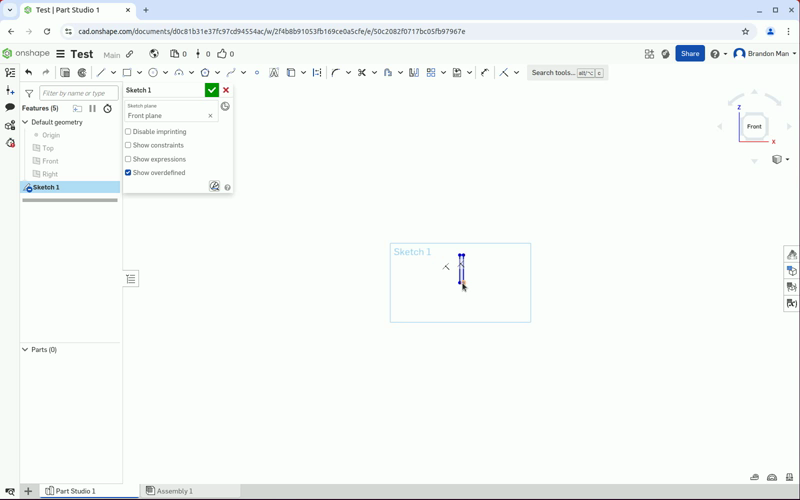
scroll(6)
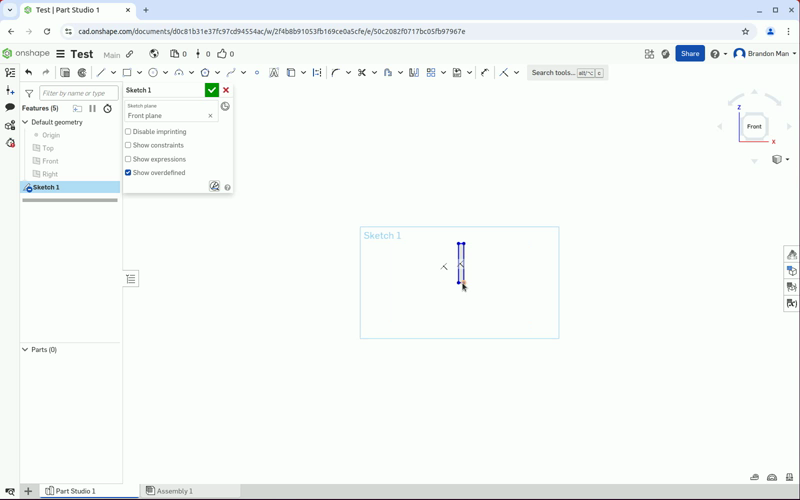
scroll(6)
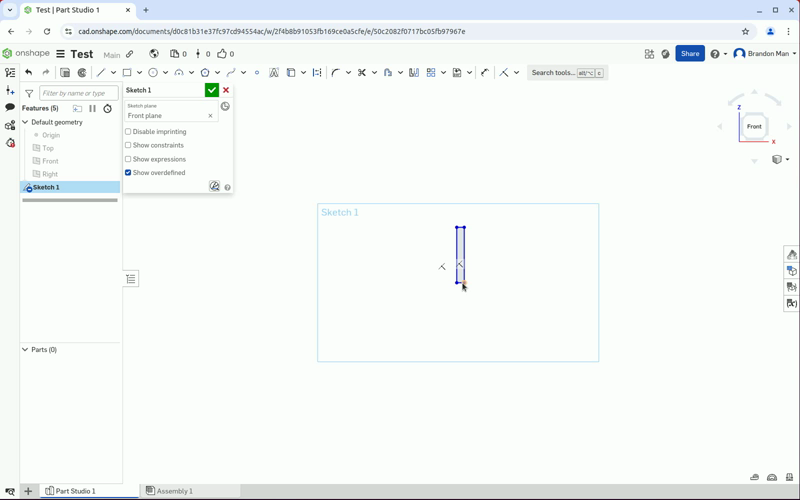
scroll(6)
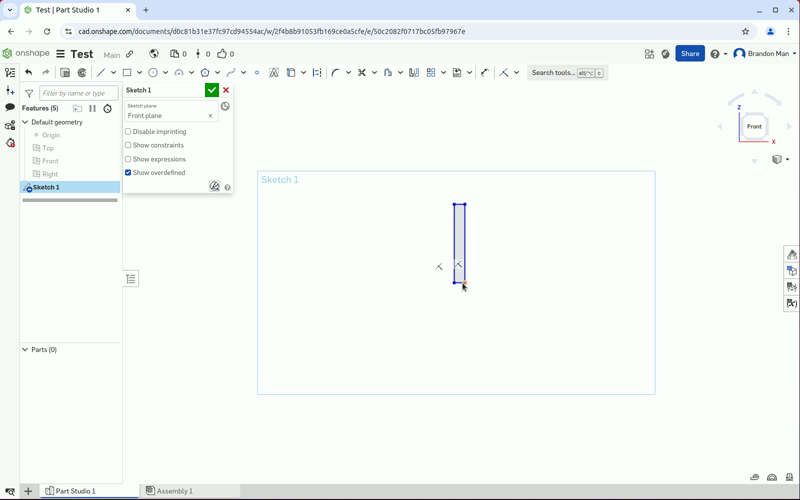
scroll(6)
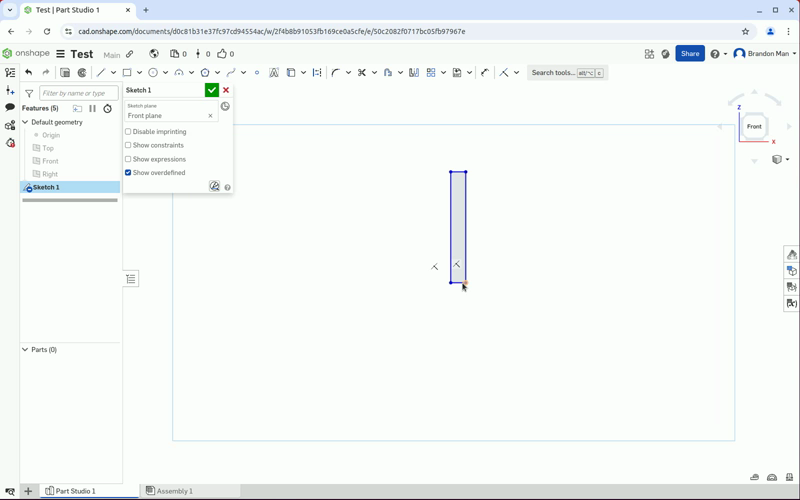
scroll(6)
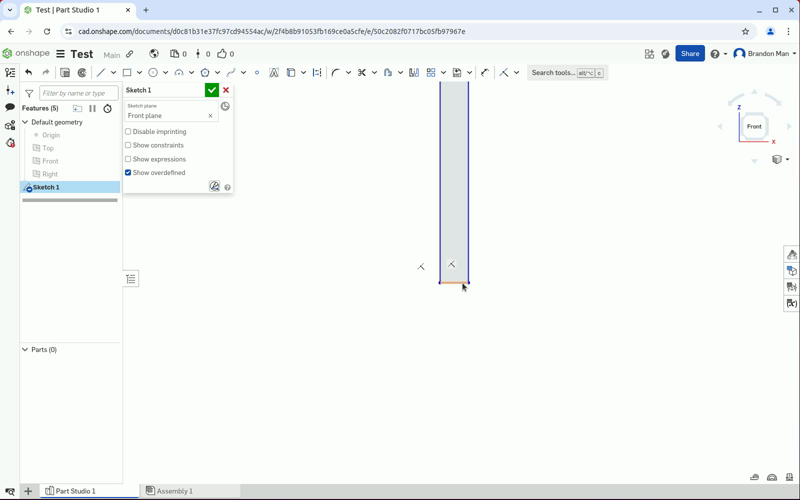
click(462, 282)
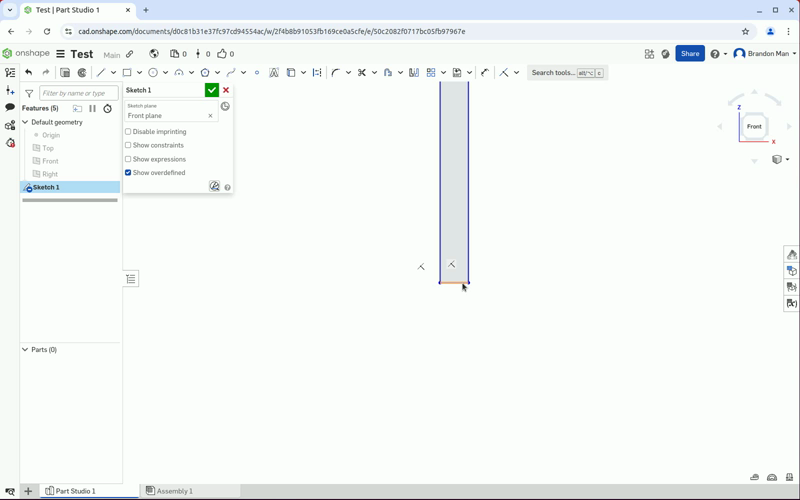
scroll(-6)
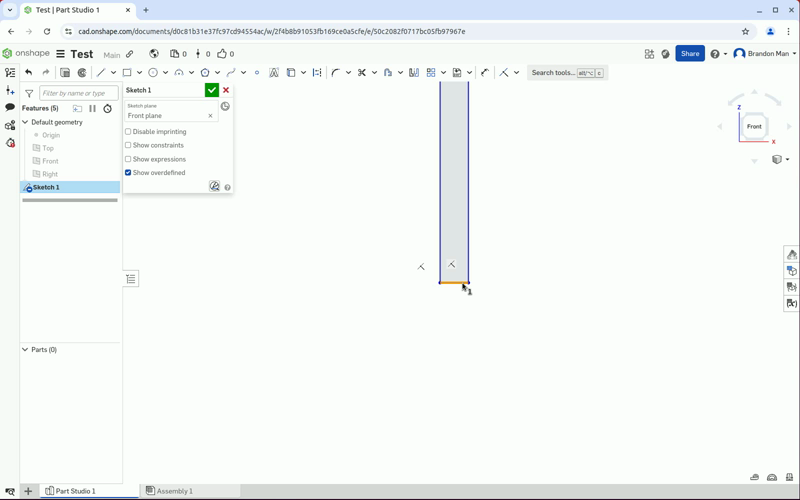
scroll(-6)
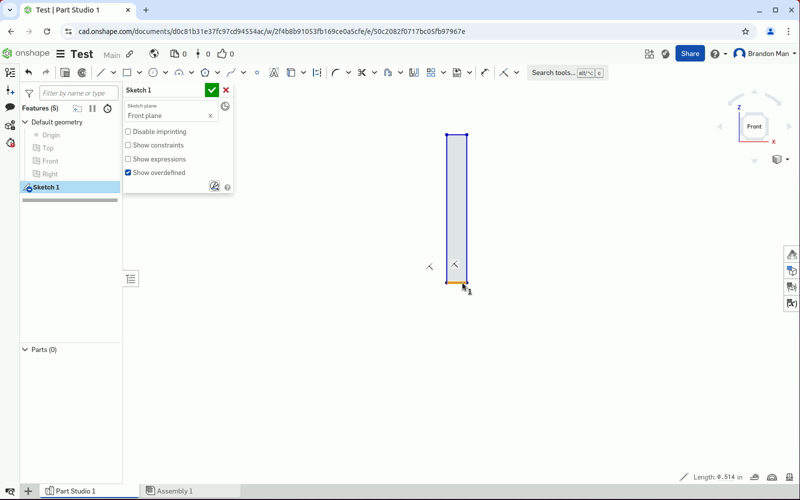
scroll(-6)
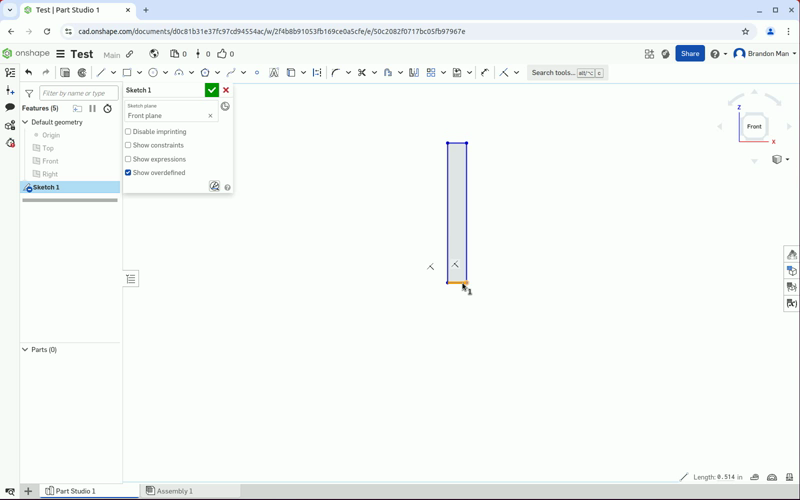
scroll(-6)
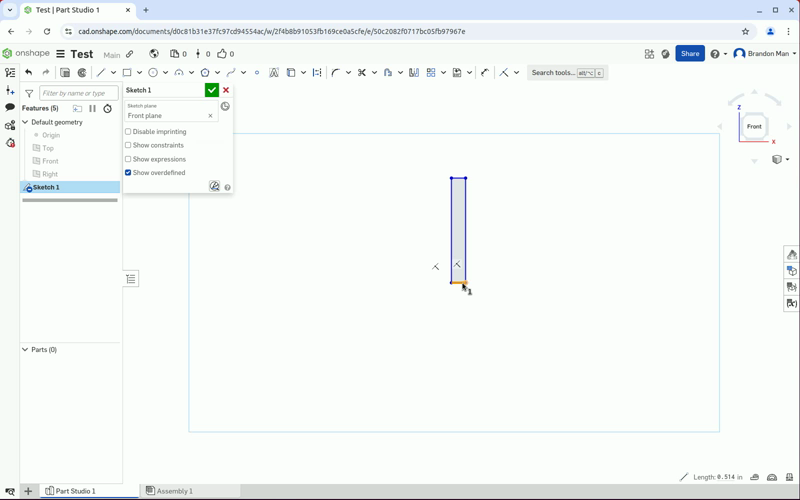
scroll(-6)
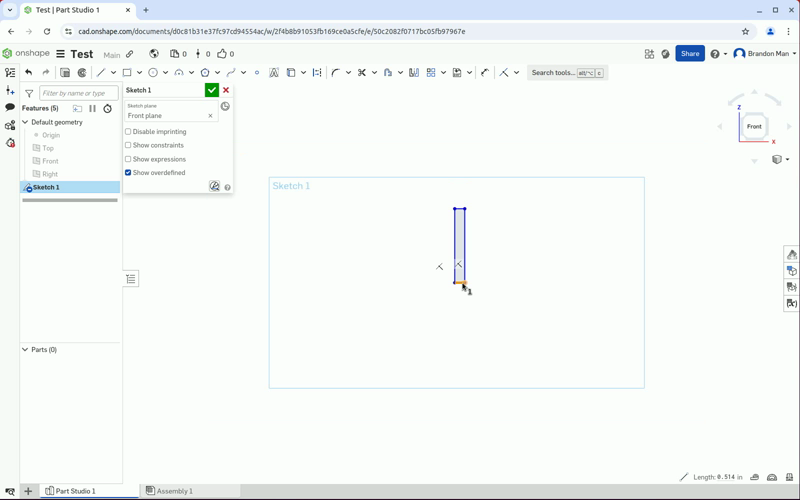
scroll(-6)
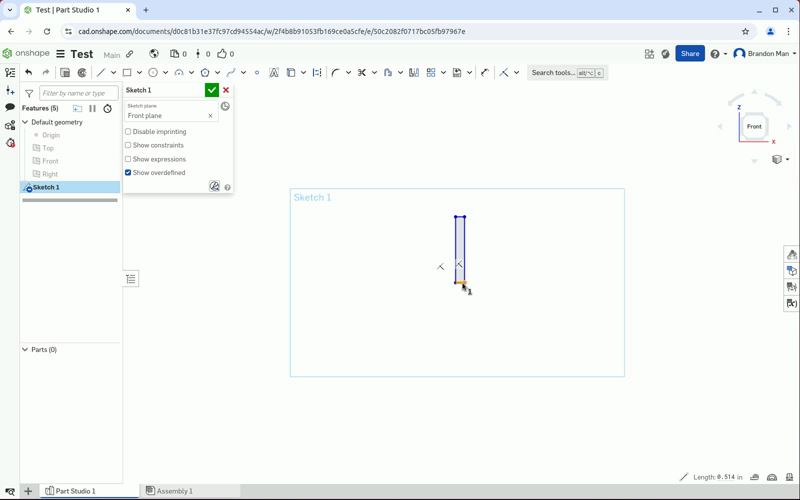
scroll(-6)
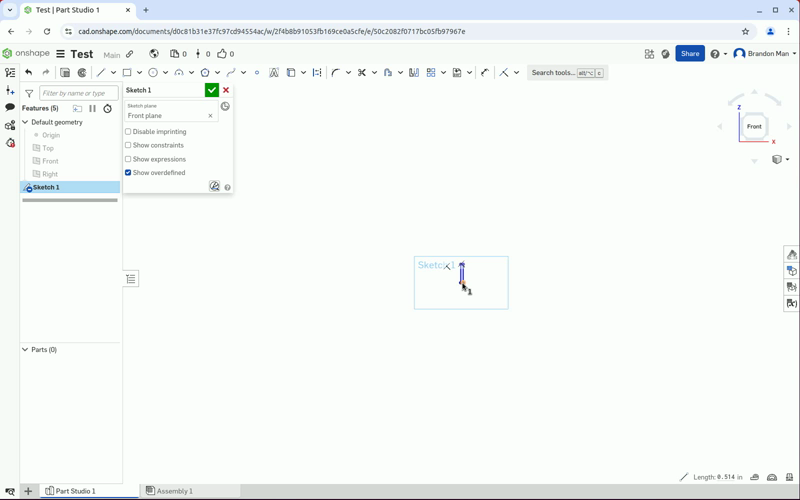
mouse_move(73, 352)
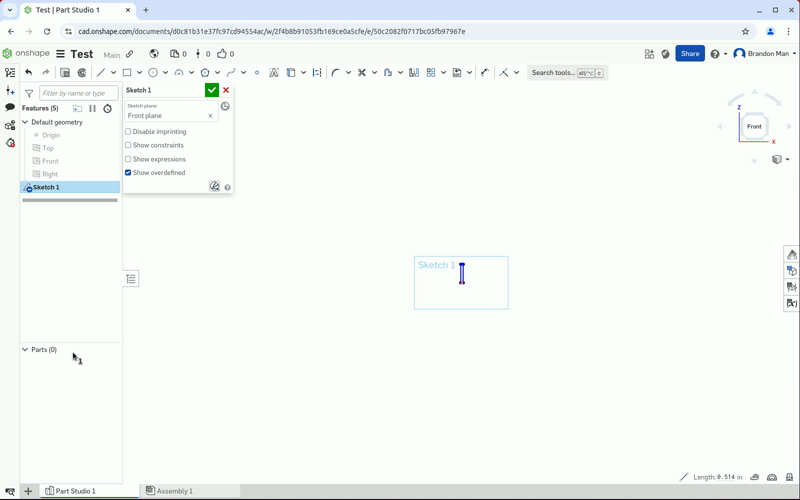
key(shift+y)
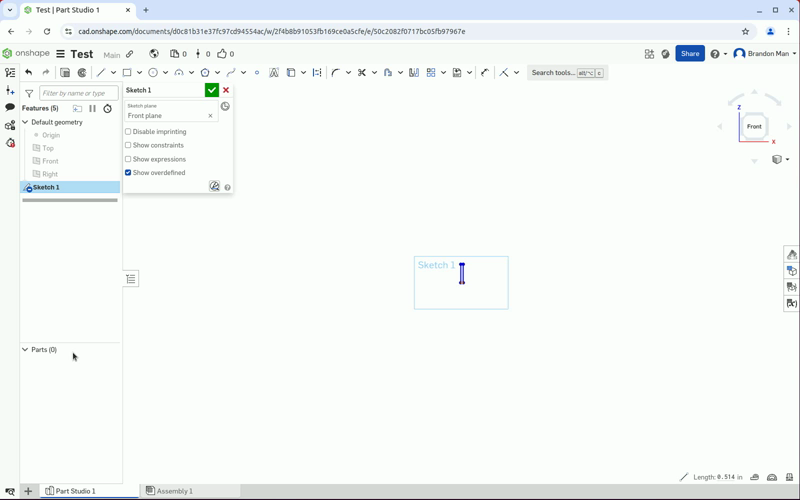
key(shift+e)
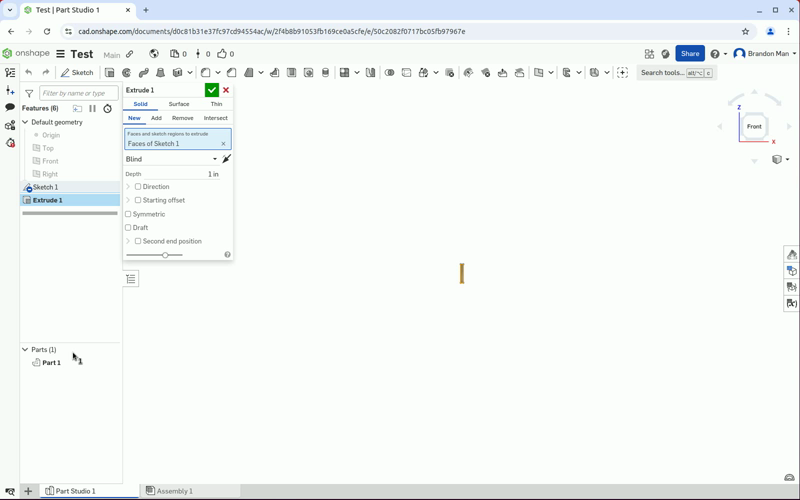
mouse_move(143, 106)
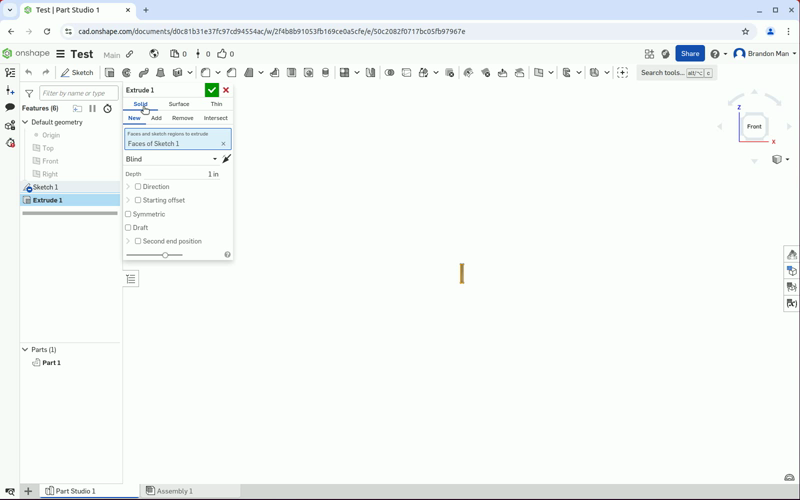
click(143, 106)
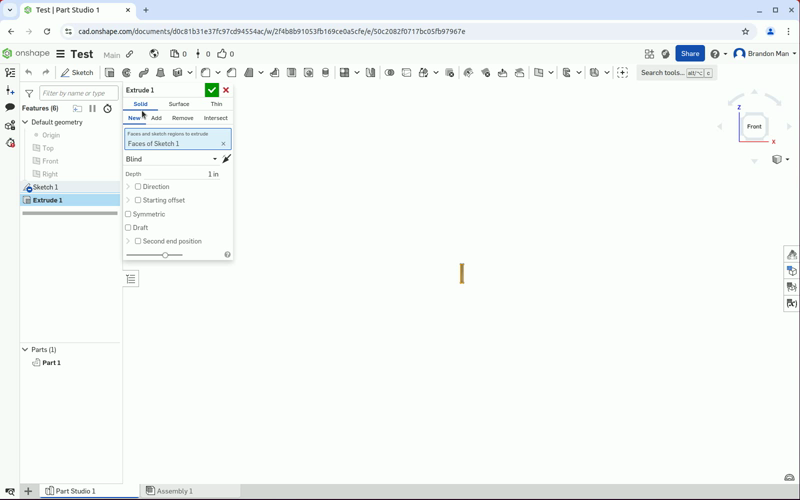
mouse_move(137, 120)
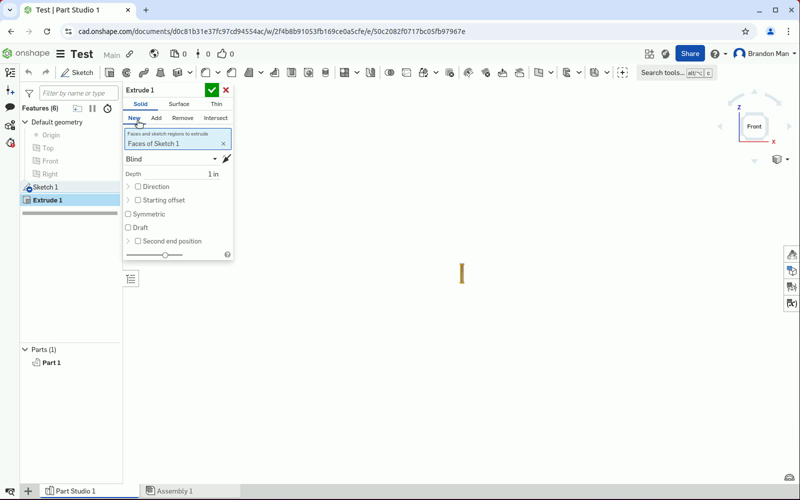
click(137, 120)
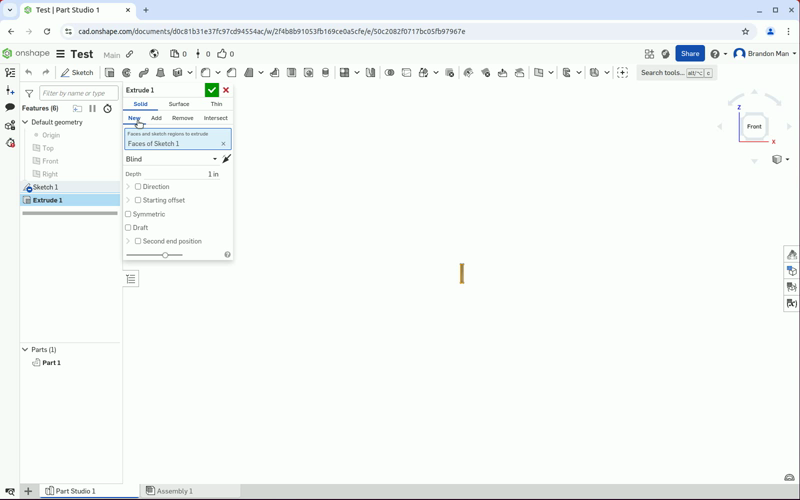
key(tab, 4)
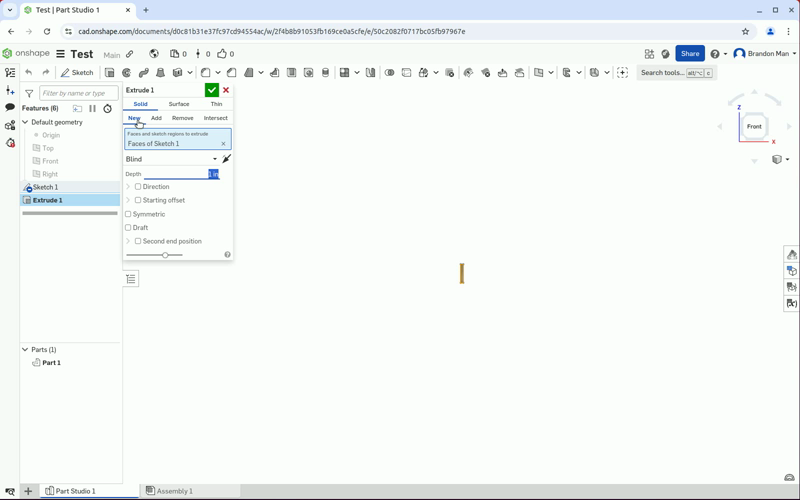
text(23.108)
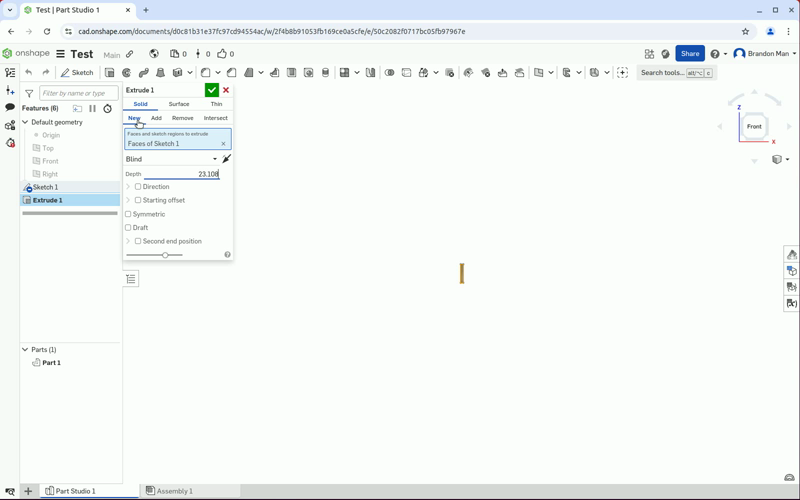
key(enter)
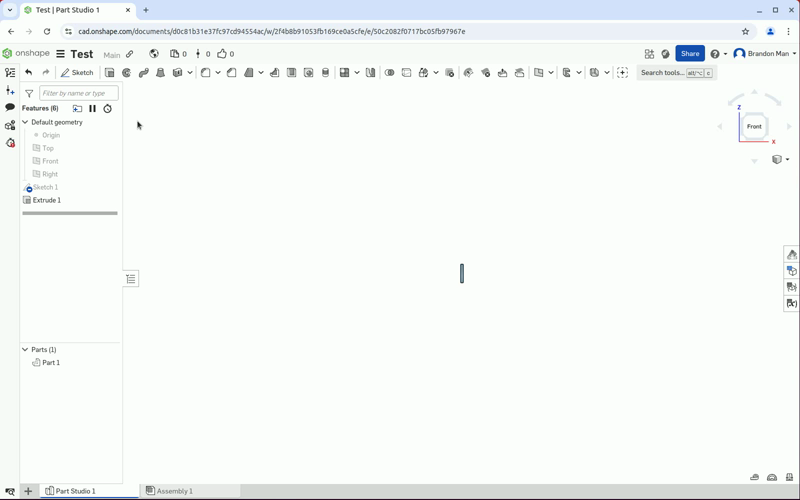
key(shift+h)
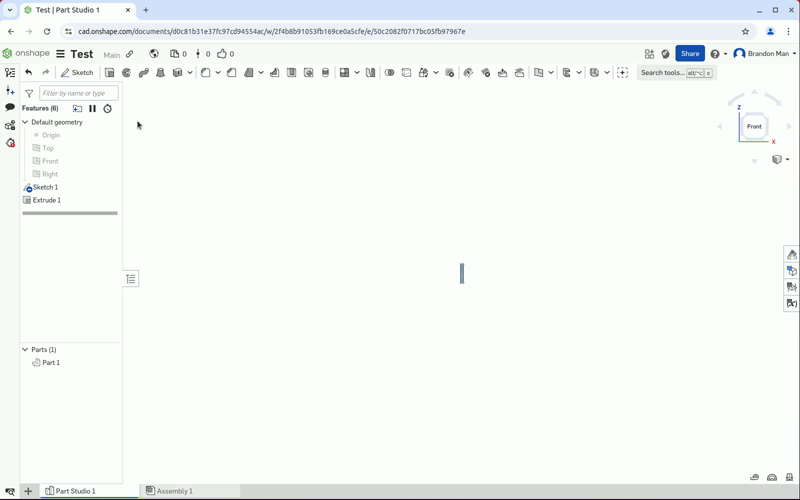
key(shift+h)
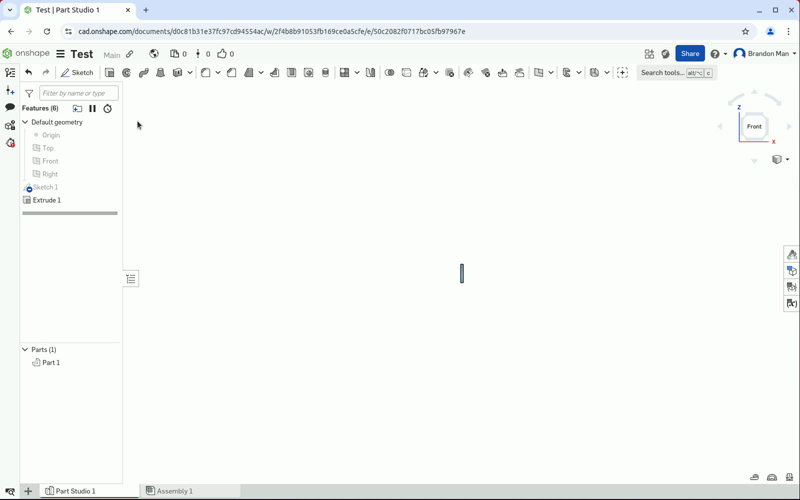
mouse_move(73, 189)
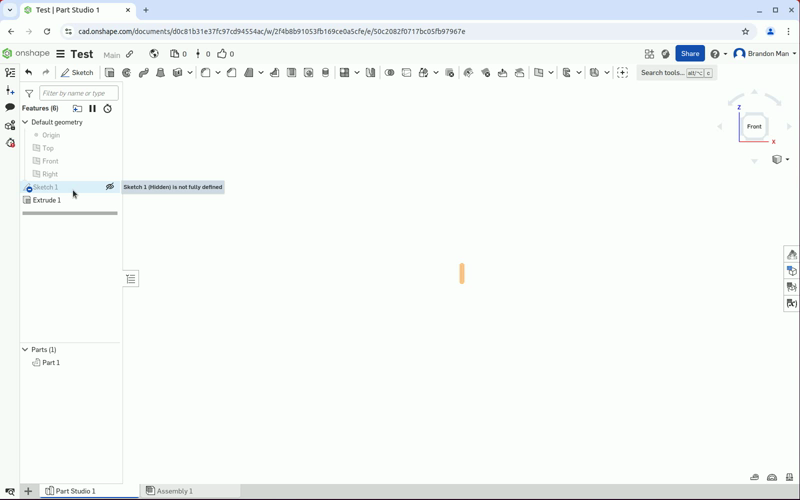
click(73, 189)
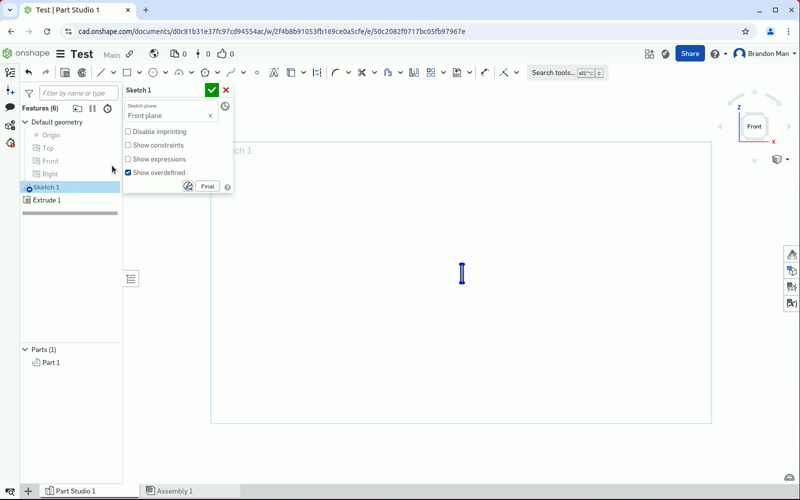
mouse_move(229, 92)
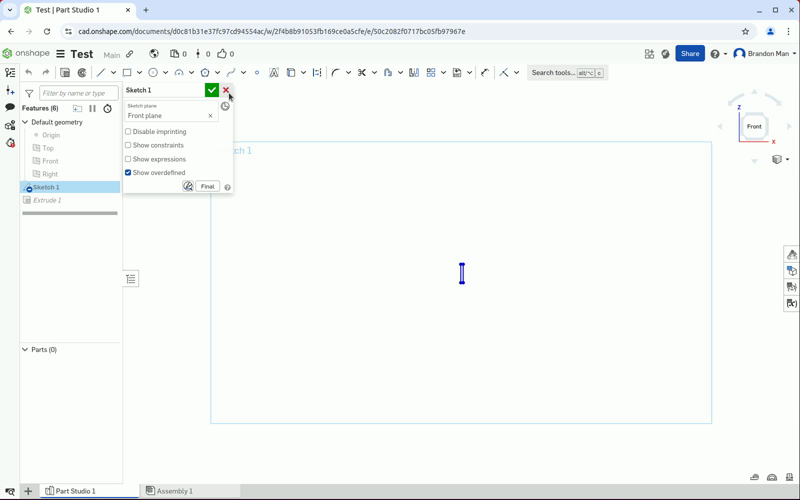
click(229, 92)
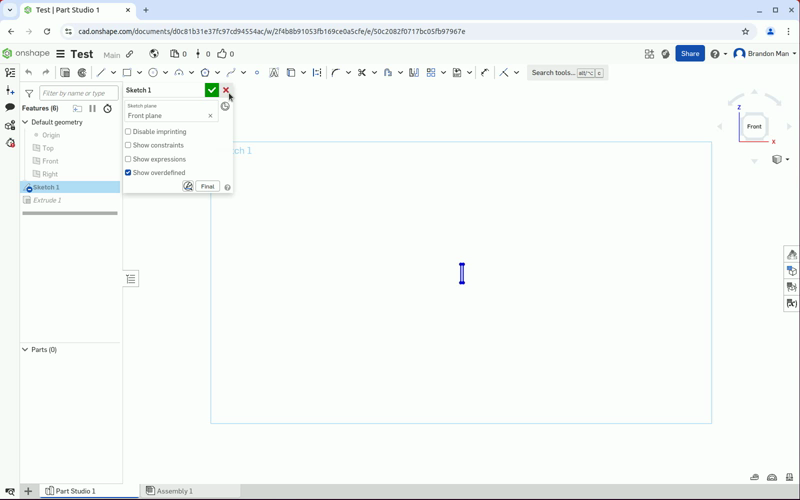
key(shift+s)
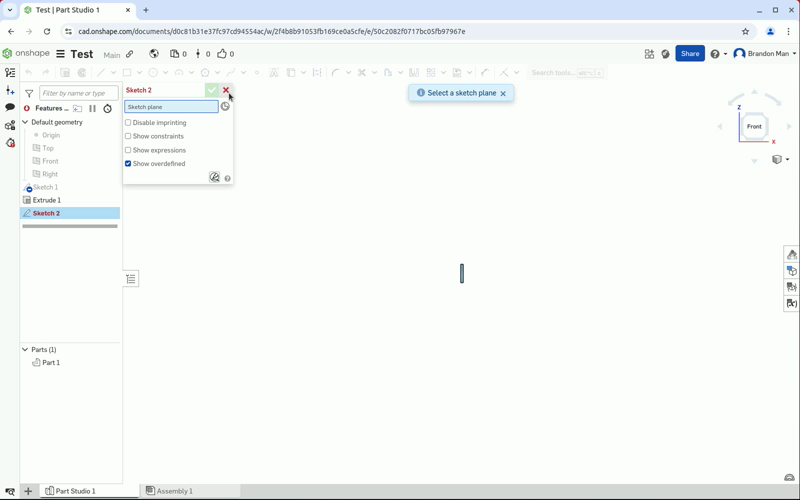
mouse_move(73, 163)
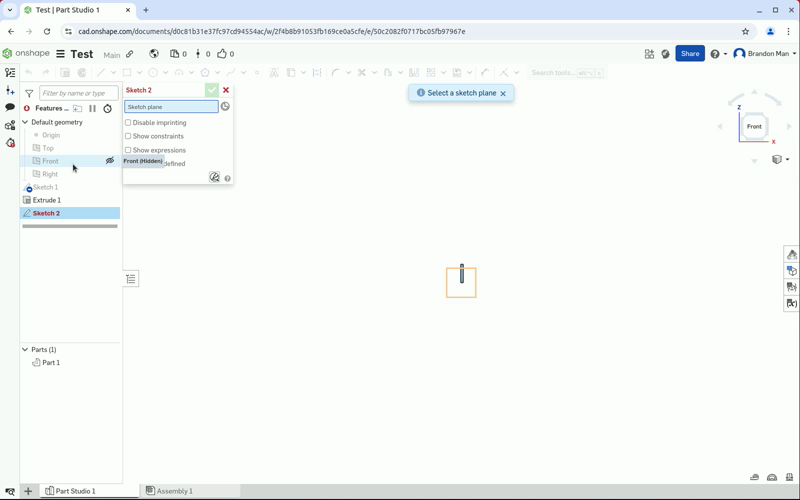
click(73, 163)
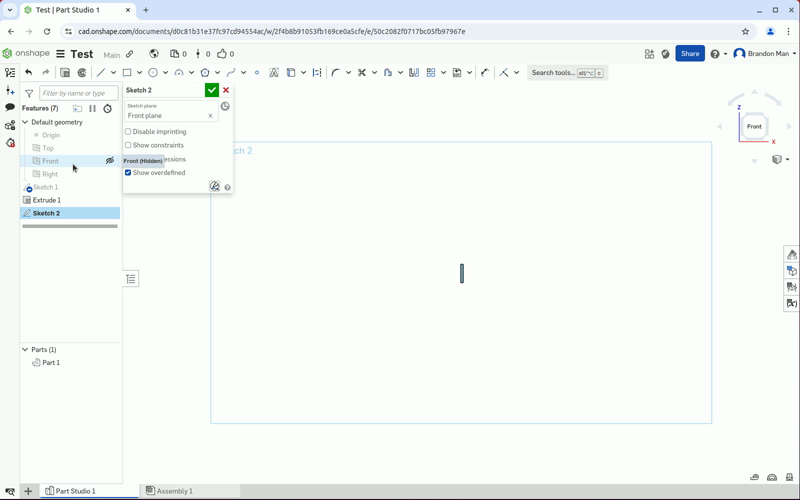
mouse_move(73, 352)
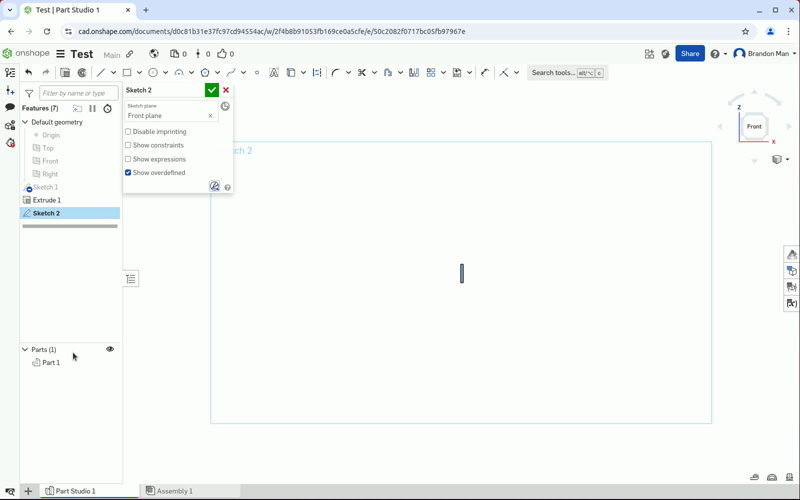
key(y)
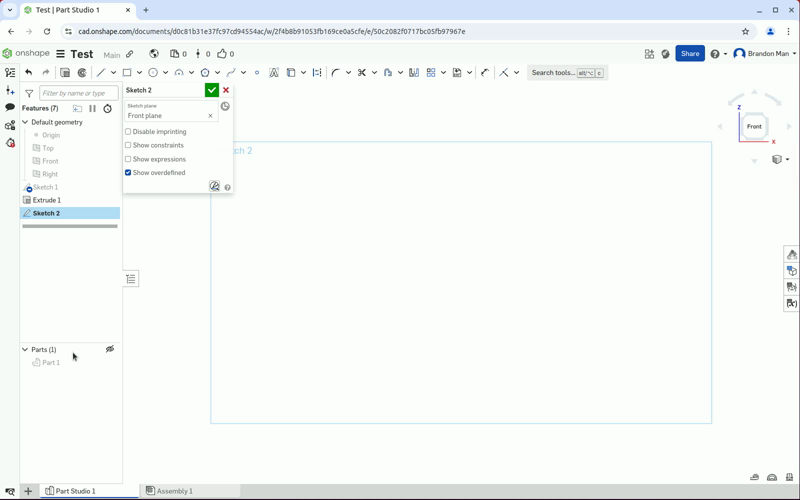
key(l)
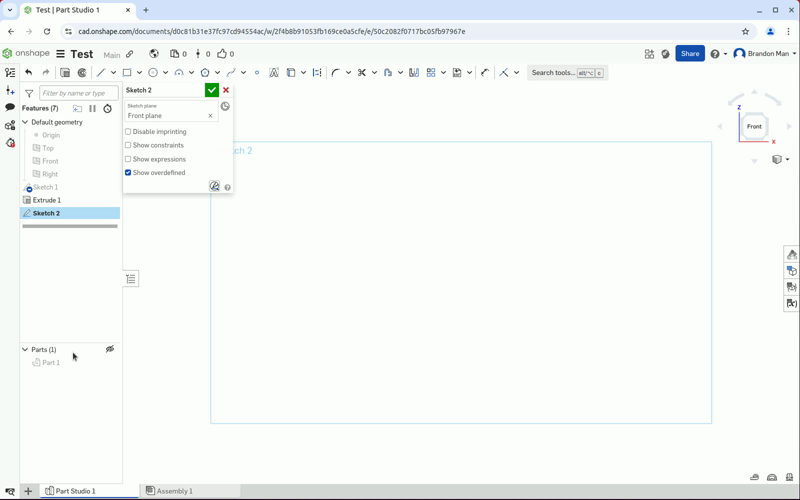
key_down(shift)
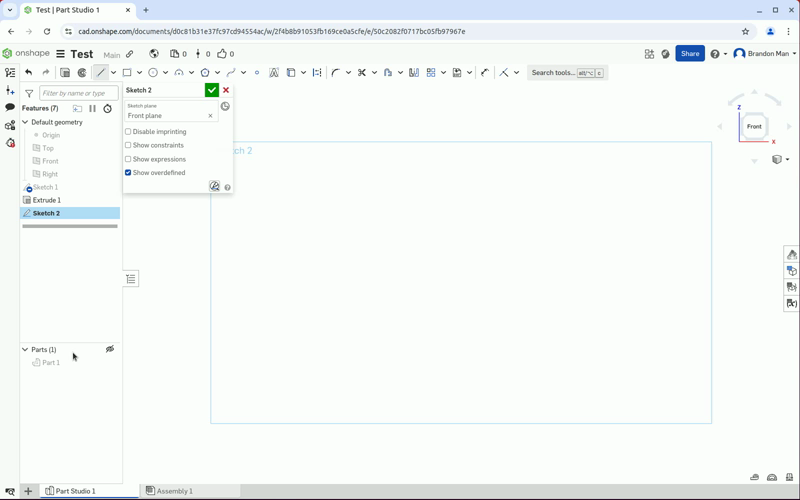
mouse_move(492, 282)
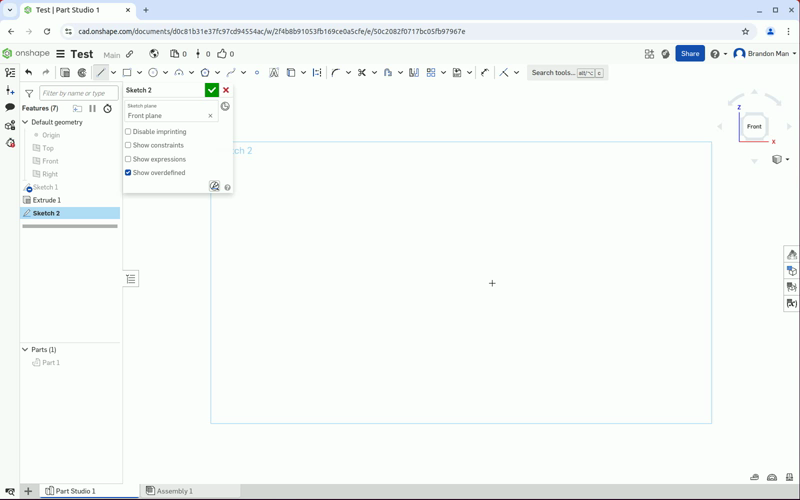
click(492, 282)
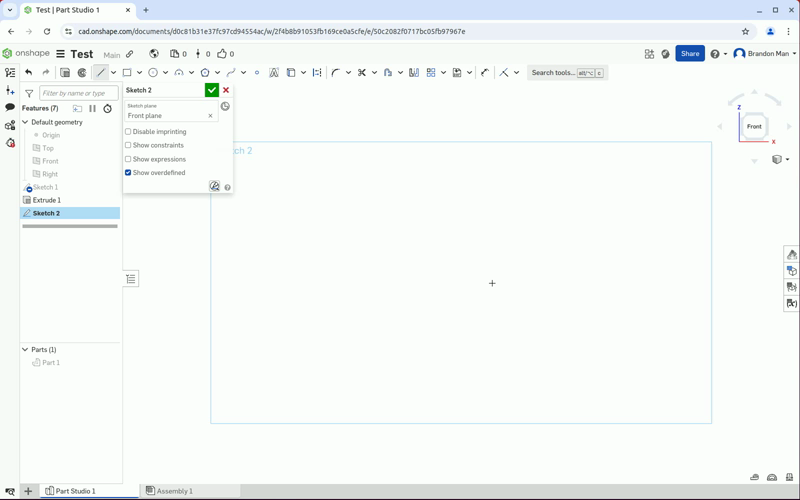
key_up(shift)
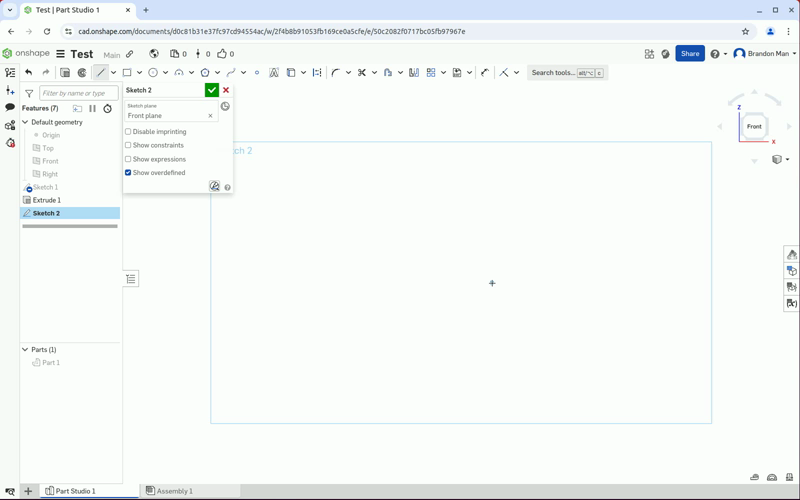
key_down(shift)
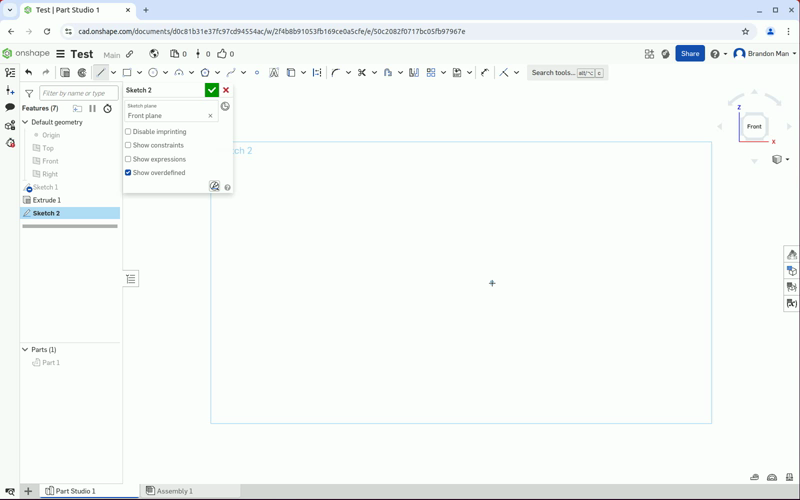
mouse_move(522, 282)
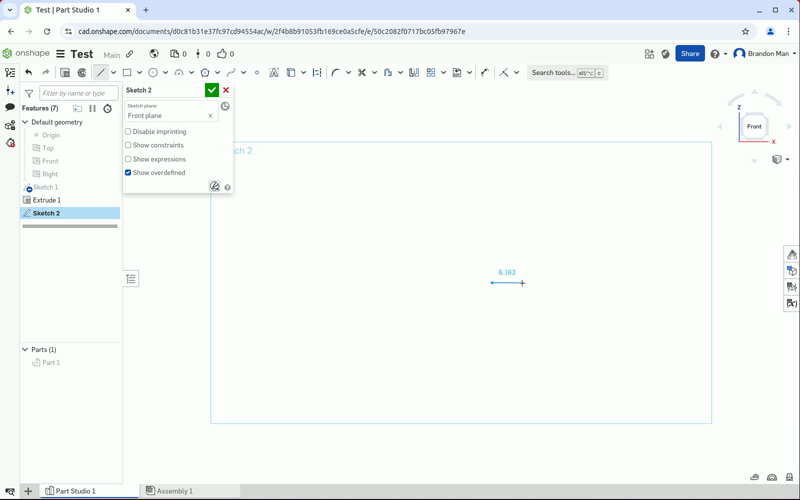
mouse_move(494, 282)
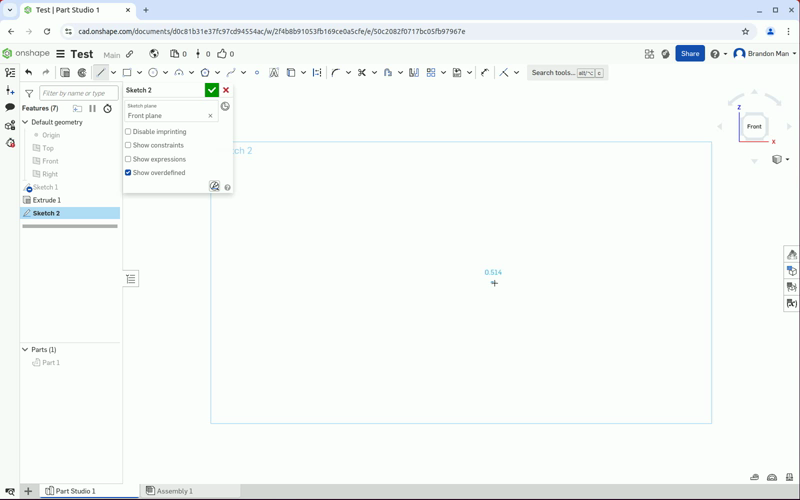
scroll(6)
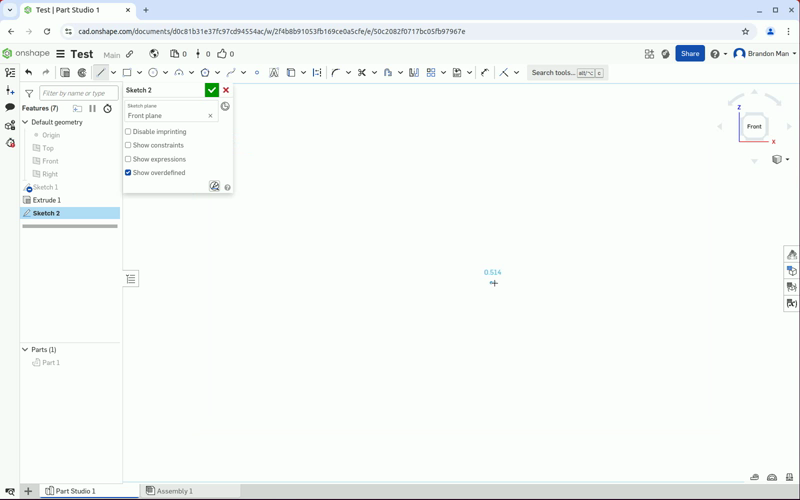
scroll(6)
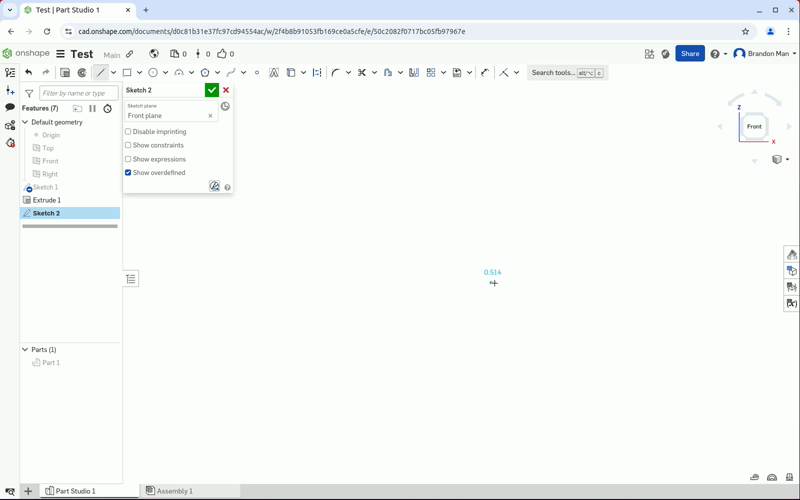
scroll(6)
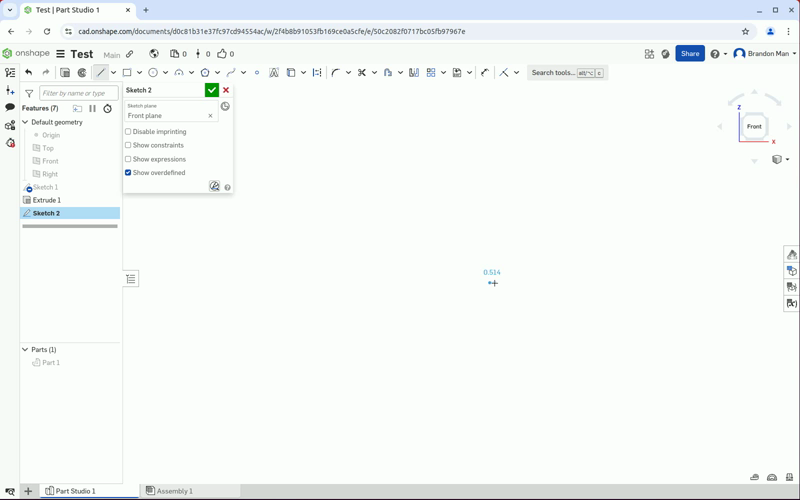
scroll(6)
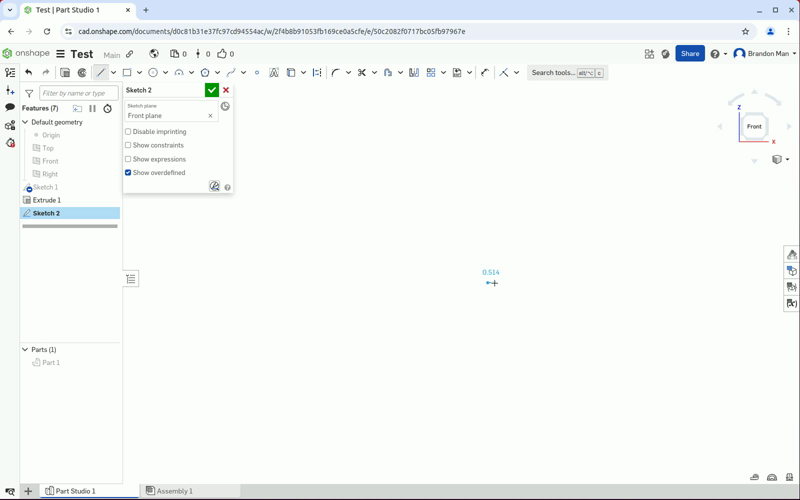
scroll(6)
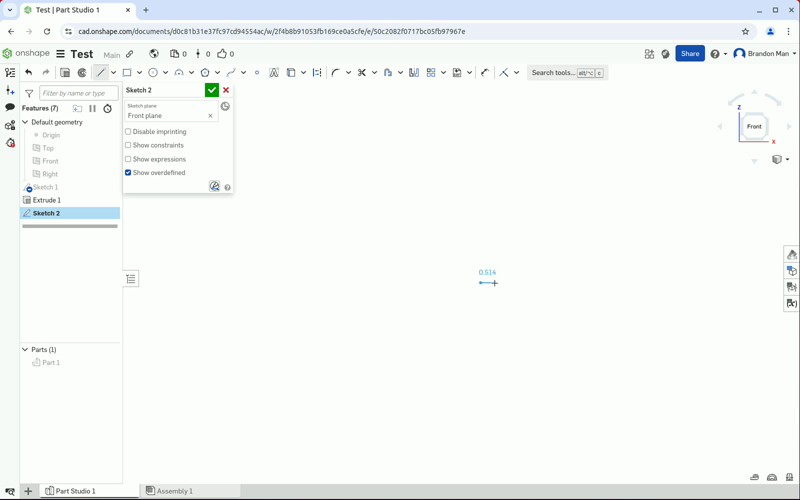
scroll(6)
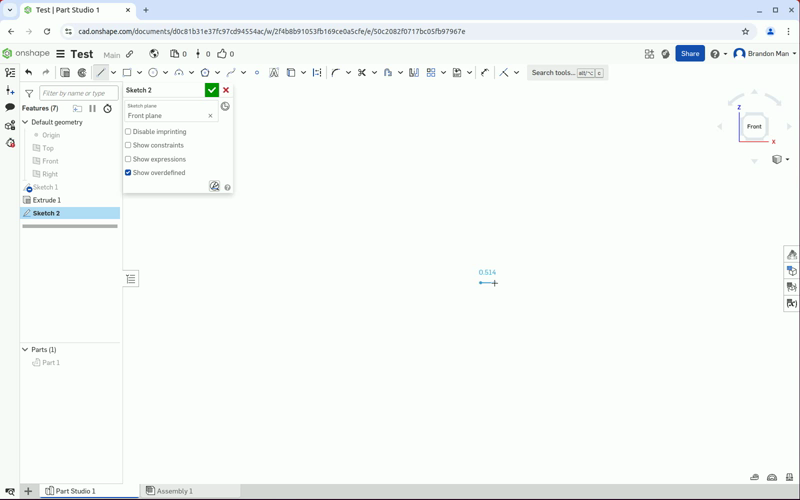
scroll(6)
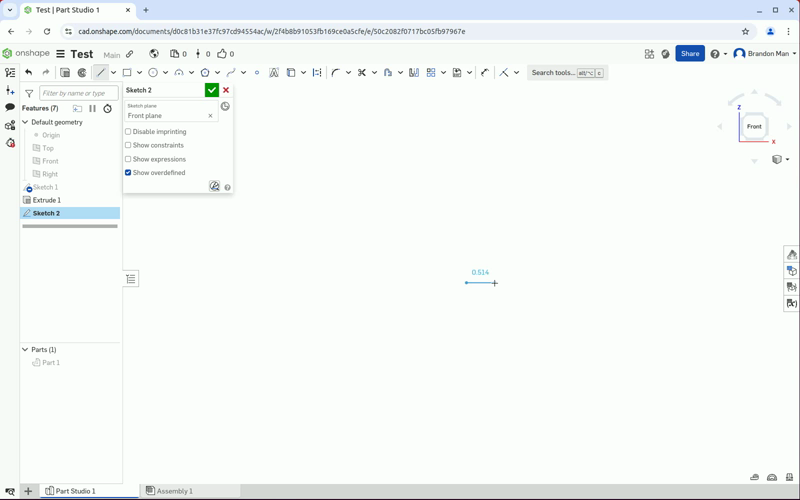
click(494, 282)
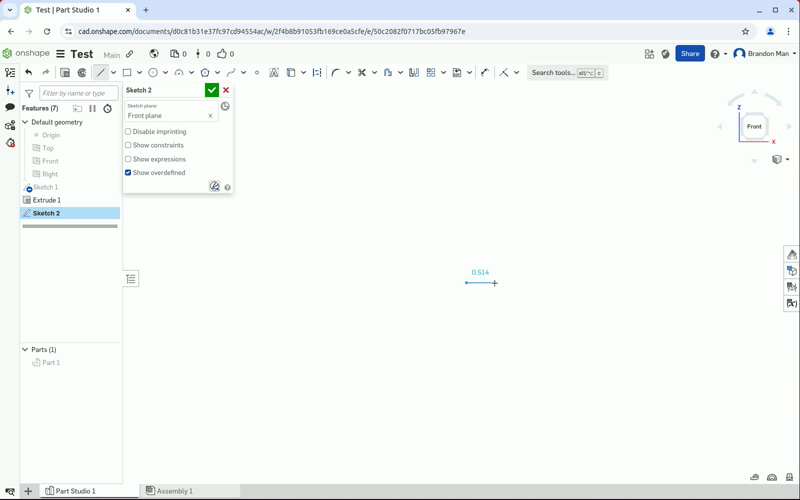
scroll(-6)
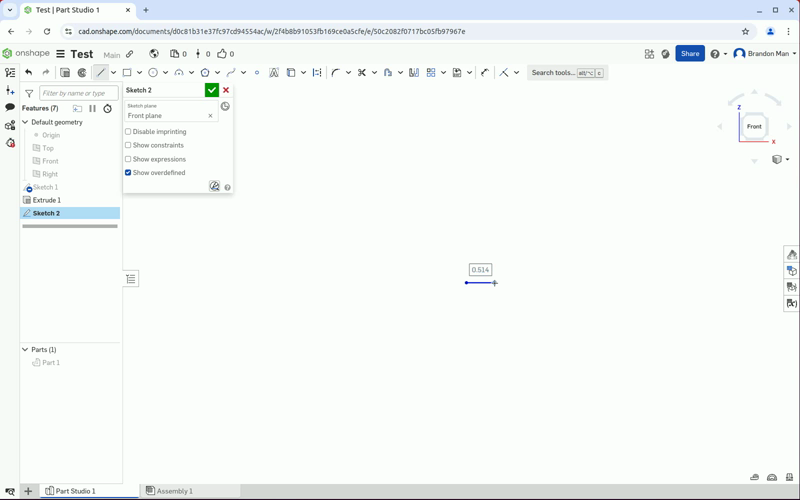
scroll(-6)
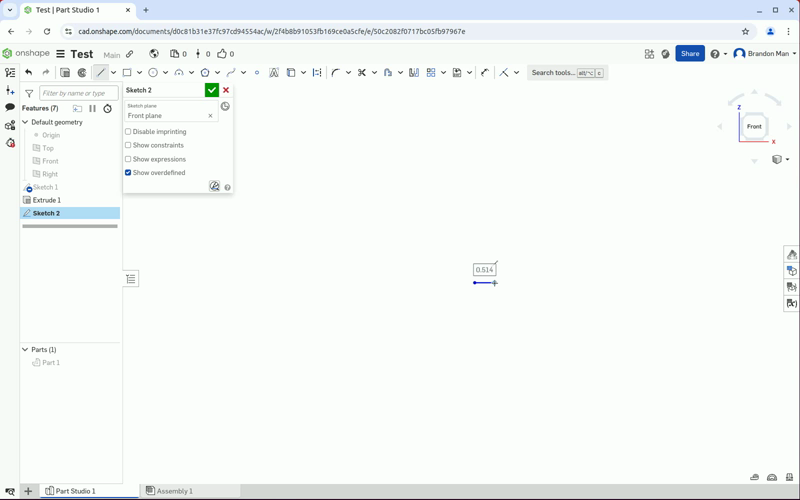
scroll(-6)
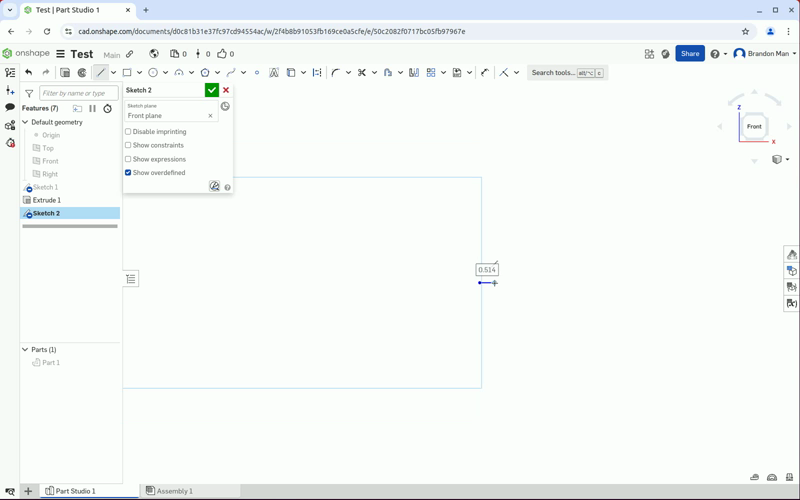
scroll(-6)
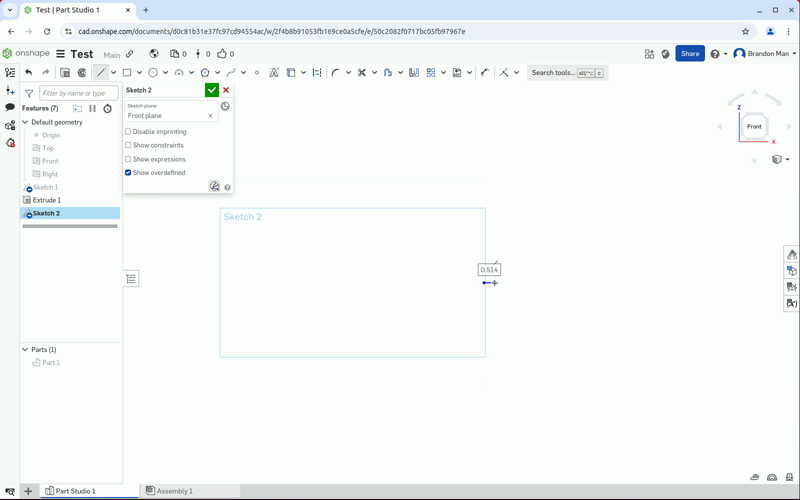
scroll(-6)
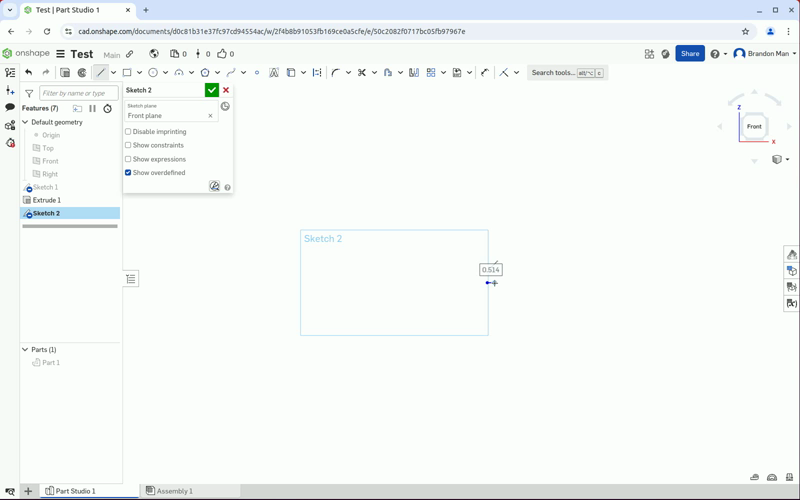
scroll(-6)
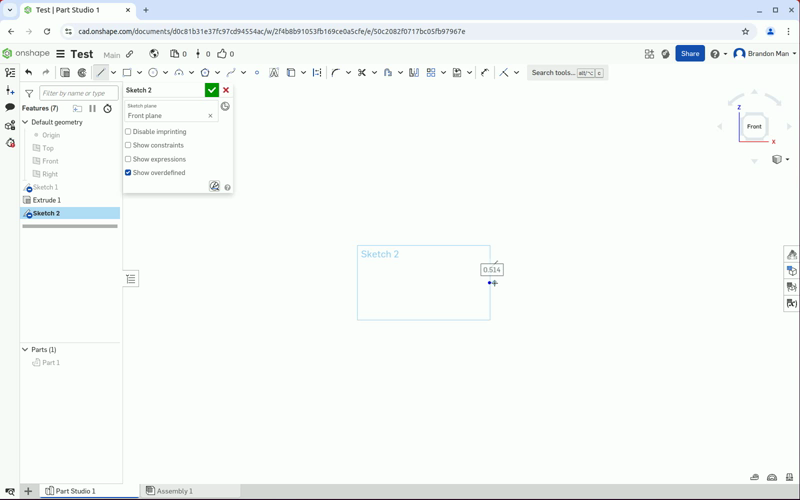
scroll(-6)
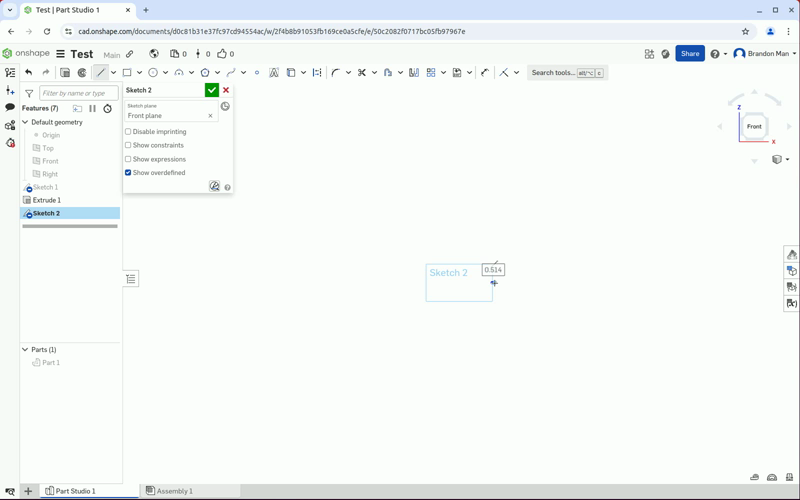
key_up(shift)
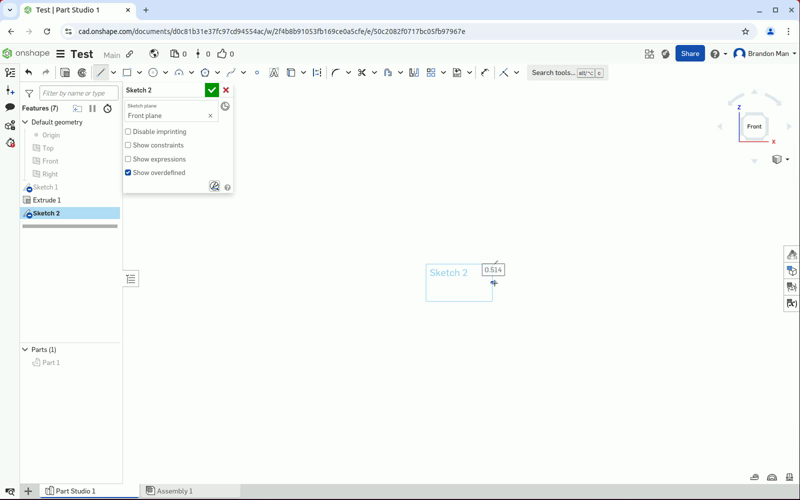
key_down(shift)
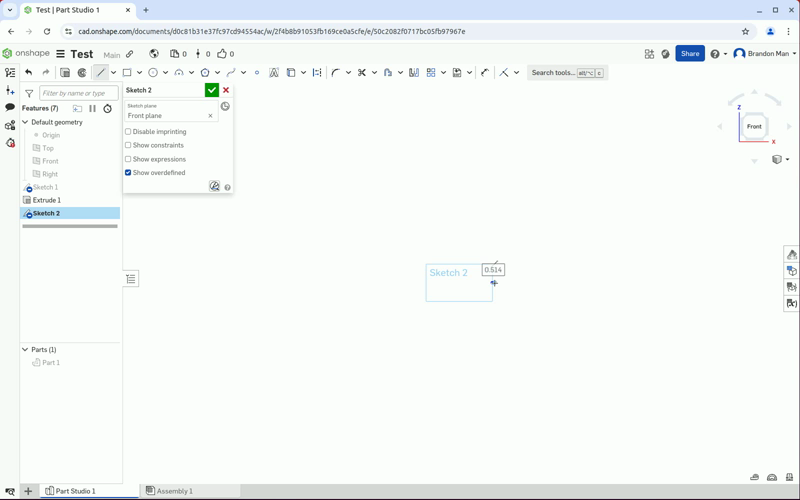
mouse_move(524, 282)
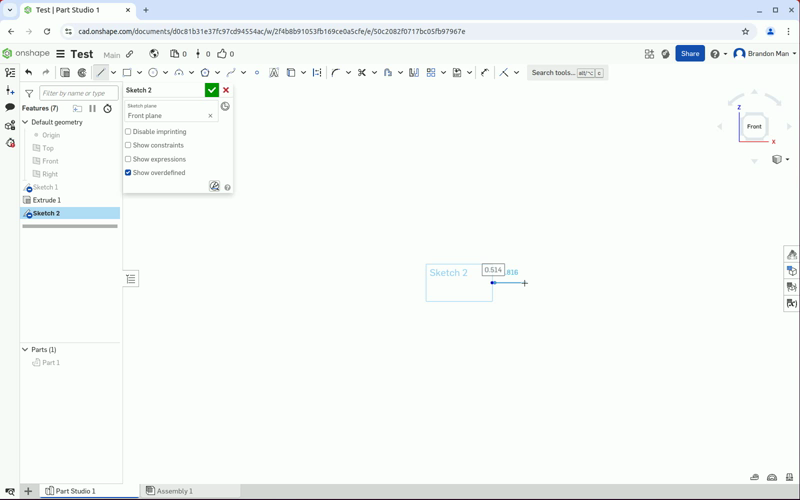
mouse_move(494, 264)
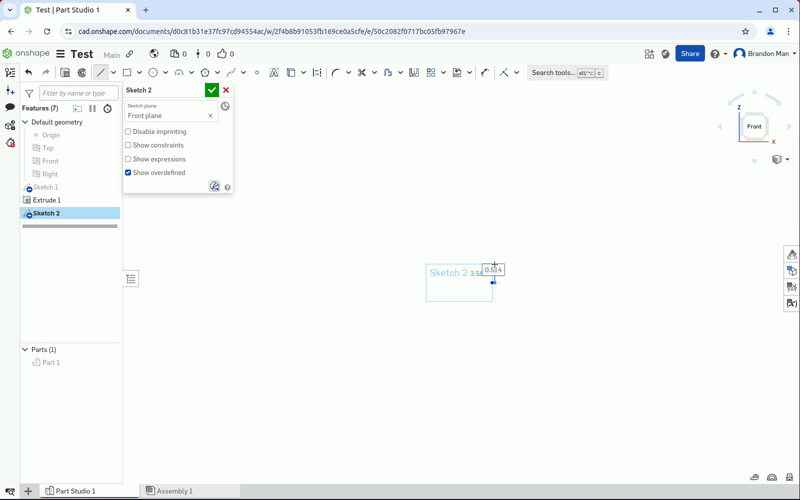
click(494, 264)
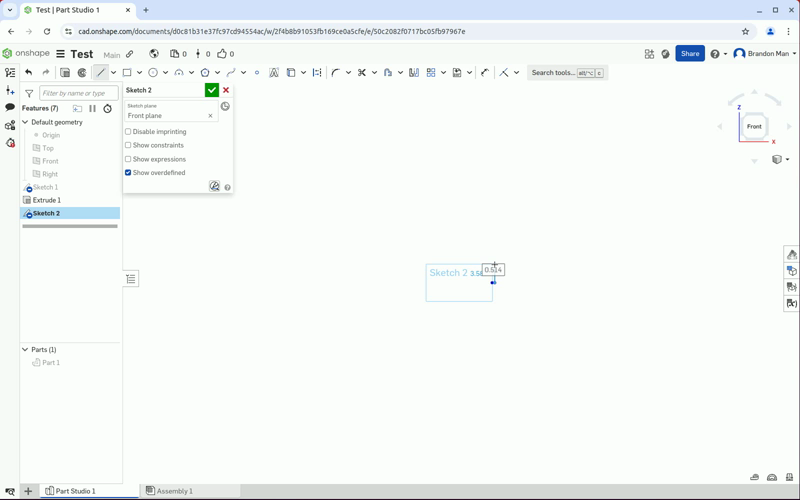
key_up(shift)
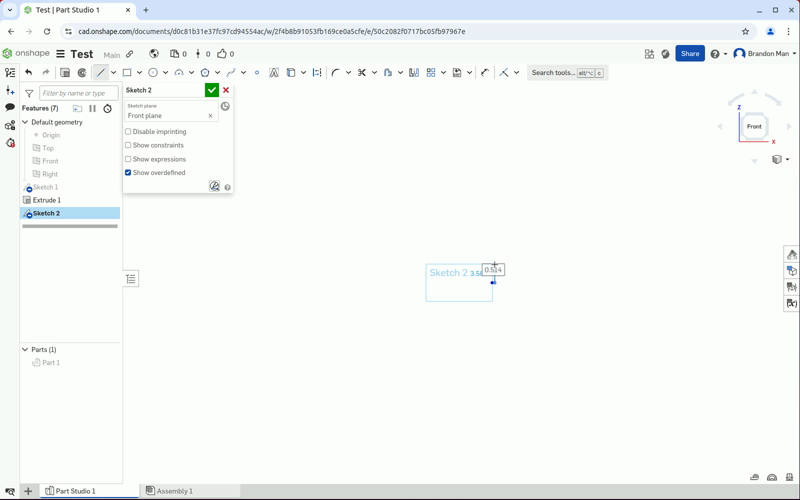
key_down(shift)
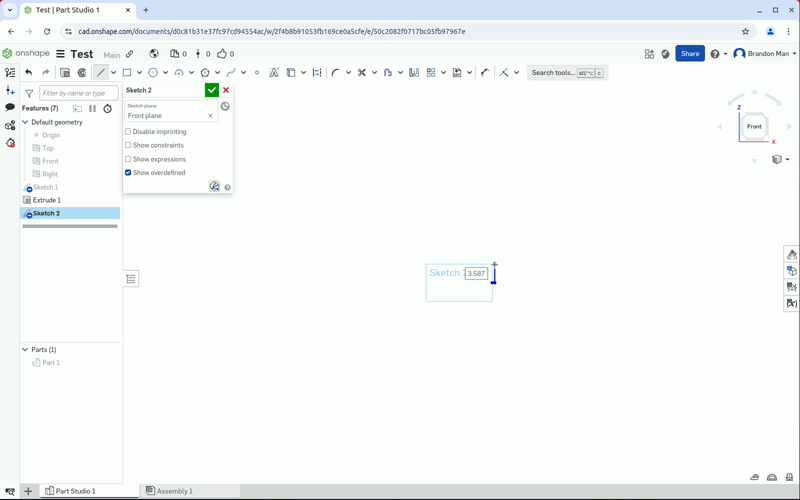
mouse_move(524, 264)
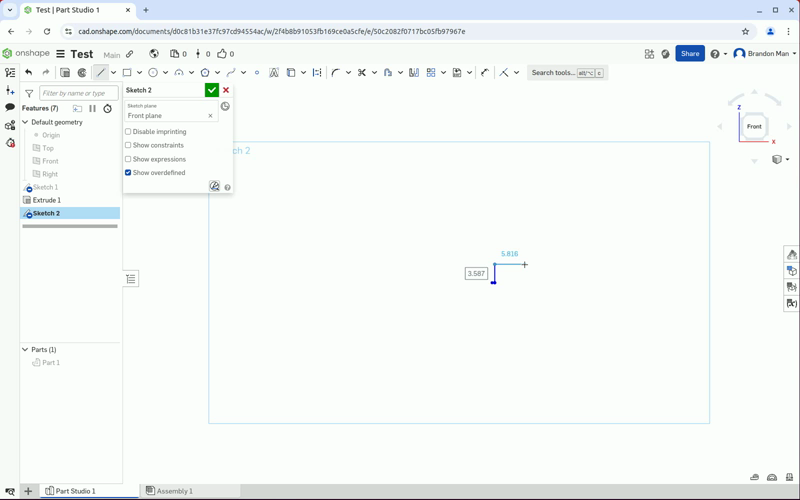
mouse_move(492, 264)
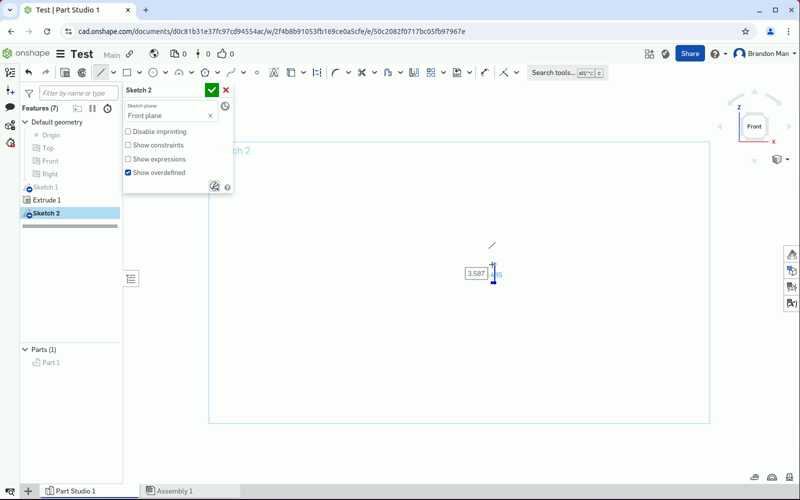
scroll(6)
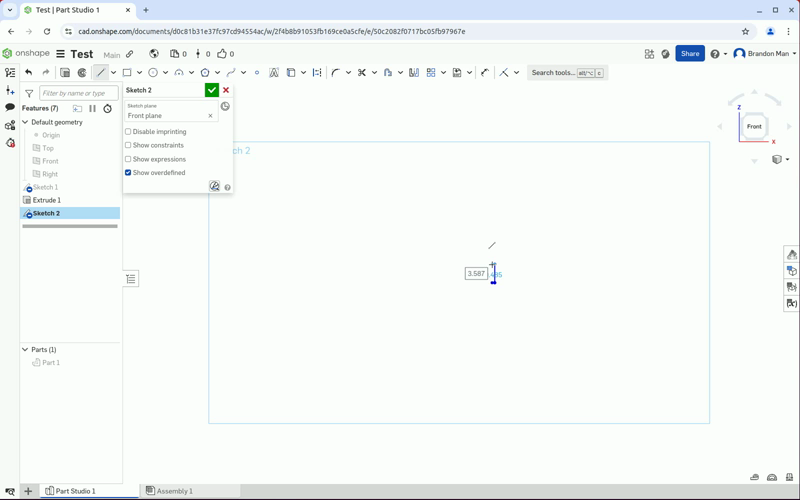
scroll(6)
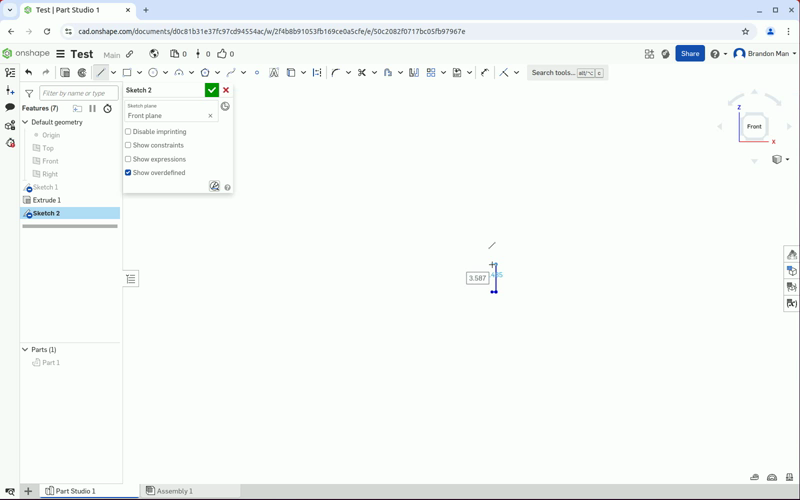
scroll(6)
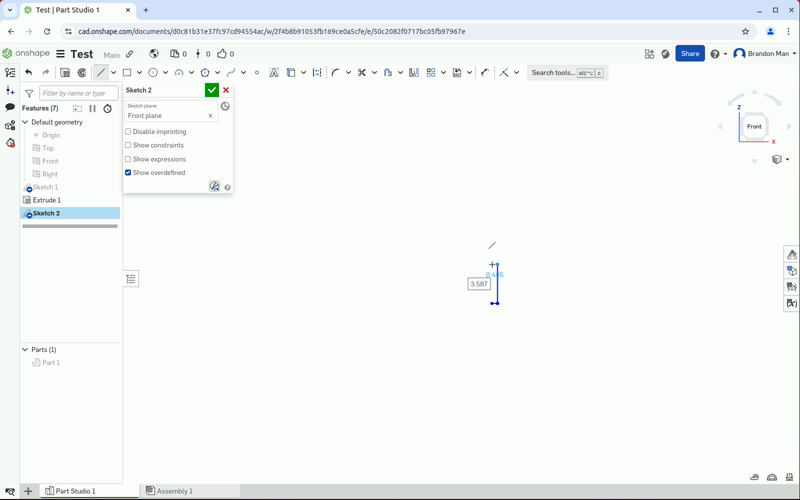
scroll(6)
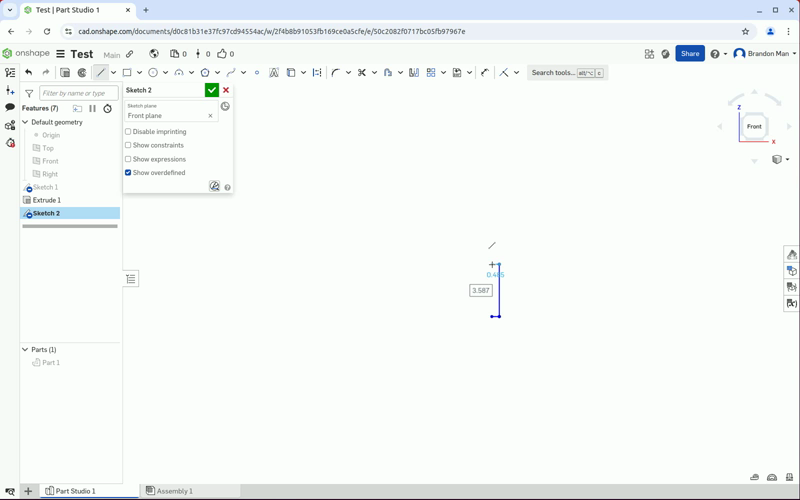
scroll(6)
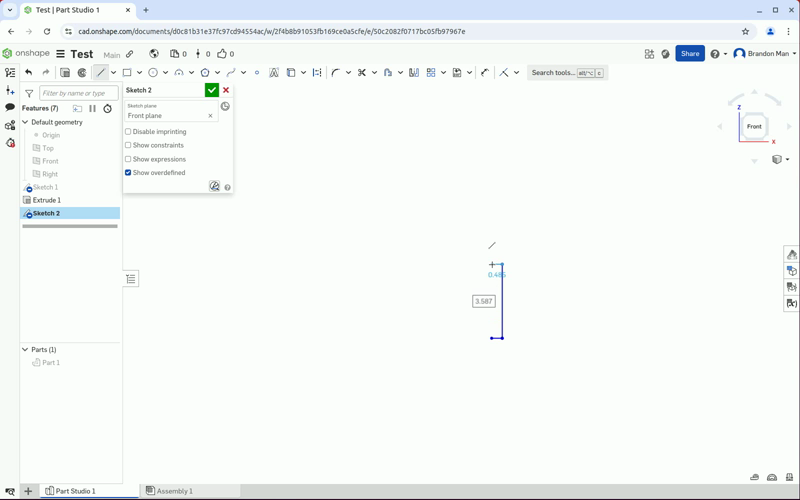
scroll(6)
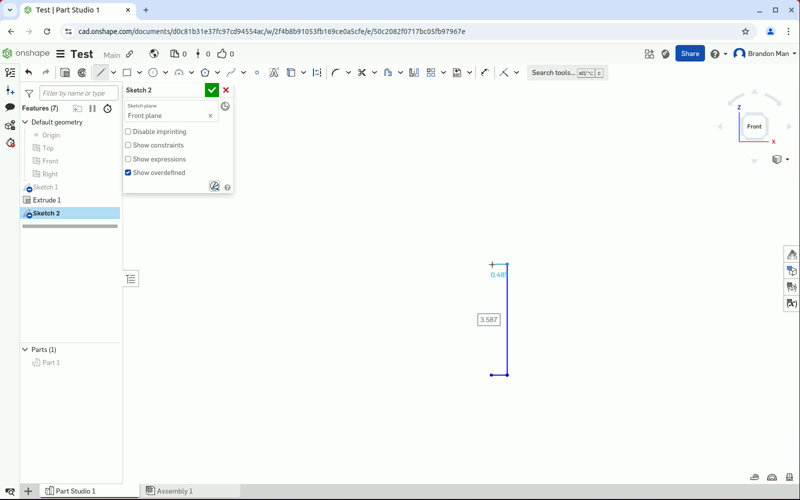
scroll(6)
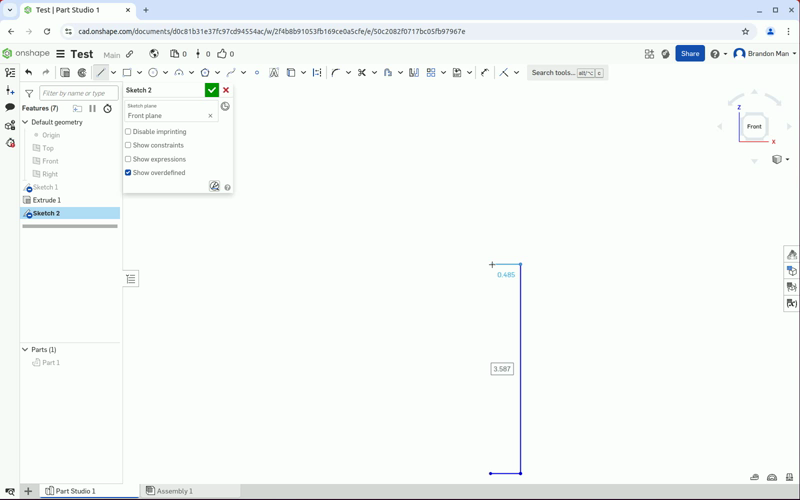
click(492, 264)
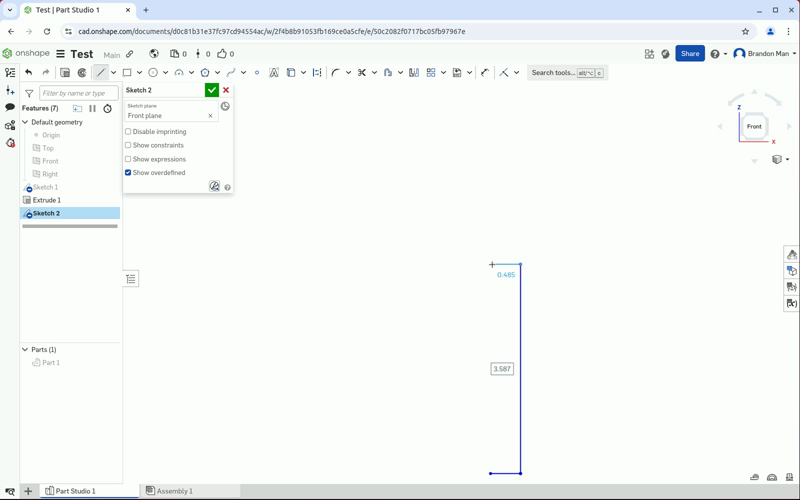
scroll(-6)
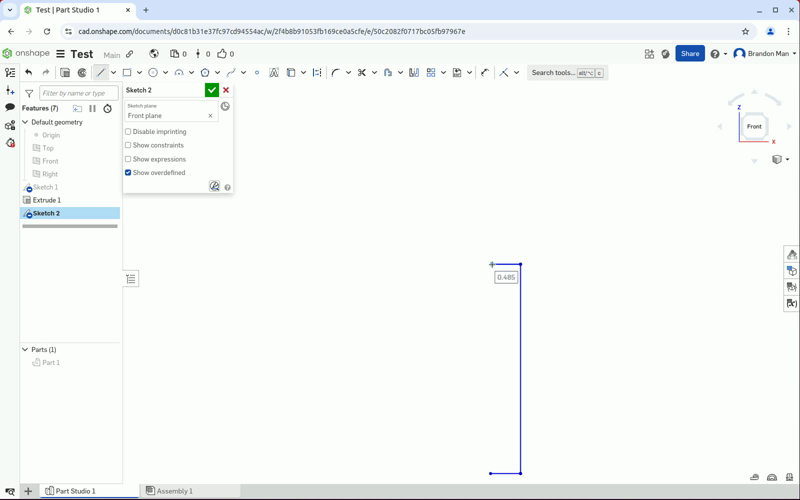
scroll(-6)
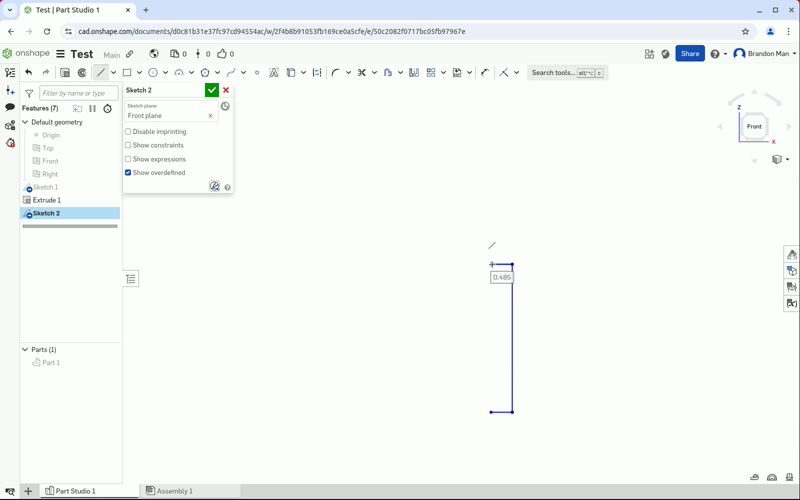
scroll(-6)
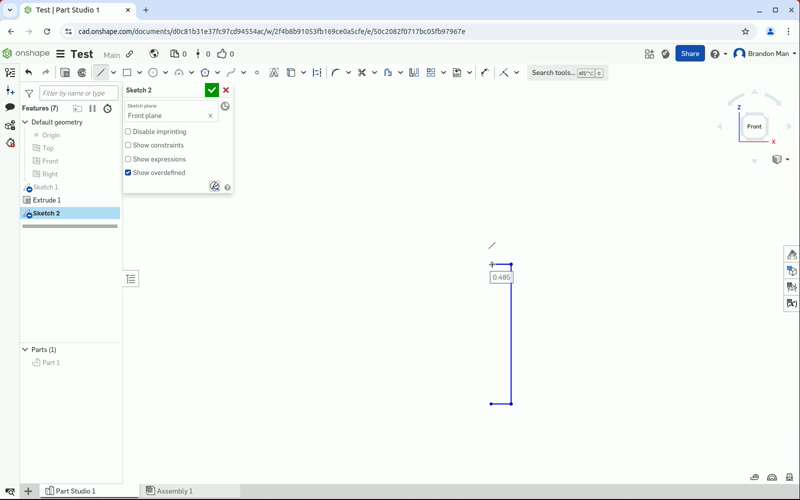
scroll(-6)
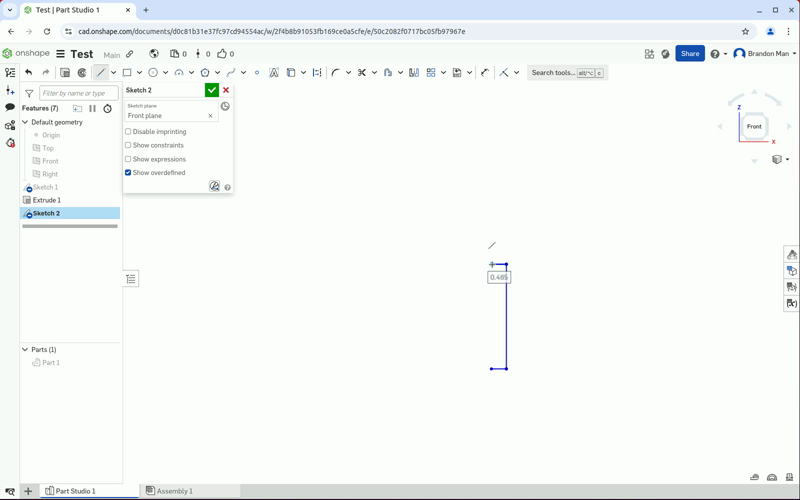
scroll(-6)
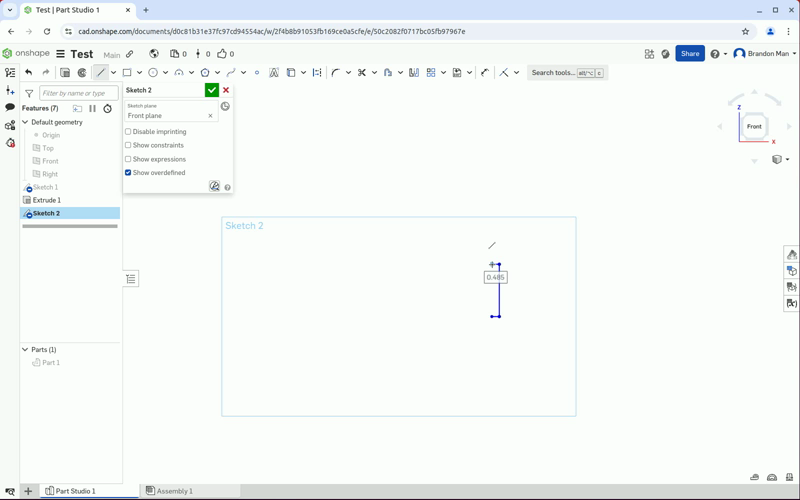
scroll(-6)
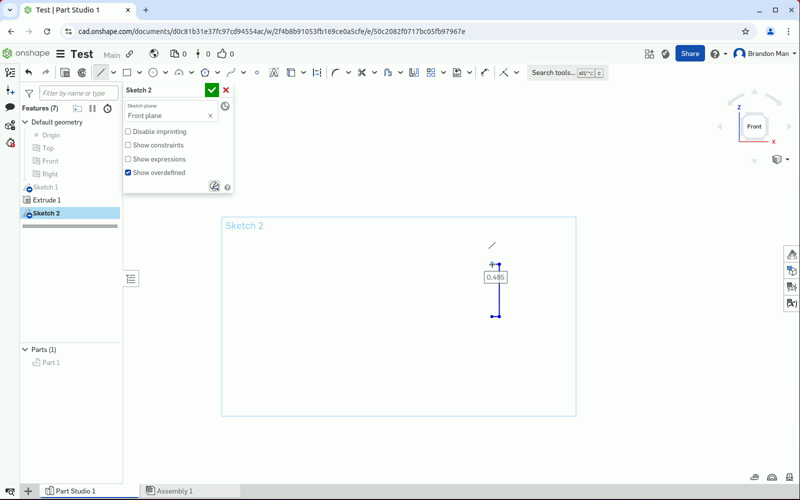
scroll(-6)
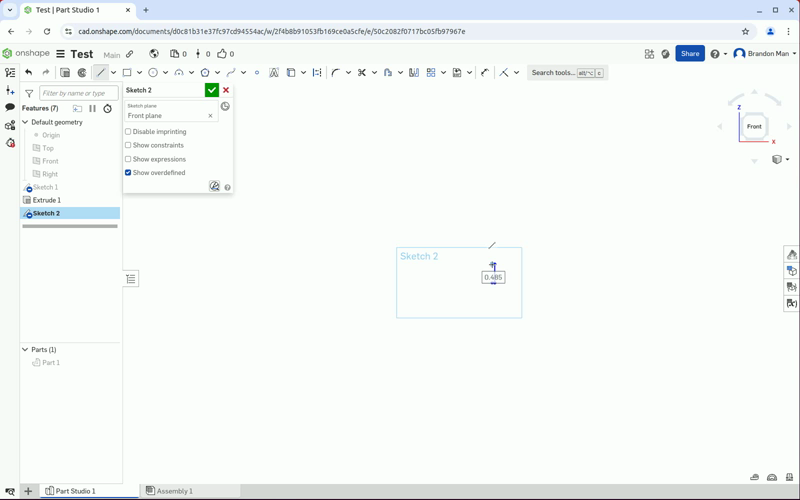
key_up(shift)
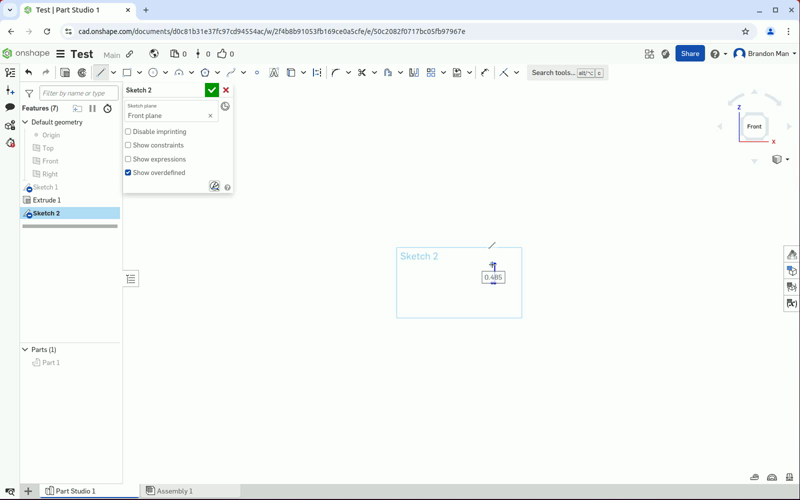
mouse_move(522, 264)
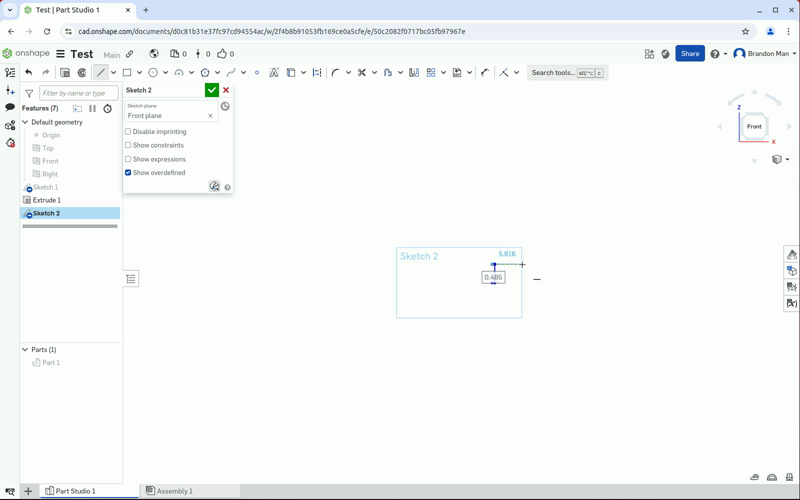
key_down(shift)
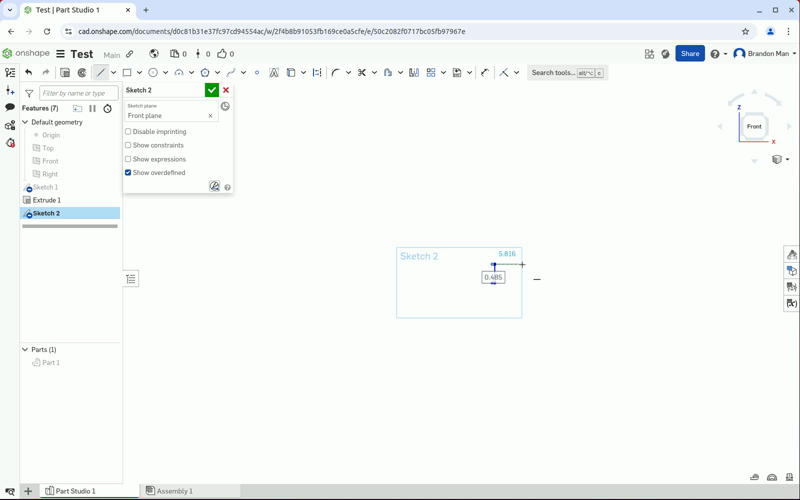
mouse_move(492, 282)
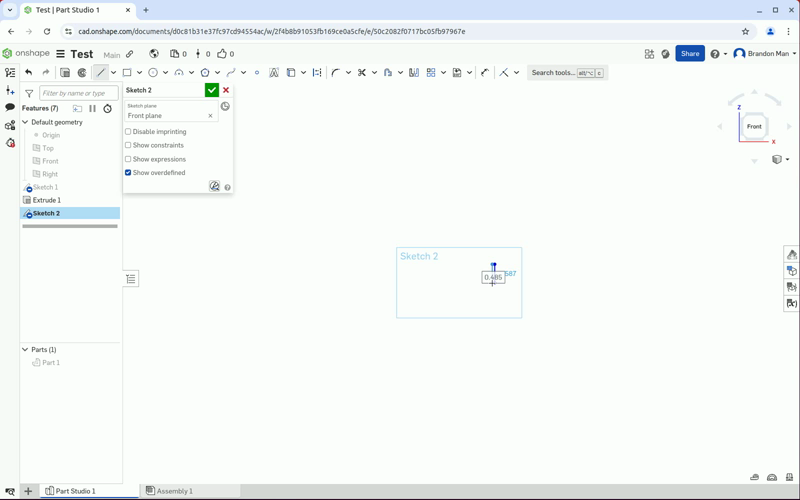
scroll(6)
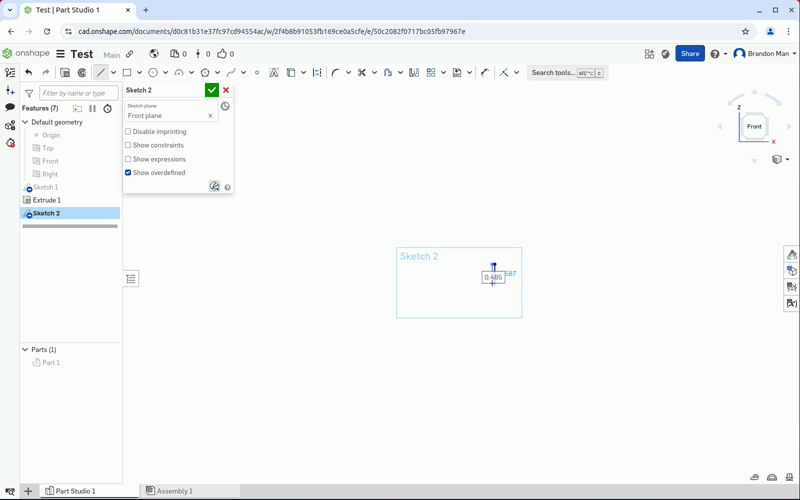
scroll(6)
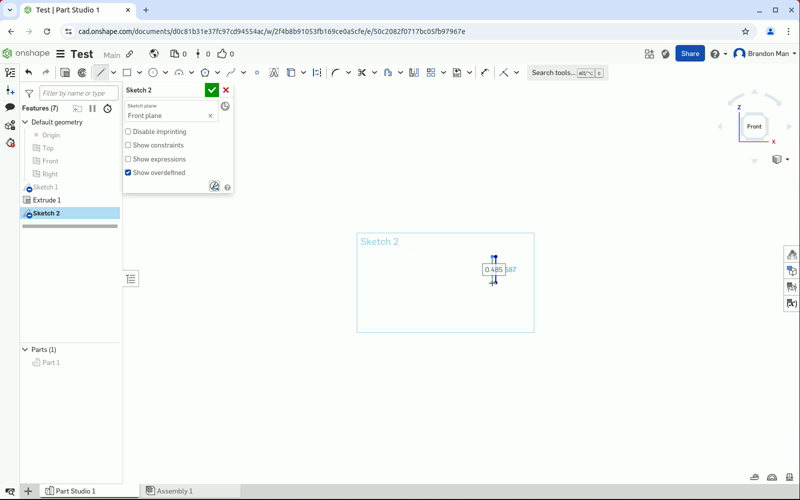
scroll(6)
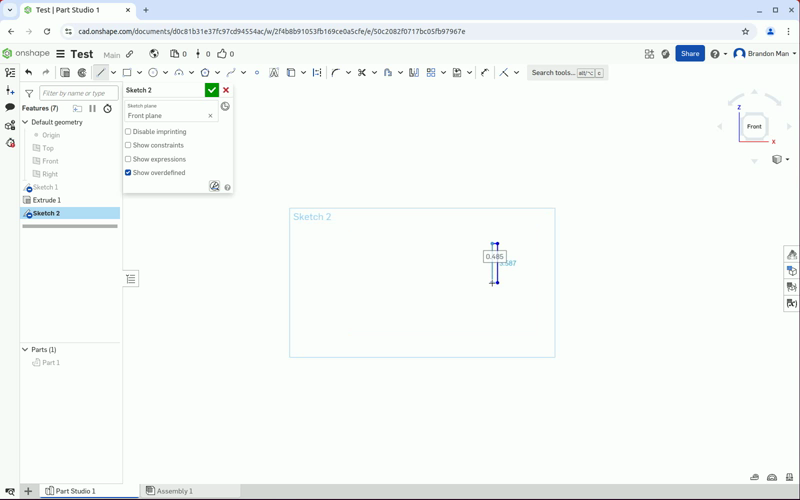
scroll(6)
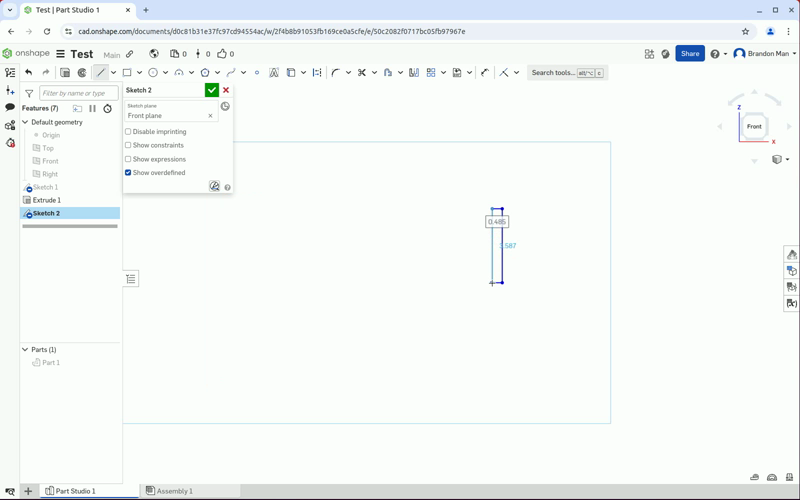
scroll(6)
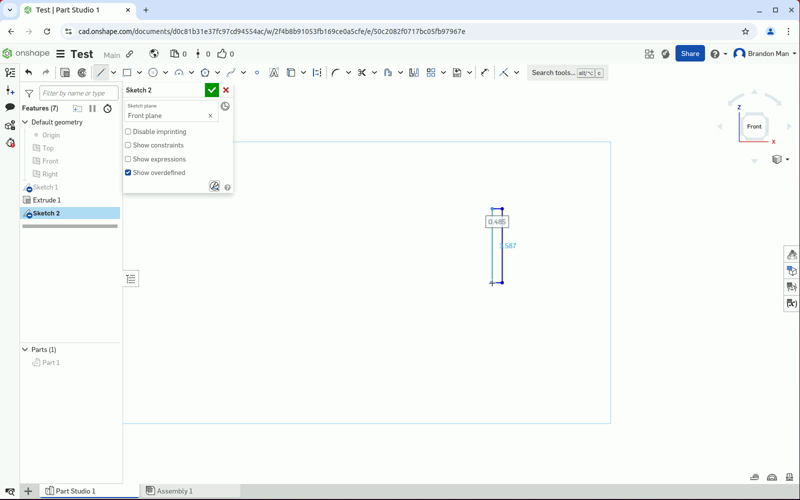
scroll(6)
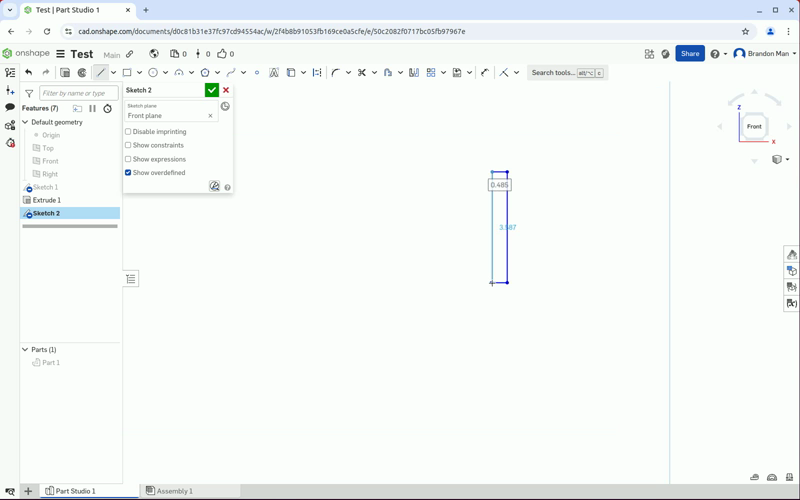
scroll(6)
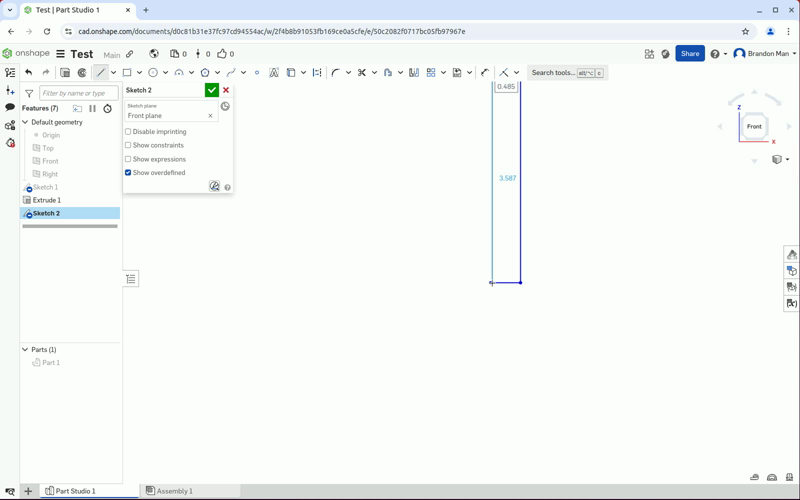
key_up(shift)
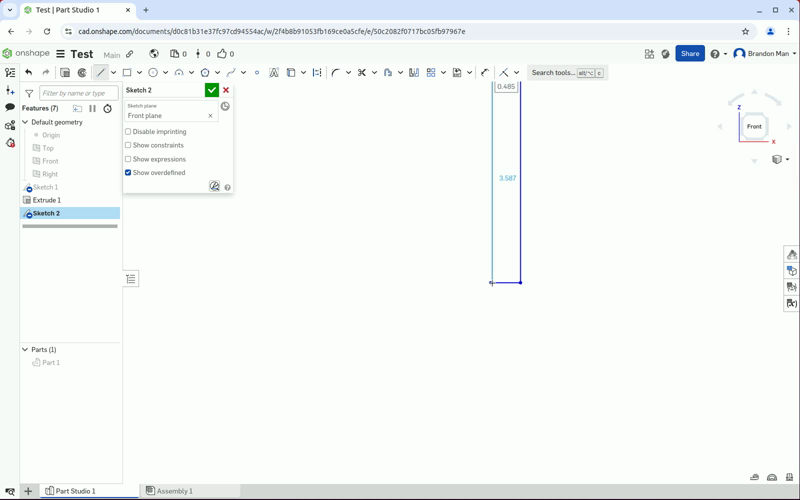
click(492, 282)
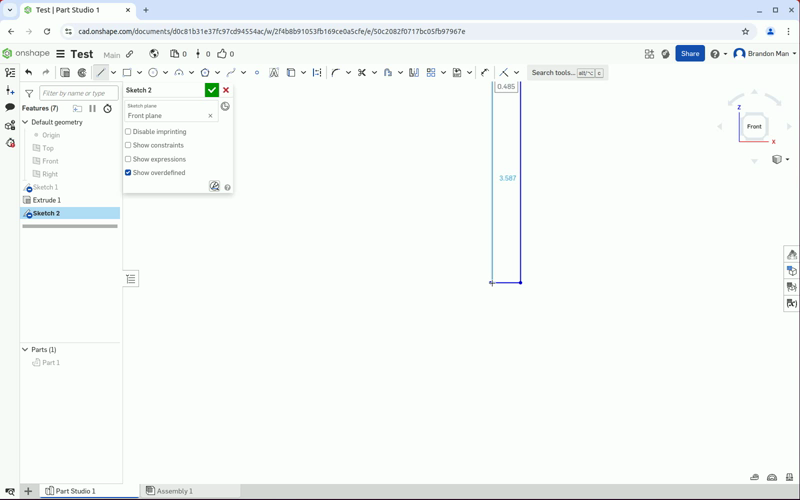
scroll(-6)
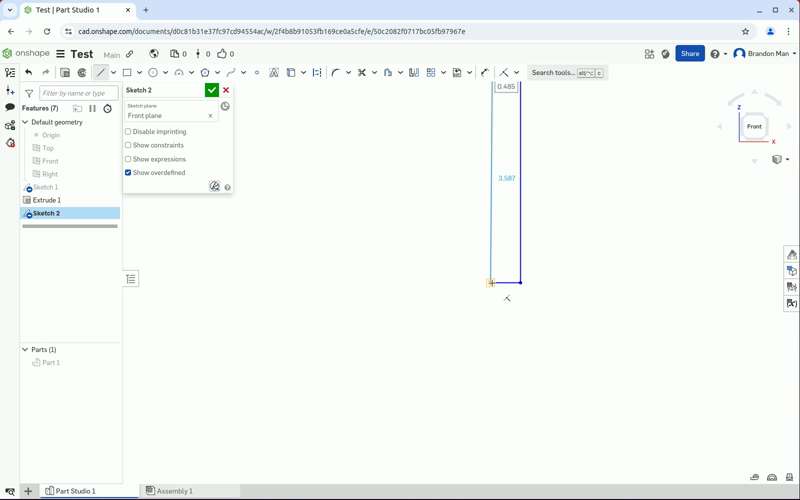
scroll(-6)
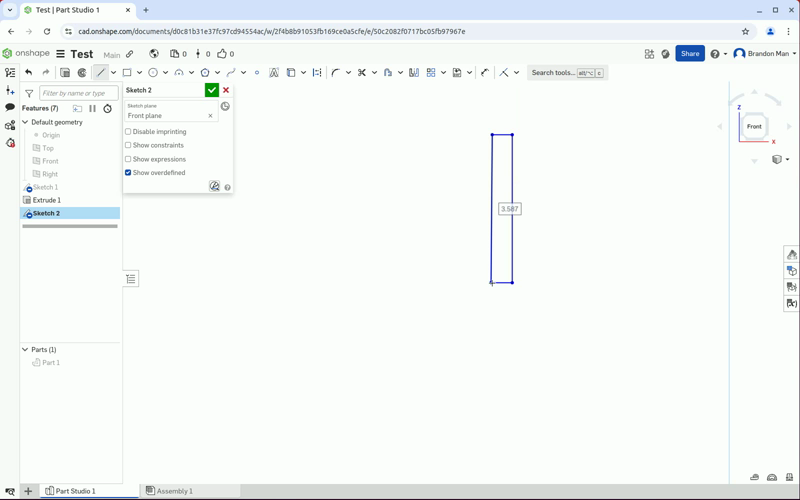
scroll(-6)
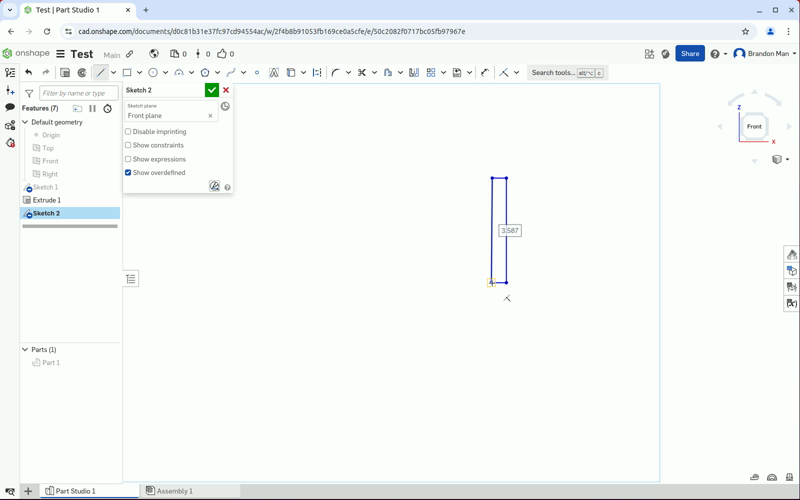
scroll(-6)
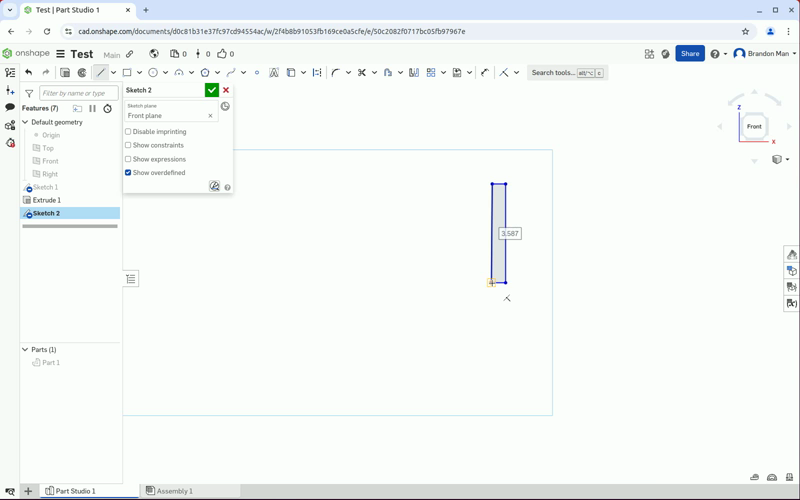
scroll(-6)
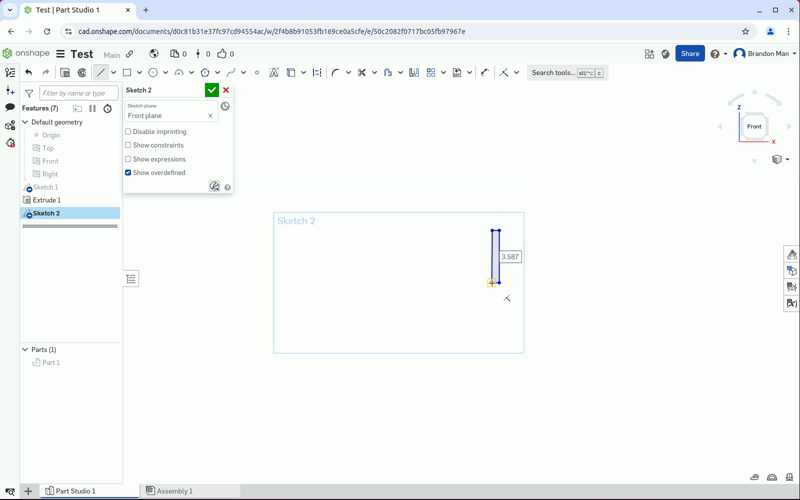
scroll(-6)
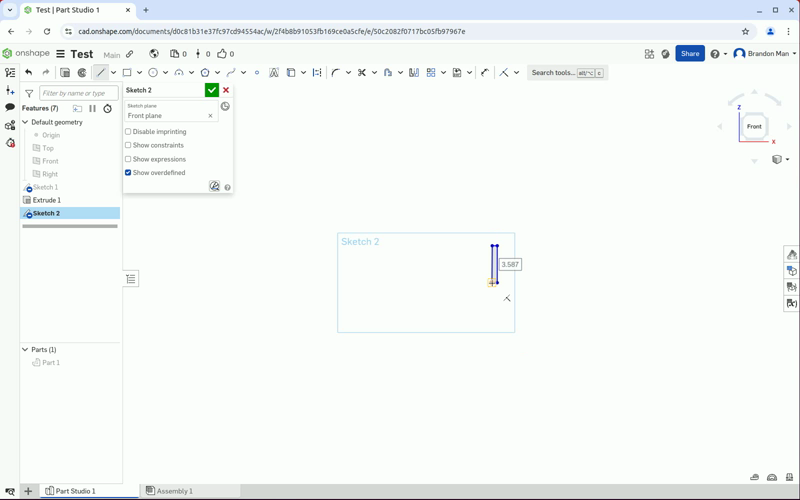
scroll(-6)
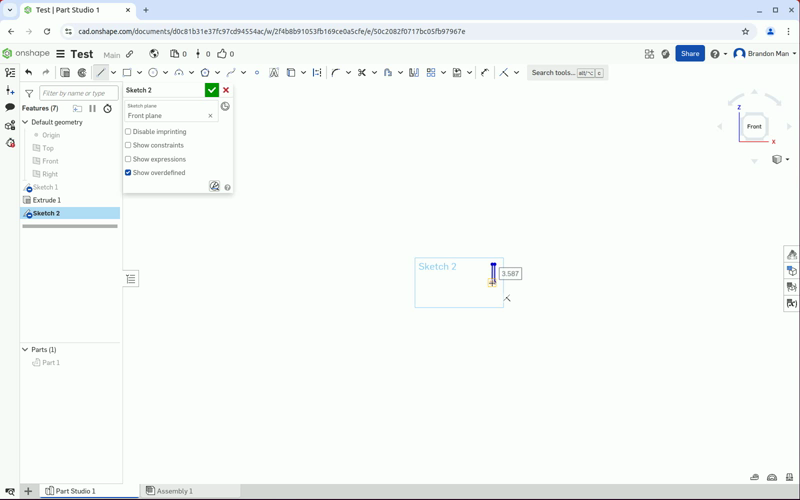
key(esc)
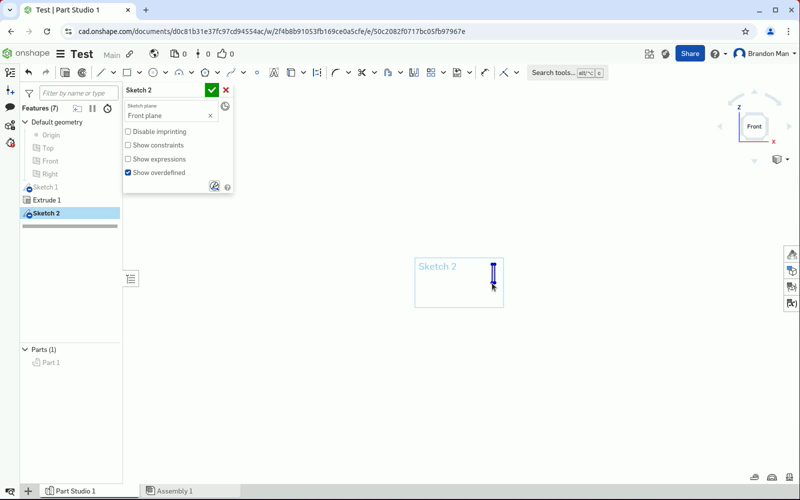
mouse_move(494, 275)
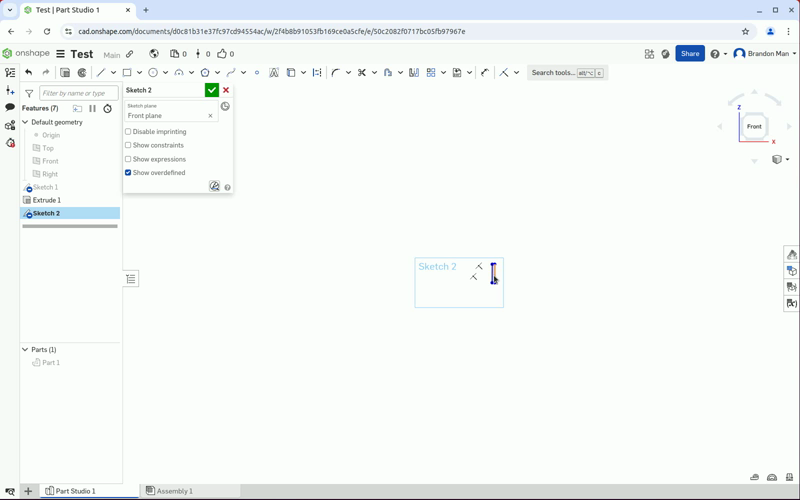
scroll(6)
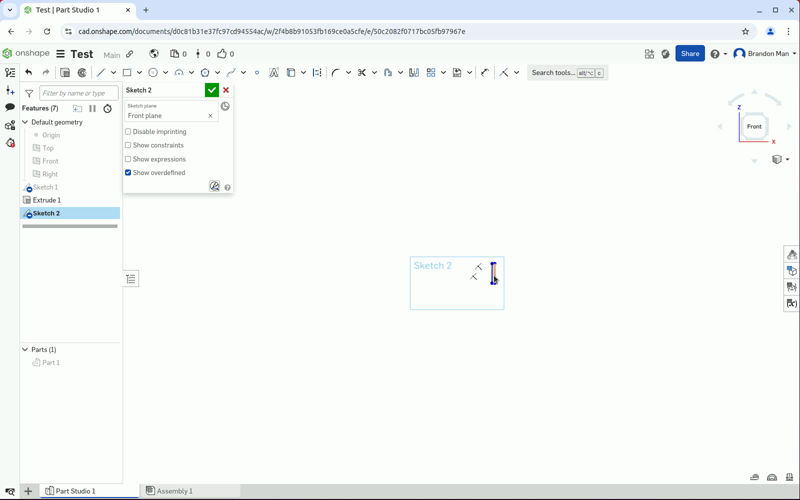
scroll(6)
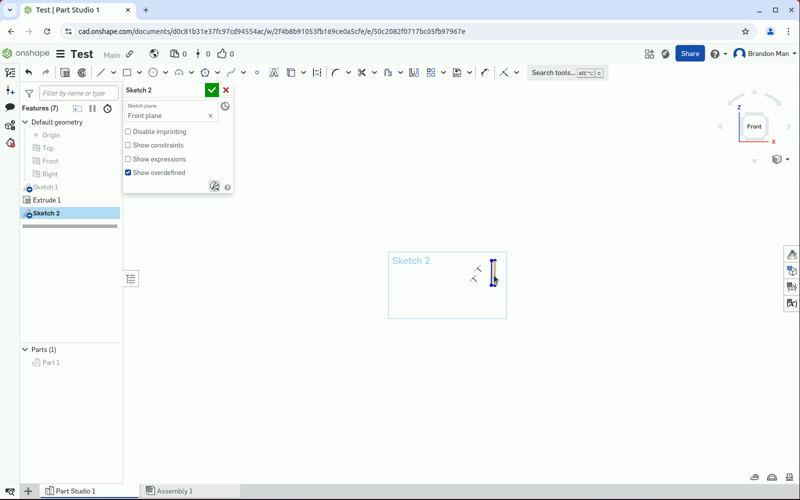
scroll(6)
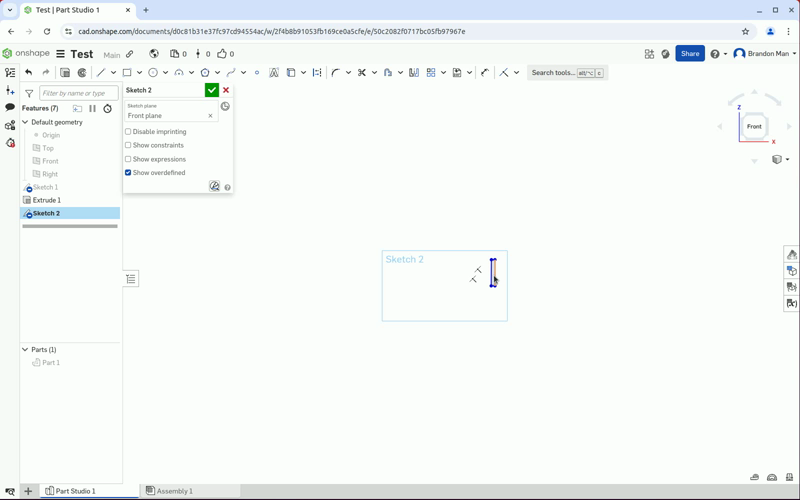
scroll(6)
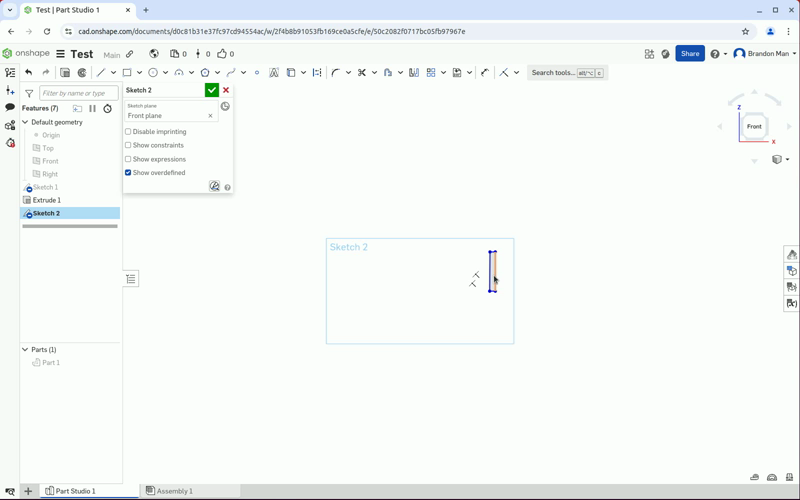
scroll(6)
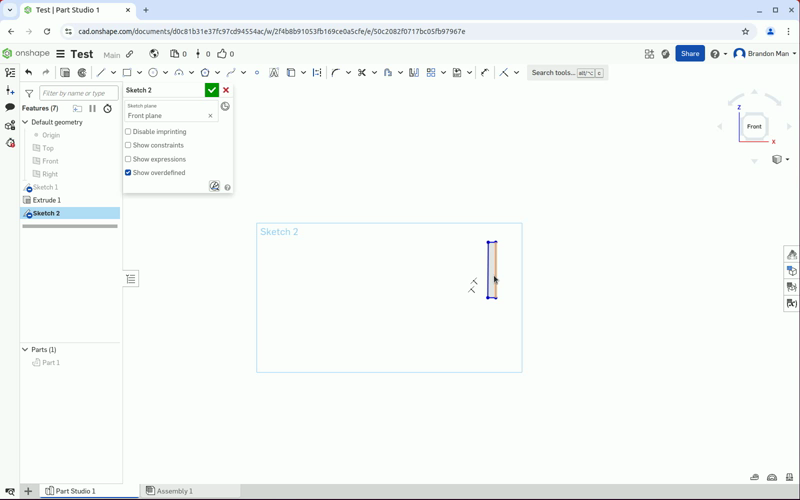
scroll(6)
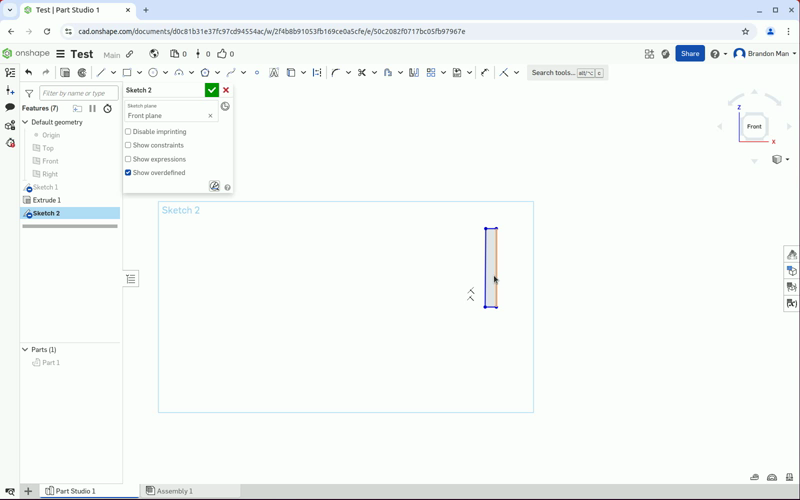
scroll(6)
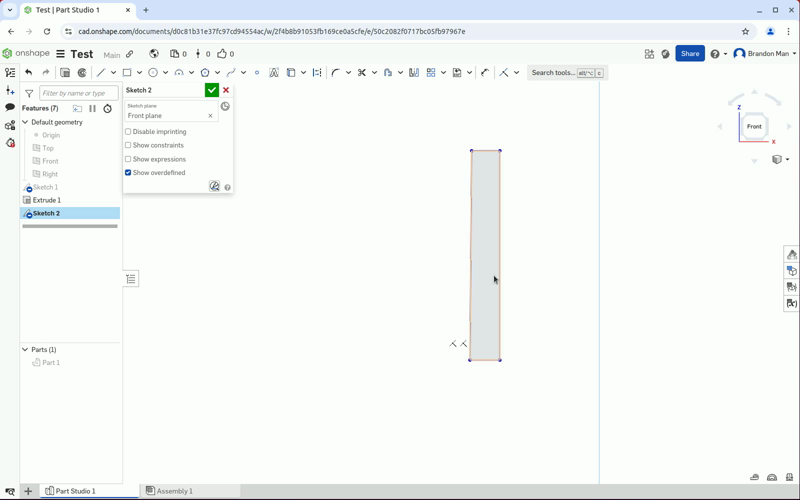
click(494, 275)
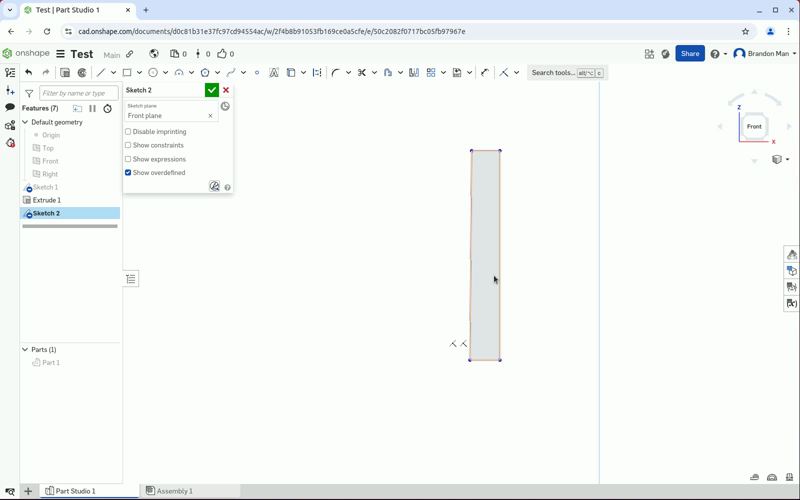
scroll(-6)
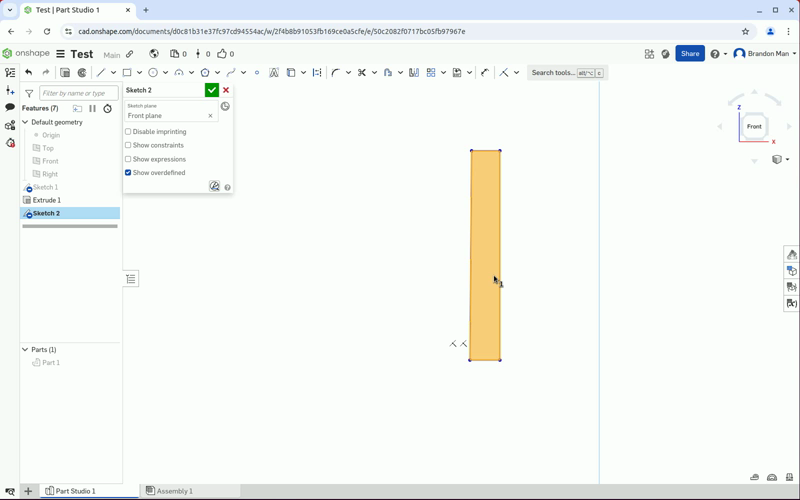
scroll(-6)
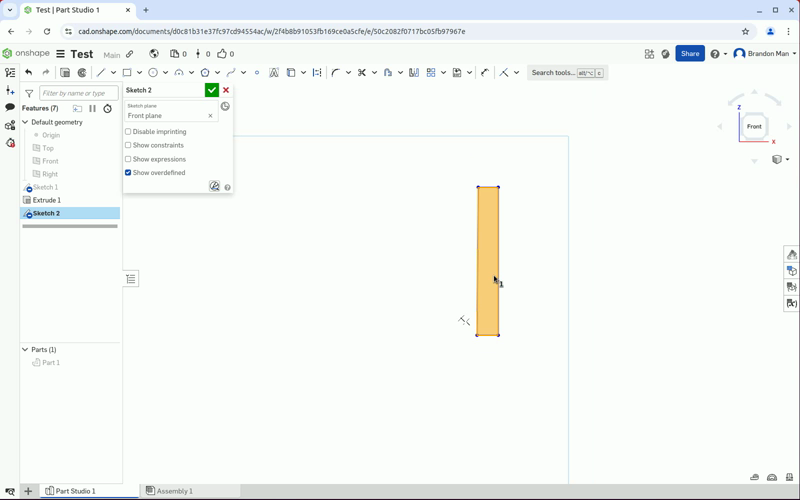
scroll(-6)
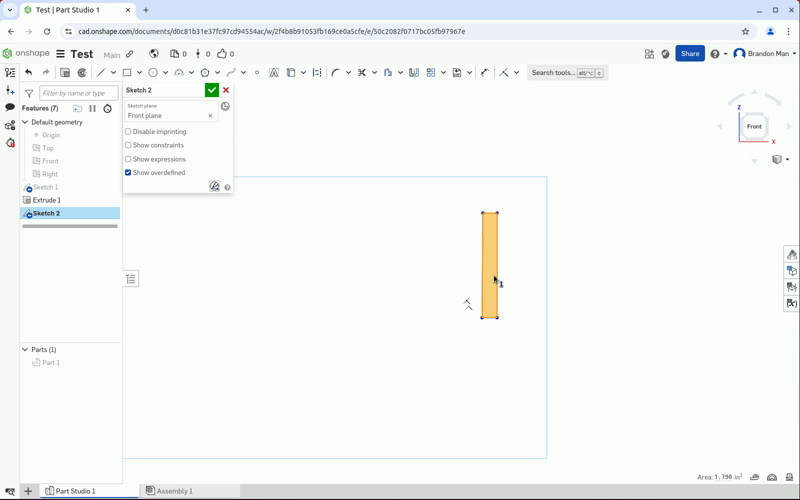
scroll(-6)
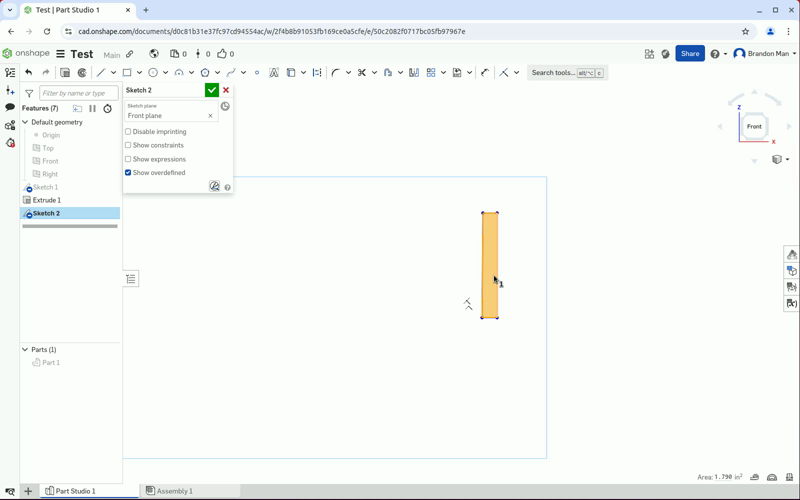
scroll(-6)
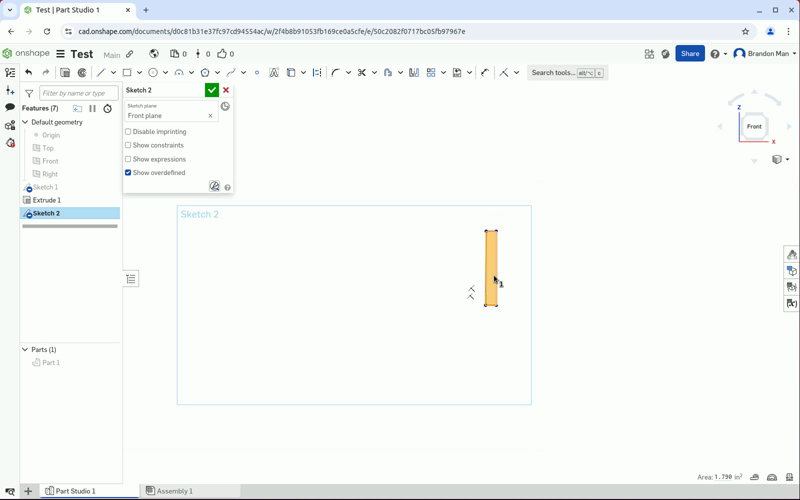
scroll(-6)
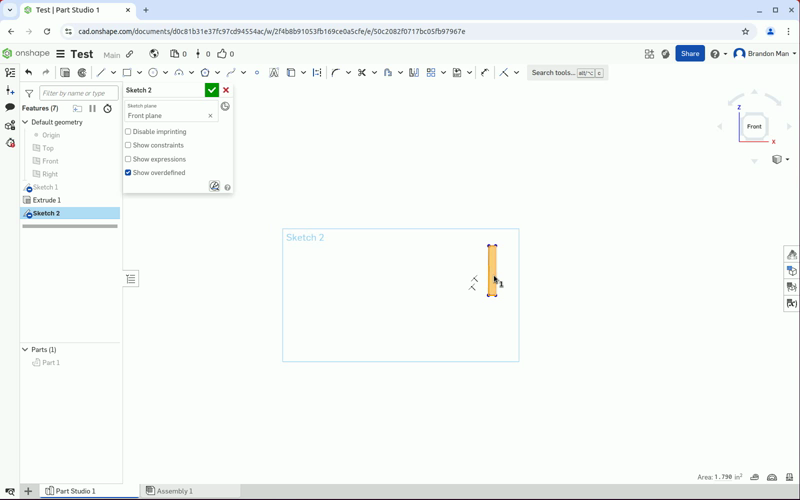
scroll(-6)
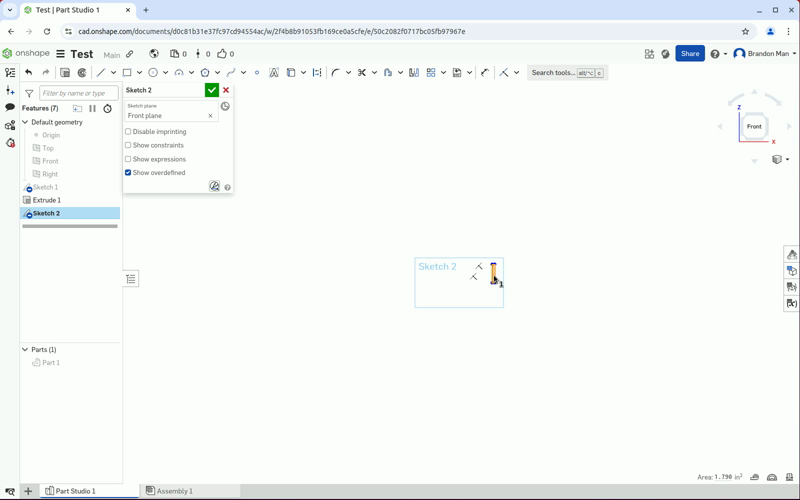
mouse_move(73, 352)
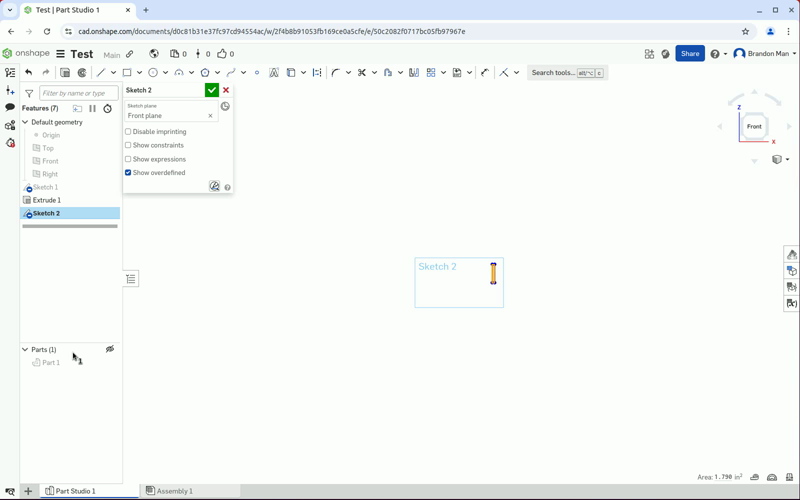
key(shift+y)
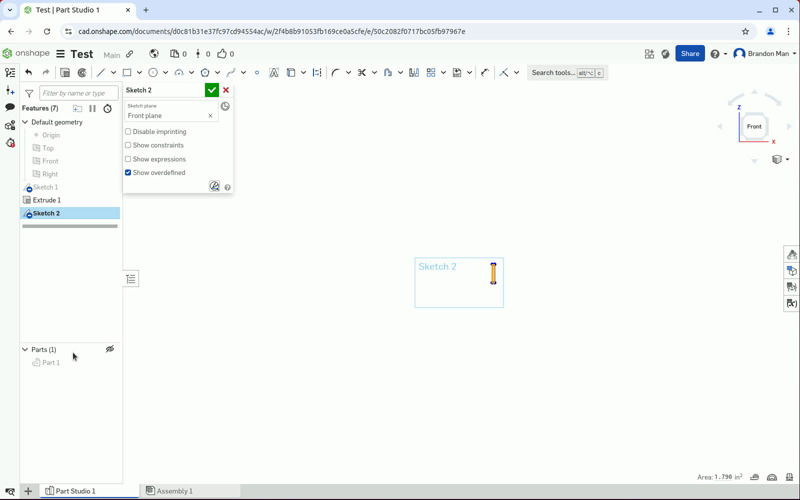
key(shift+e)
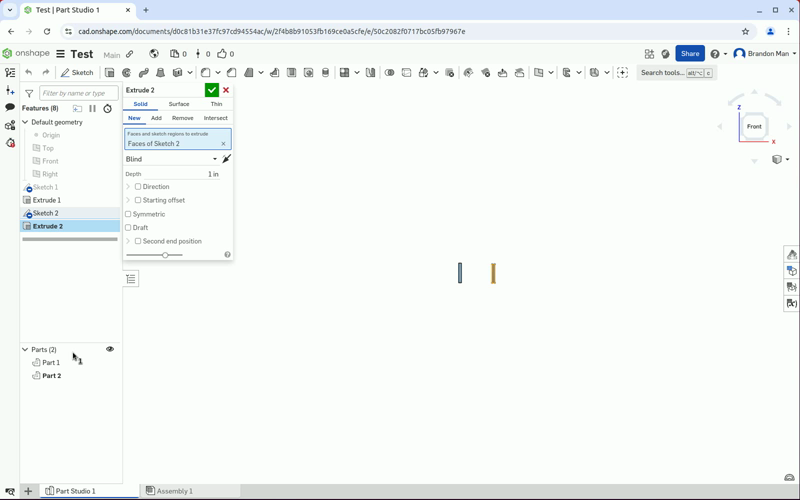
mouse_move(143, 106)
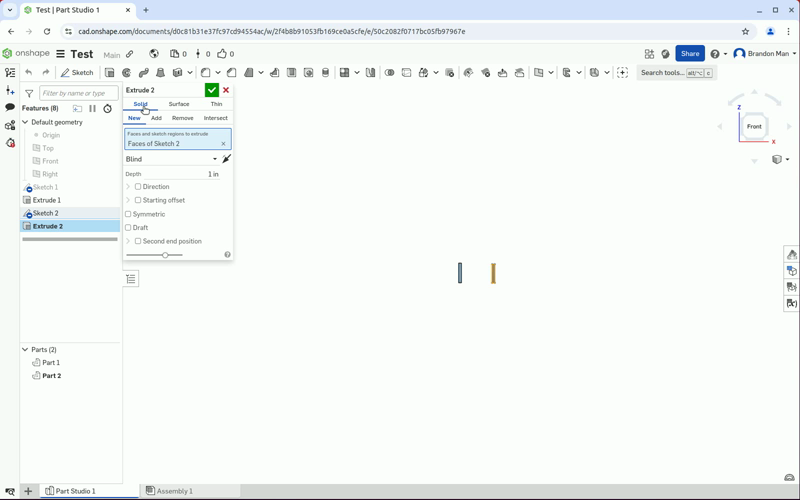
click(143, 106)
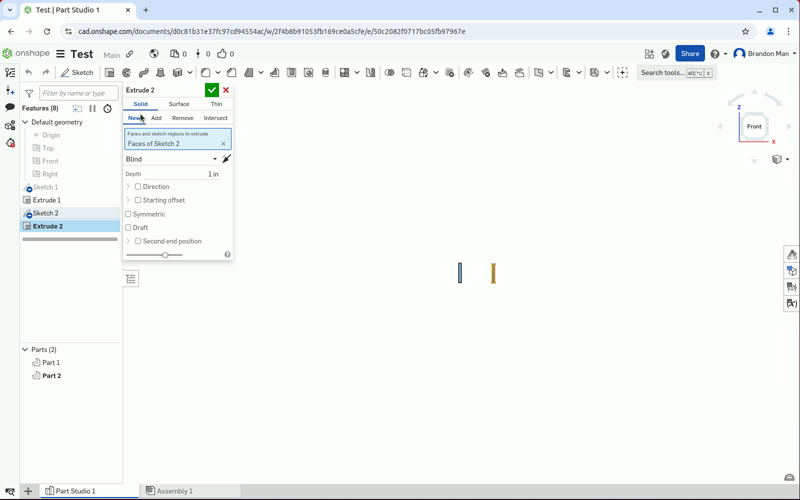
mouse_move(137, 120)
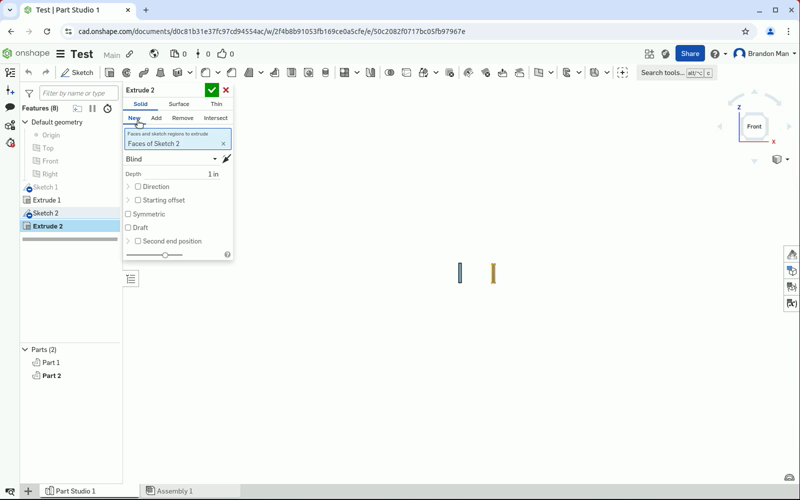
click(137, 120)
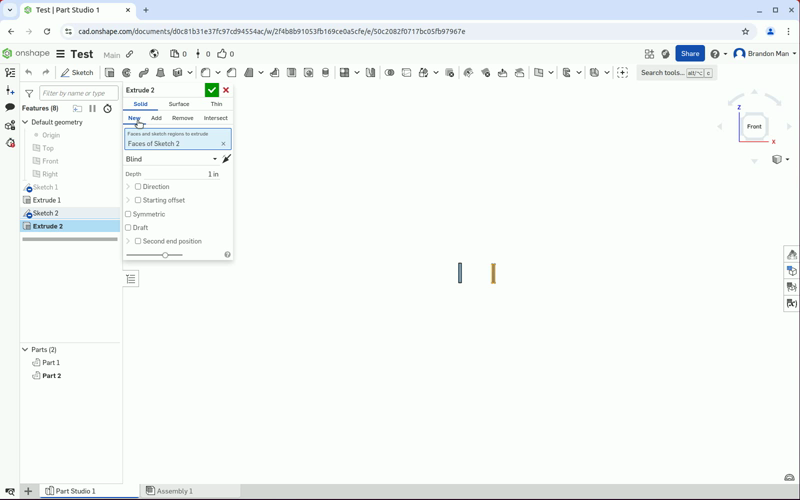
key(tab, 4)
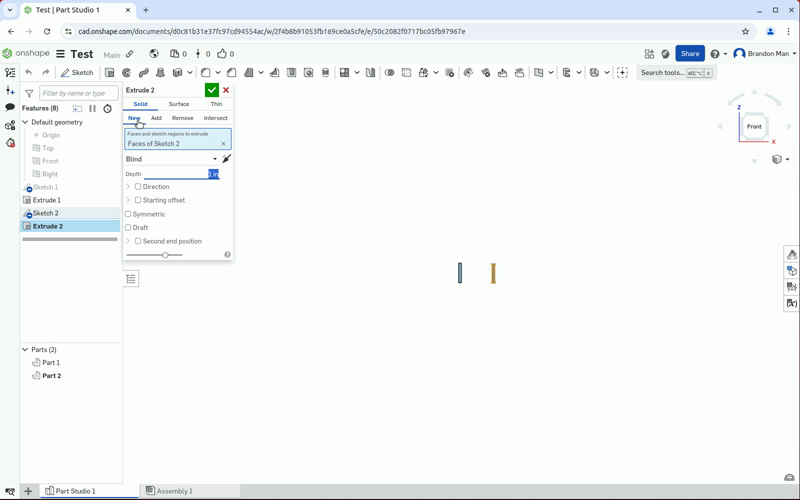
text(23.108)
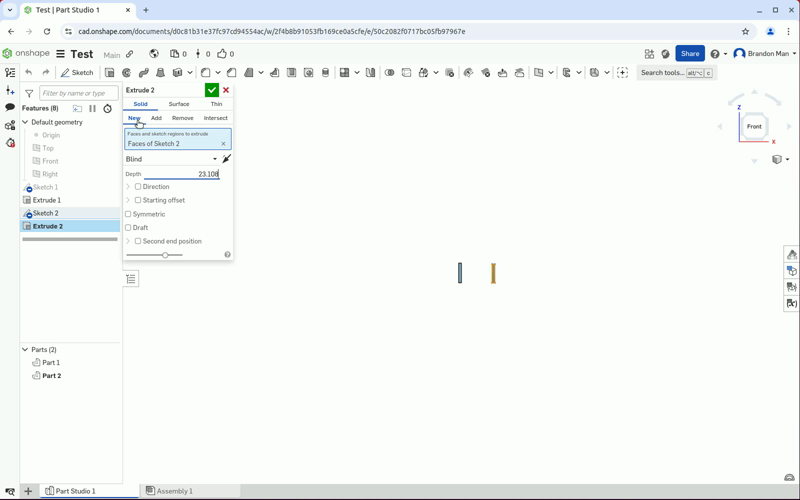
key(enter)
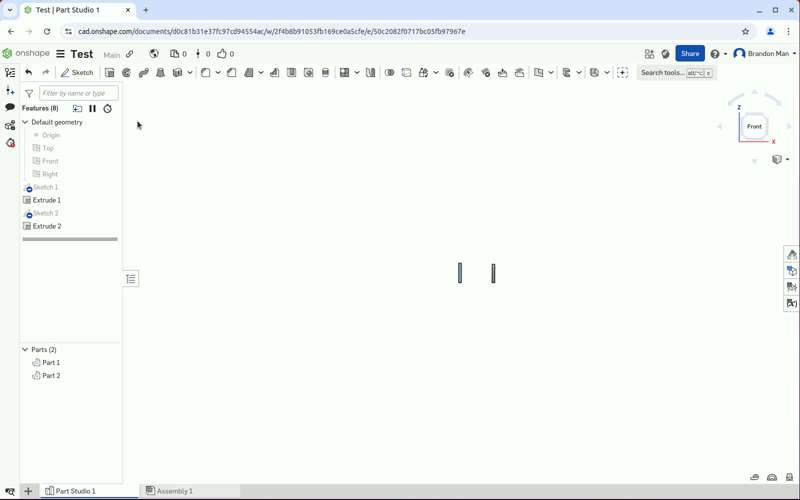
key(shift+h)
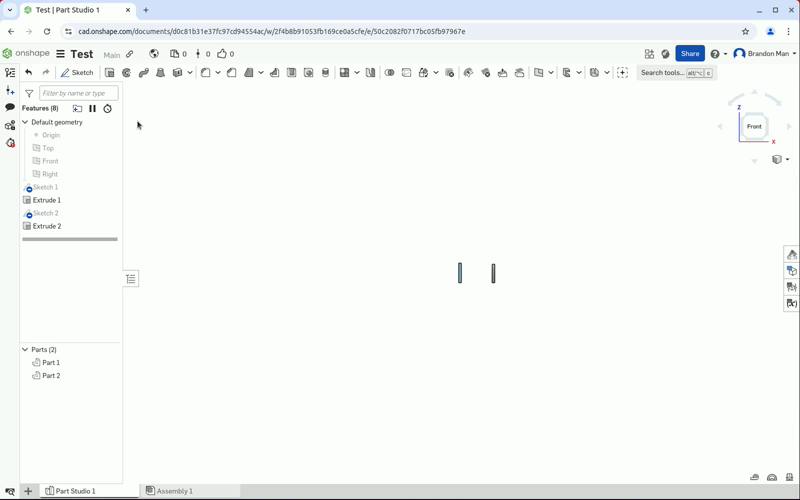
key(shift+h)
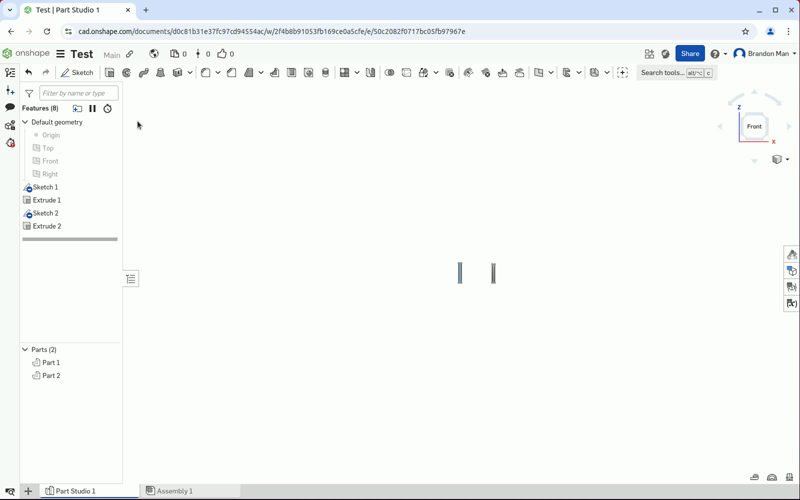
key(shift+7)
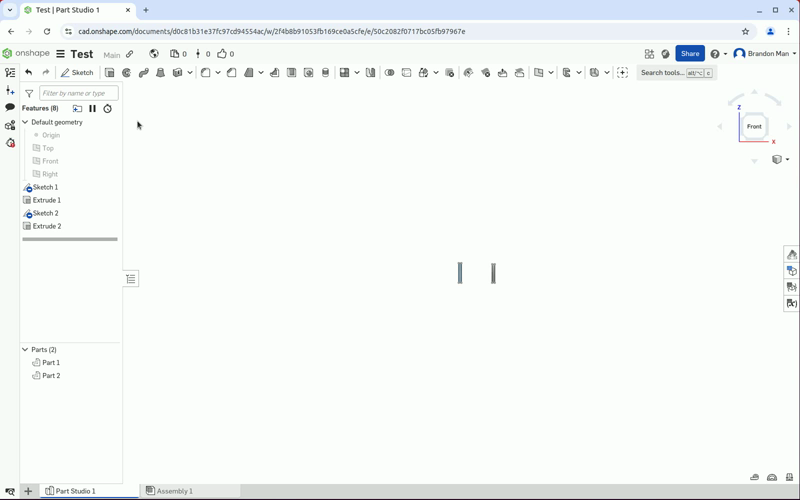
key(left, 2)
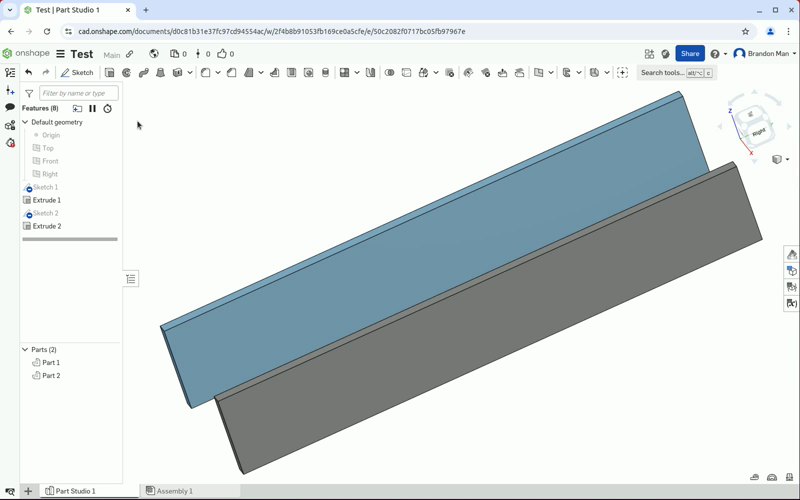
key(down, 2)
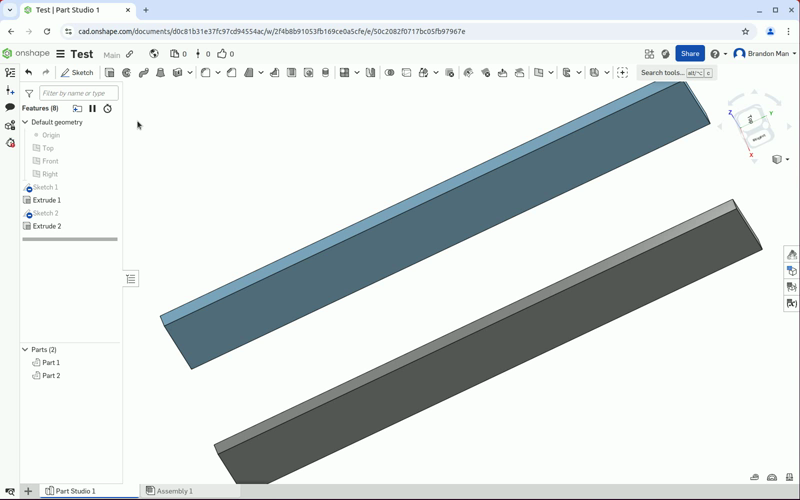
key(up, 2)
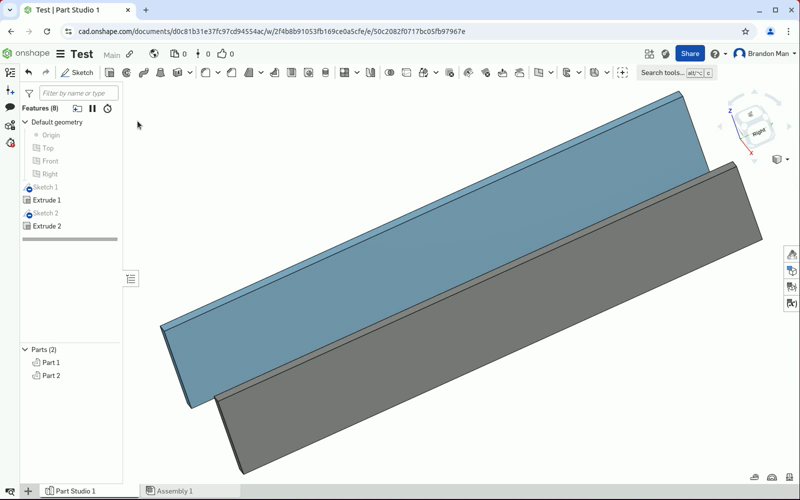
key(right, 2)
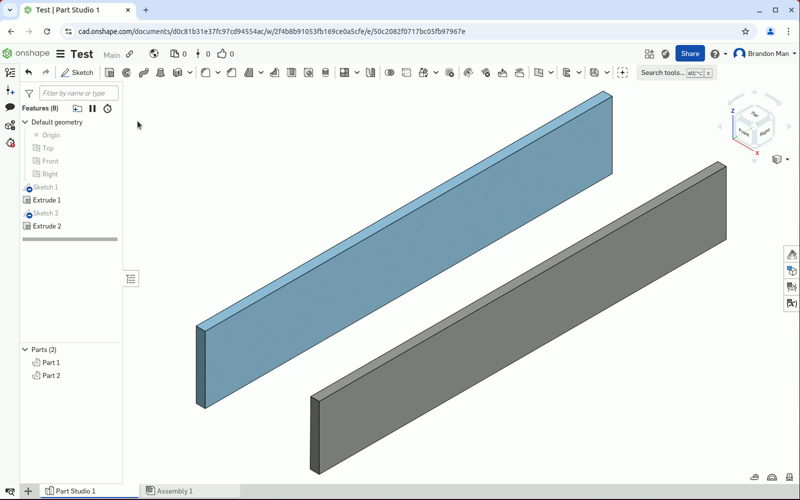
mouse_move(73, 189)
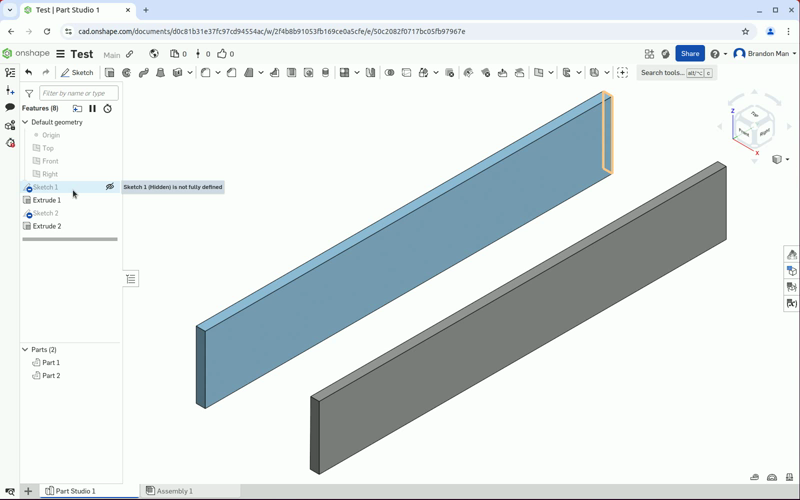
click(73, 189)